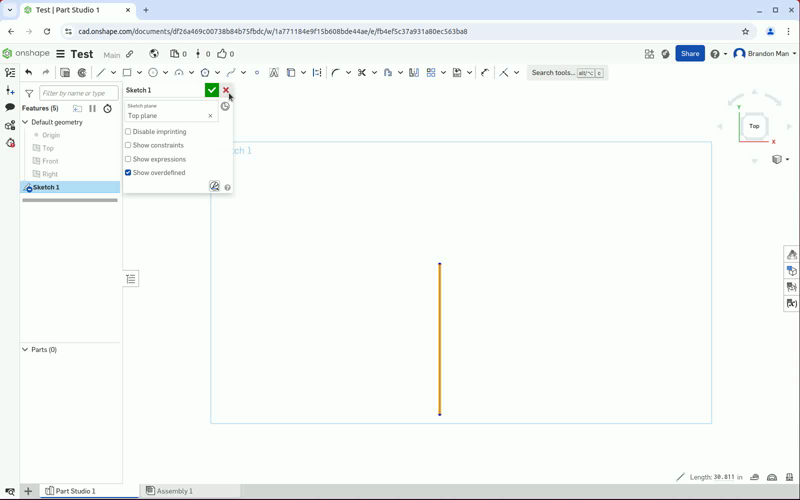
key(shift+h)
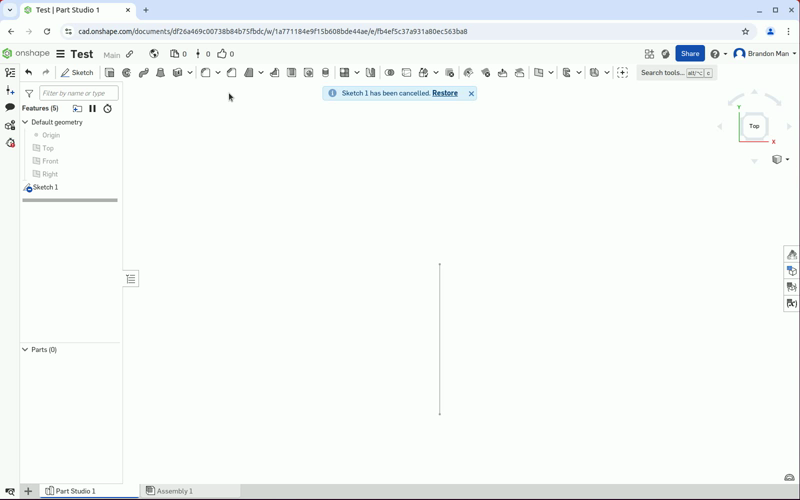
mouse_move(73, 352)
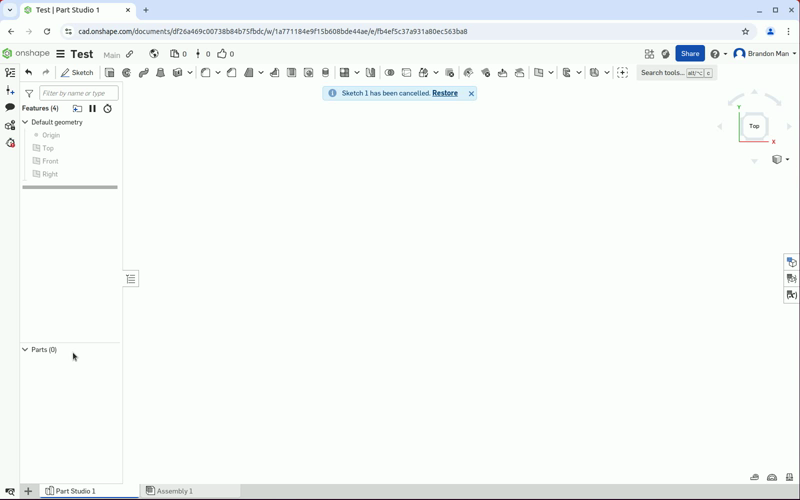
key(y)
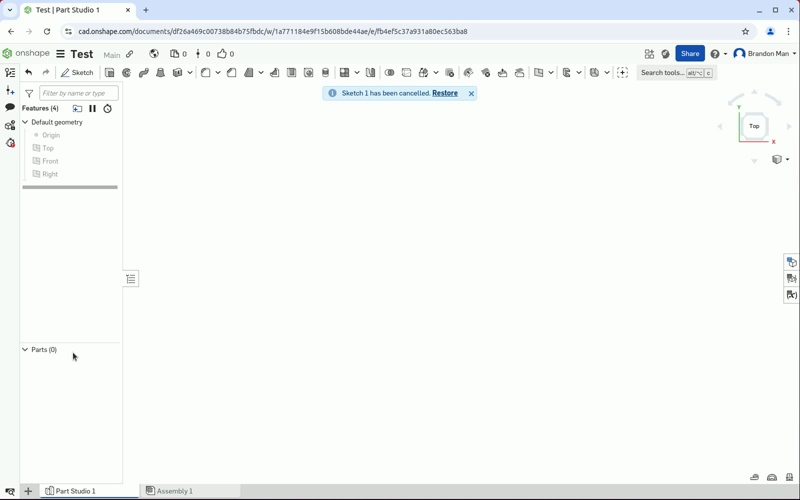
key(shift+p)
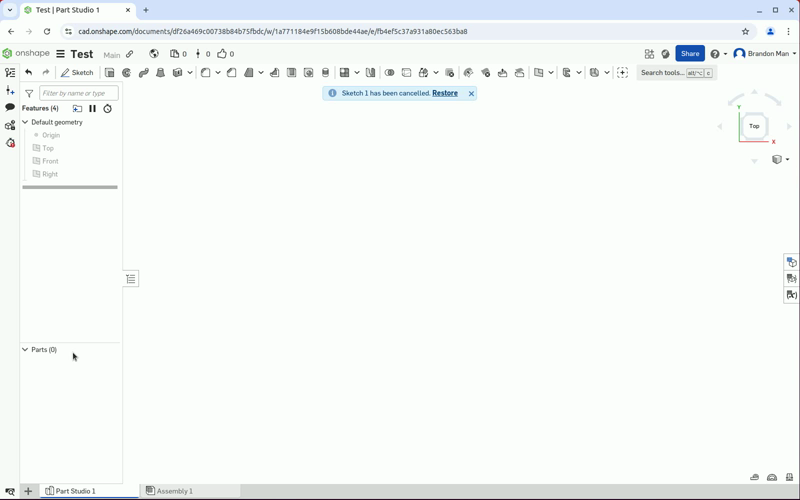
key(space)
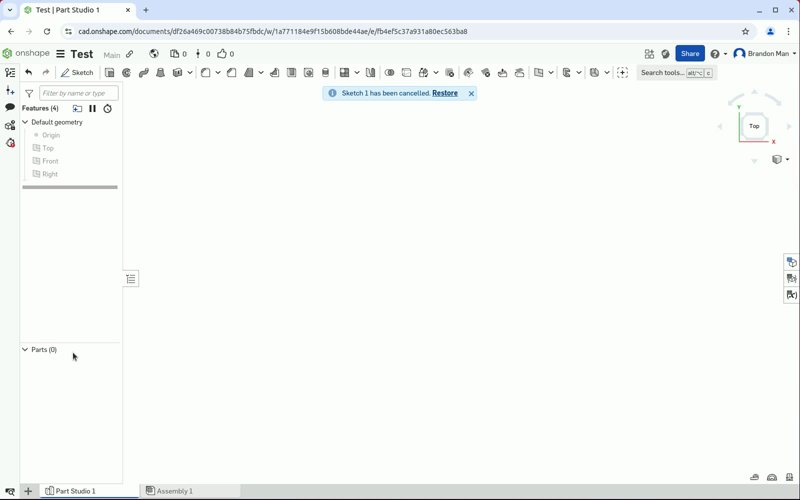
key_down(shift)
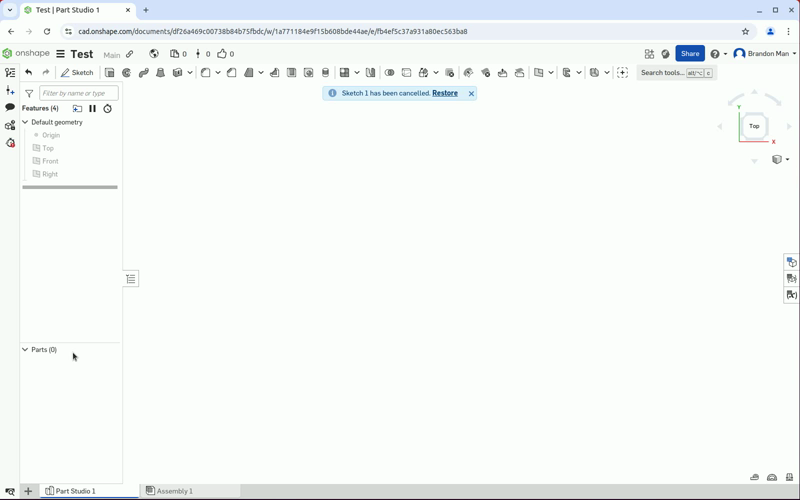
key(up)
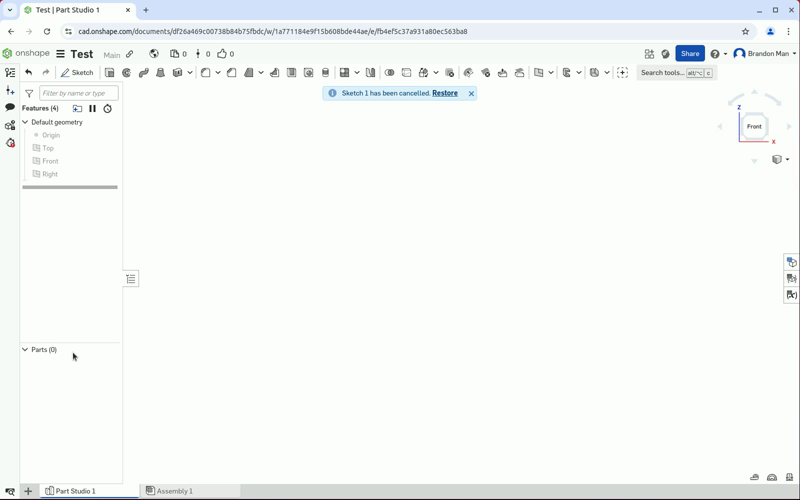
key_up(shift)
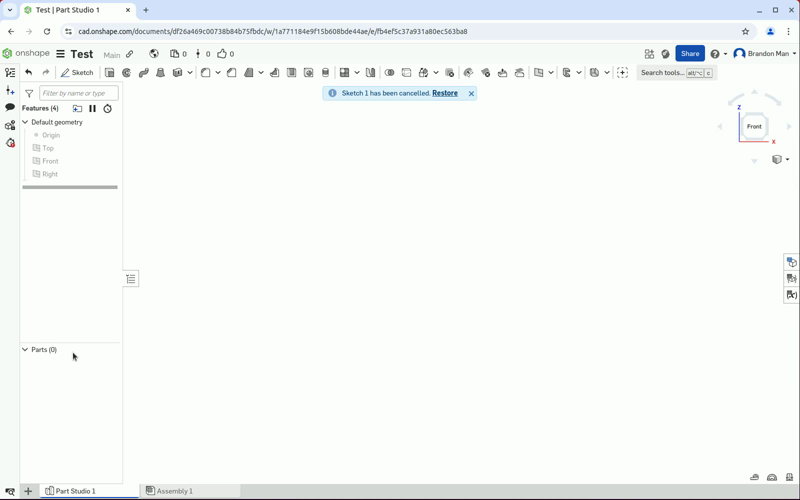
mouse_move(73, 352)
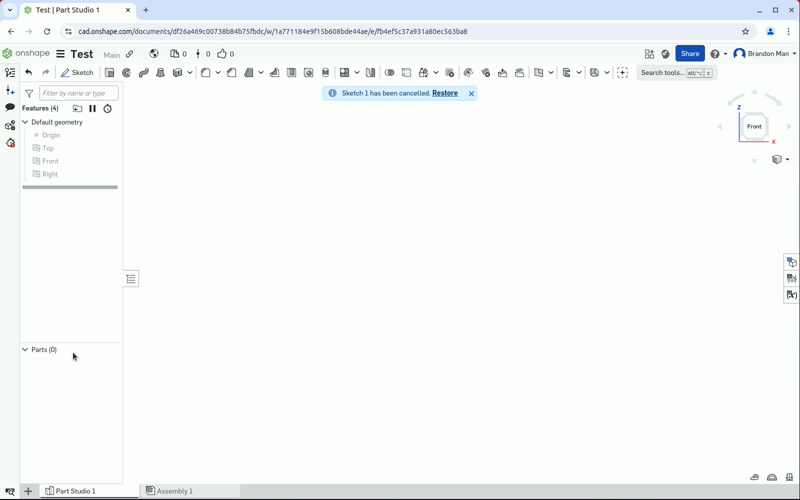
key(shift+y)
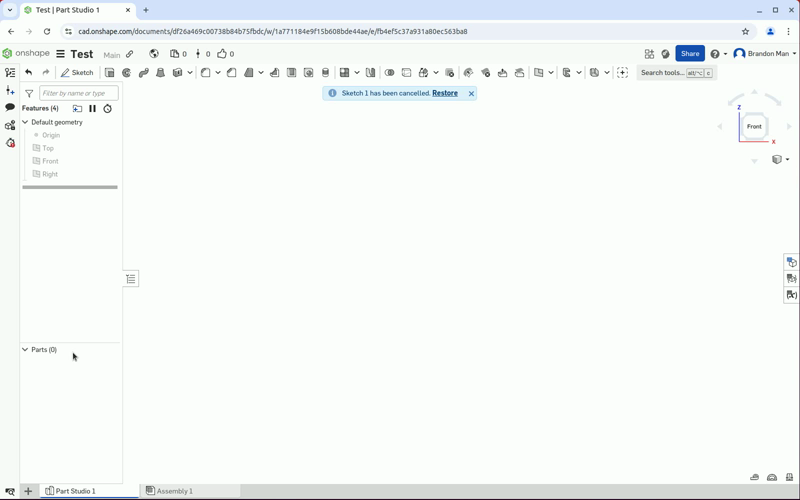
key(shift+s)
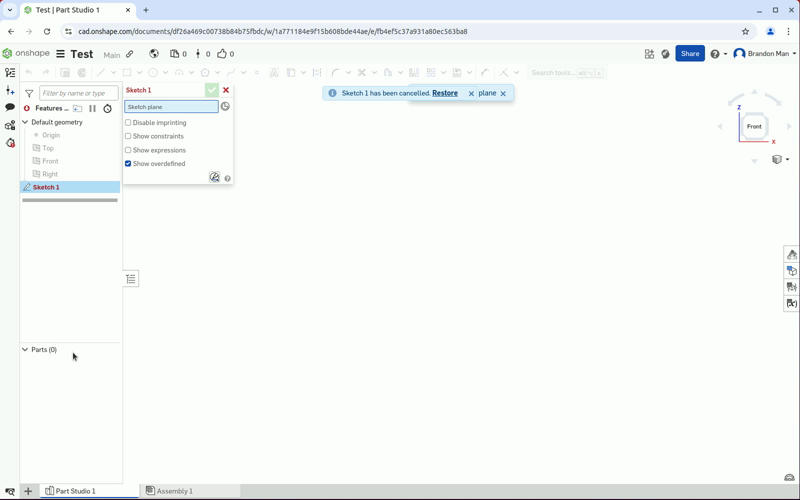
mouse_move(73, 163)
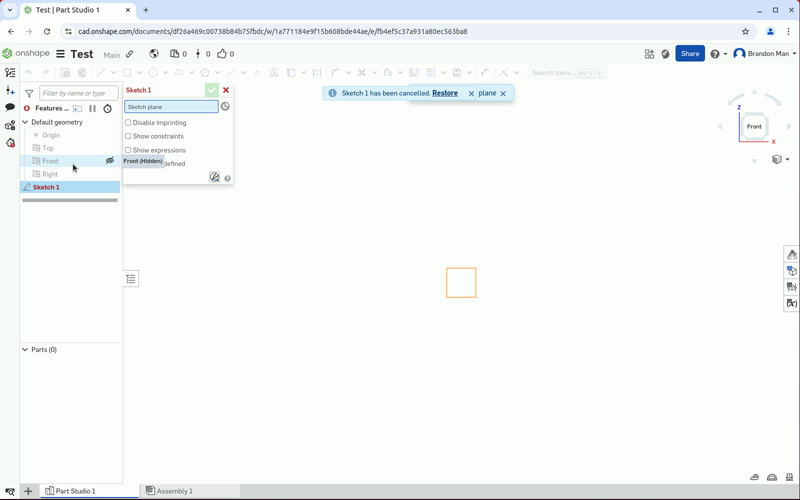
click(73, 163)
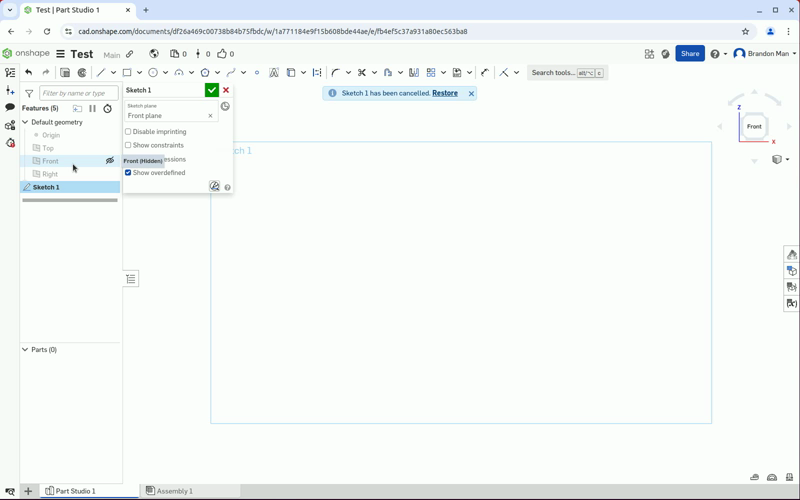
mouse_move(73, 352)
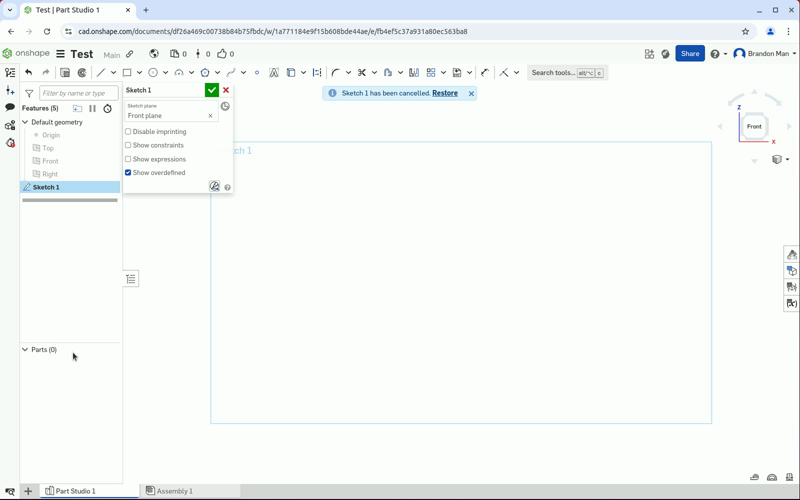
key(y)
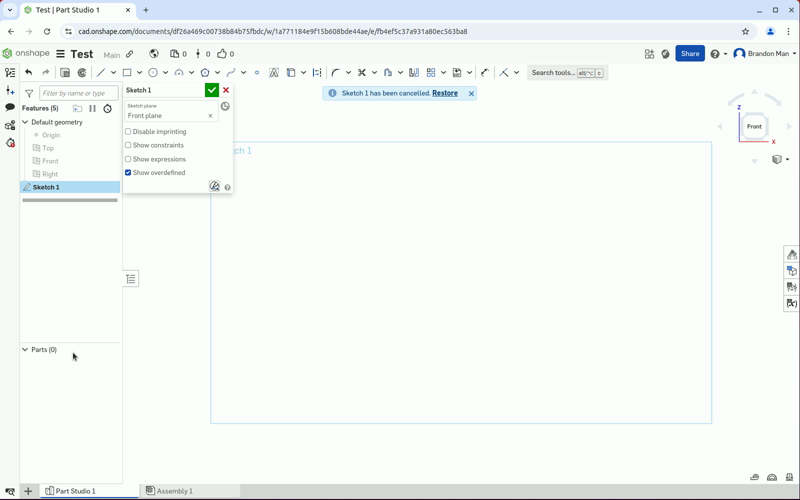
key(l)
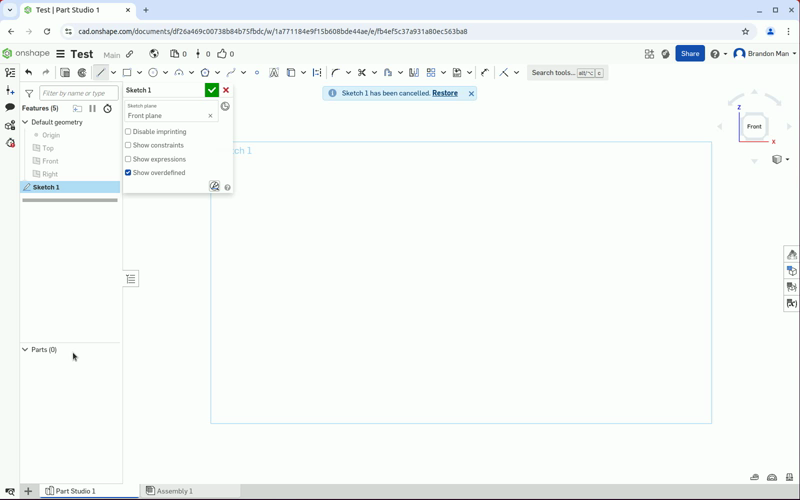
key_down(shift)
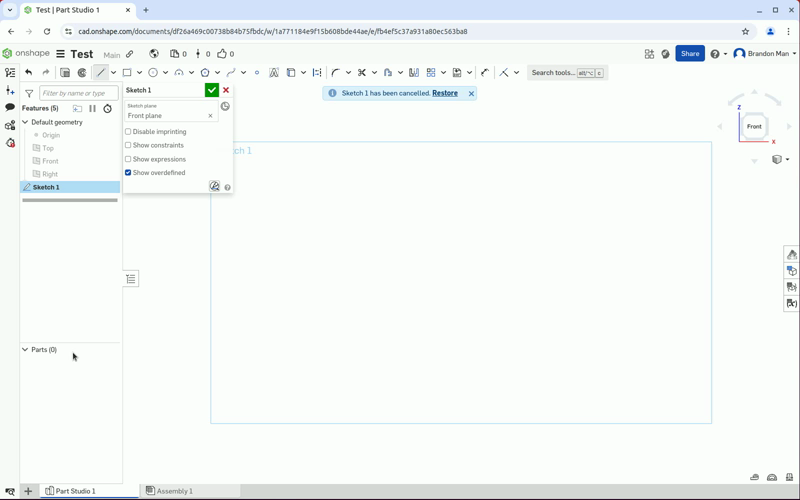
mouse_move(426, 395)
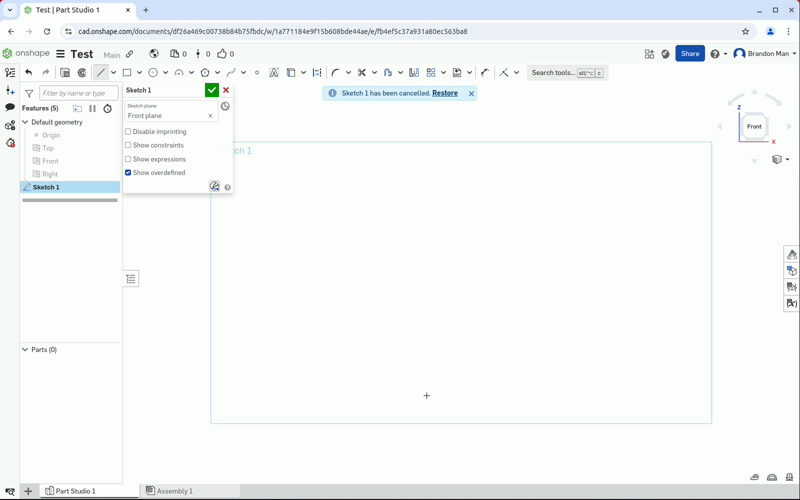
click(426, 395)
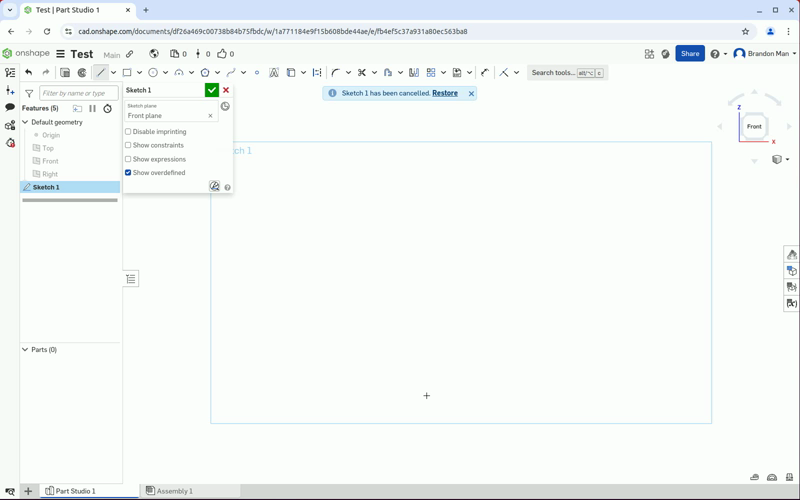
key_up(shift)
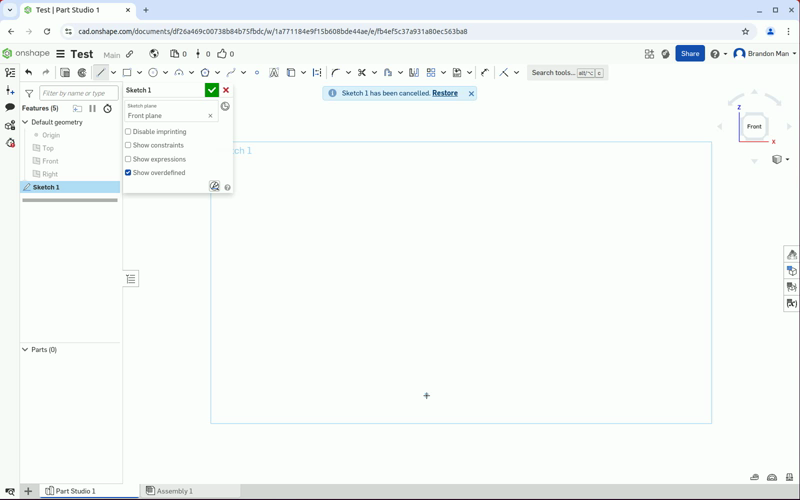
key_down(shift)
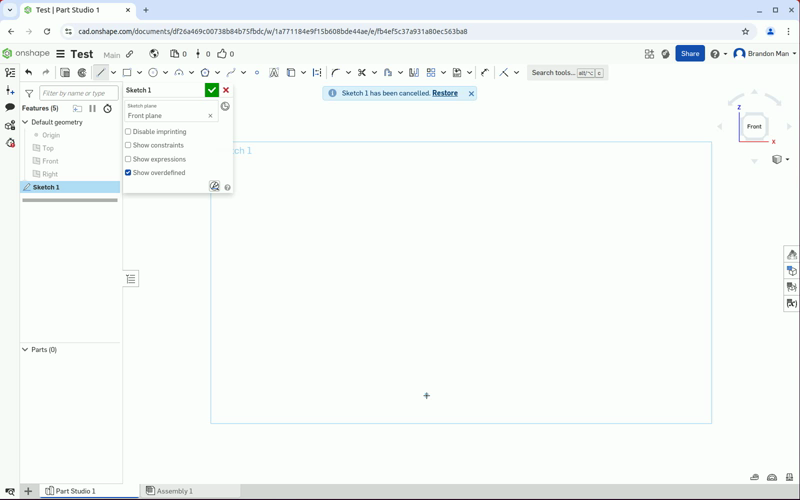
mouse_move(492, 395)
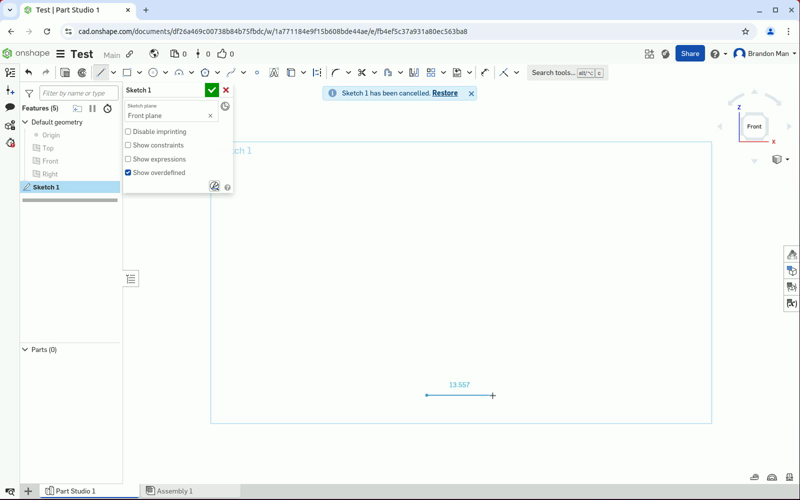
click(492, 395)
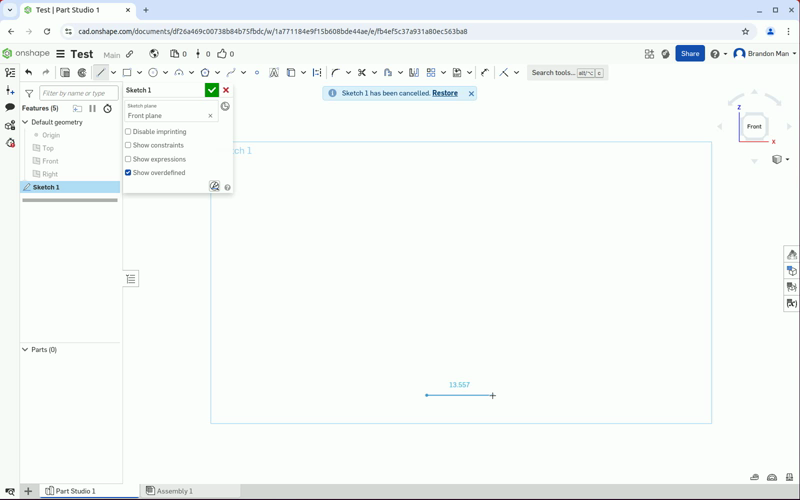
key_up(shift)
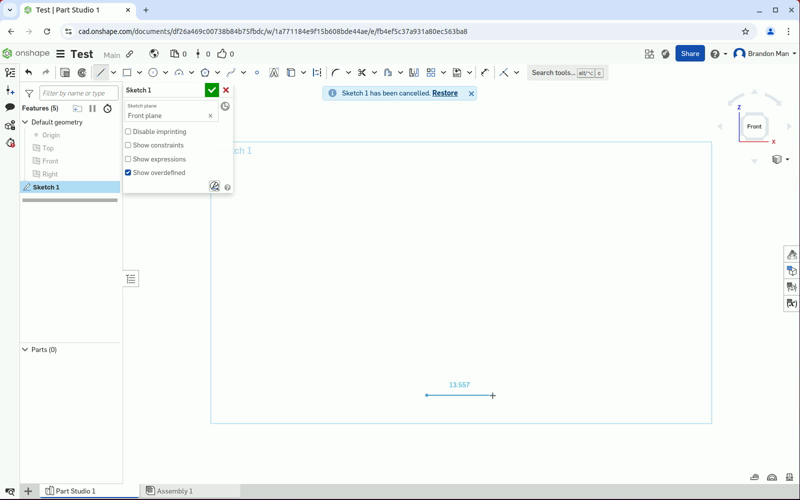
key_down(shift)
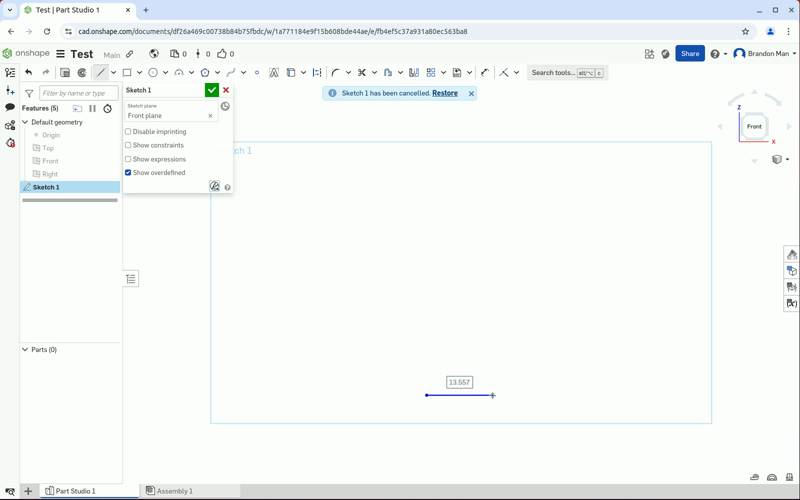
mouse_move(492, 171)
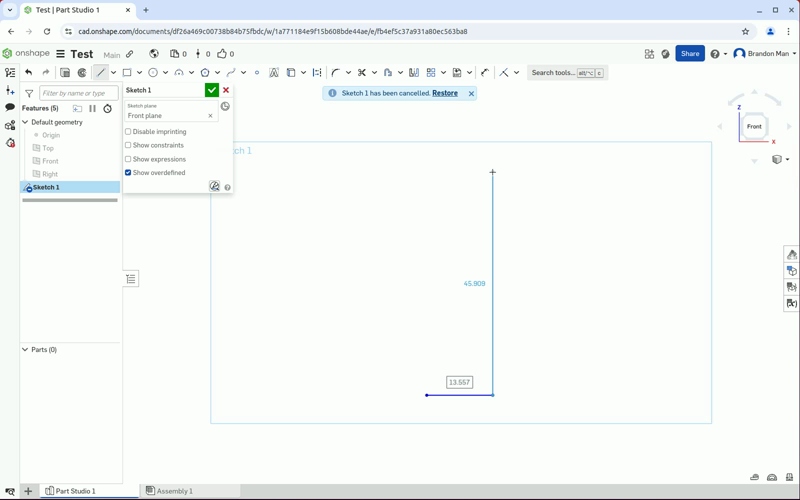
click(492, 171)
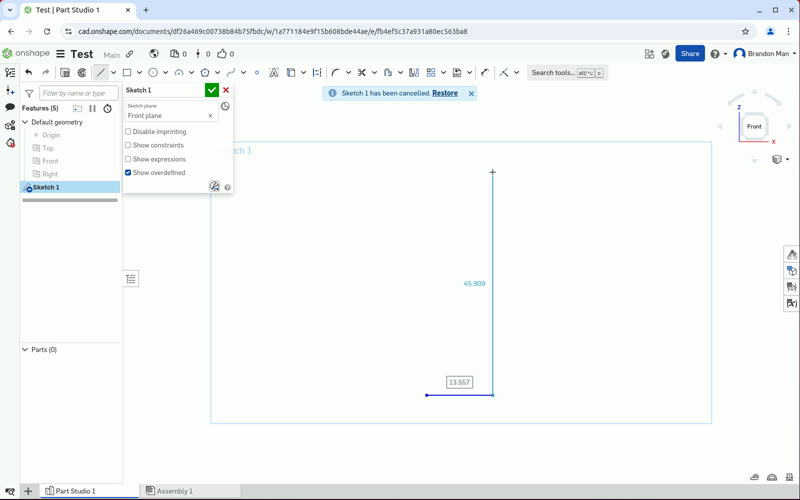
key_up(shift)
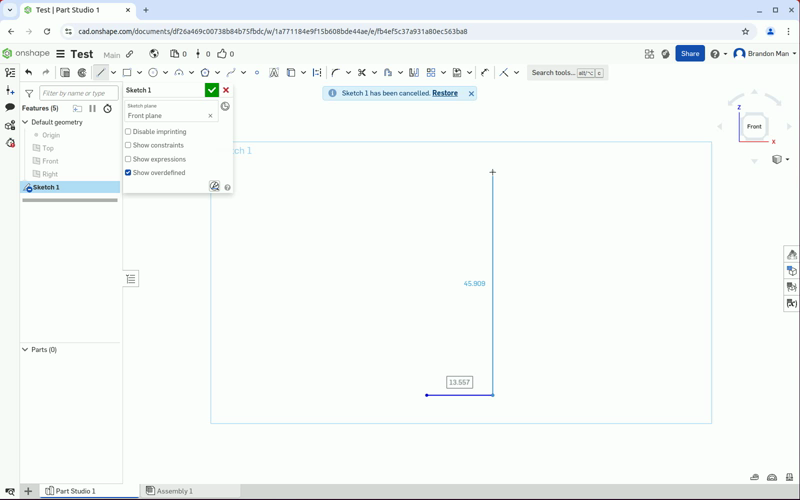
key_down(shift)
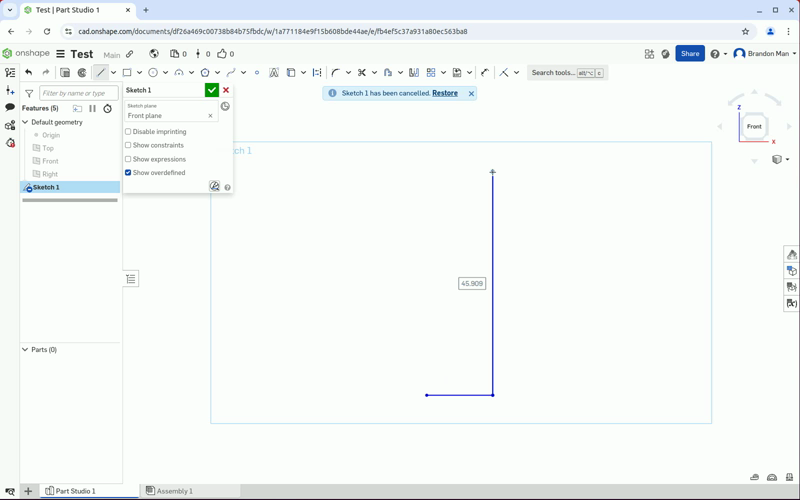
mouse_move(426, 171)
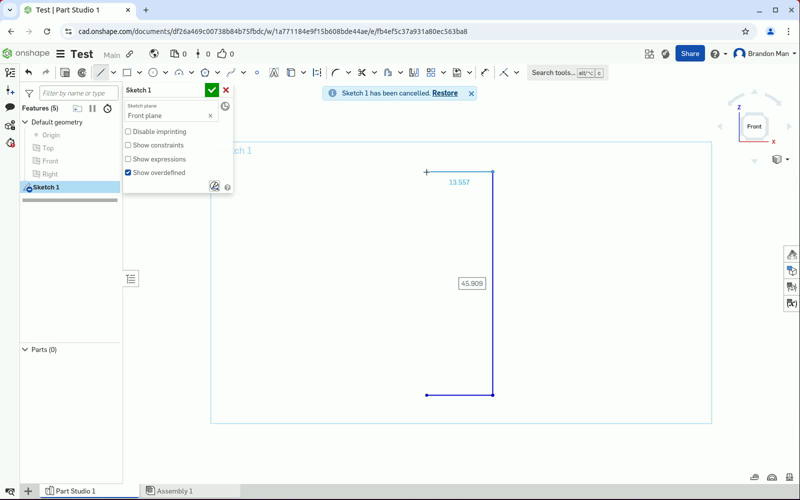
click(426, 171)
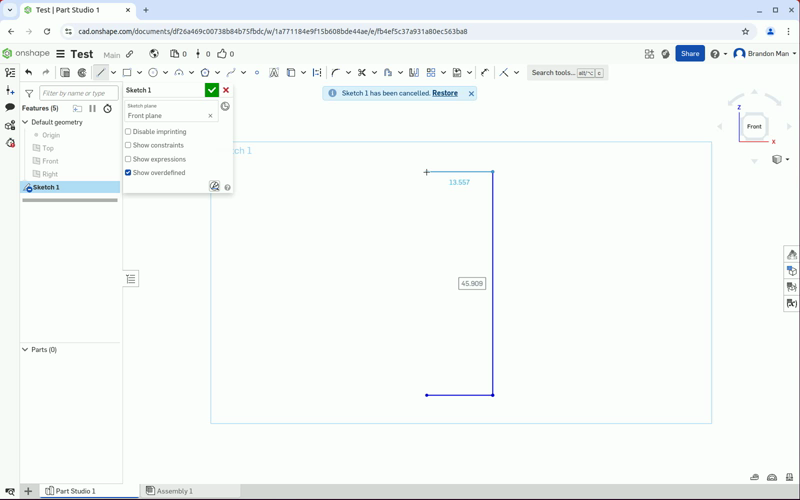
key_up(shift)
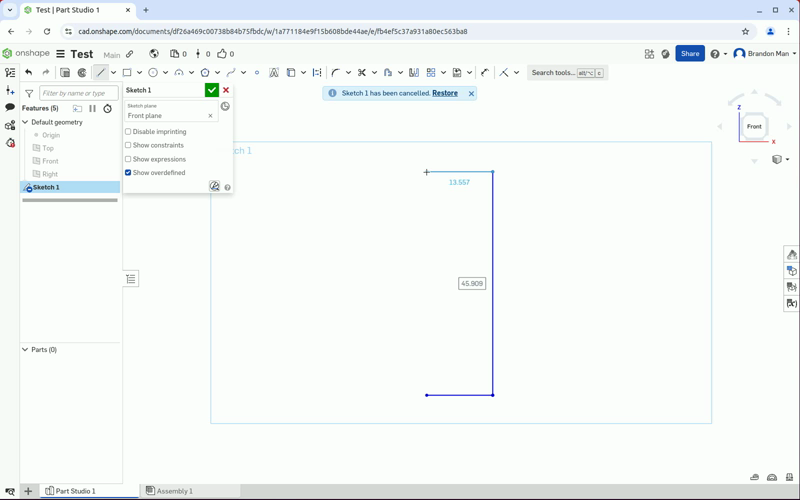
key_down(shift)
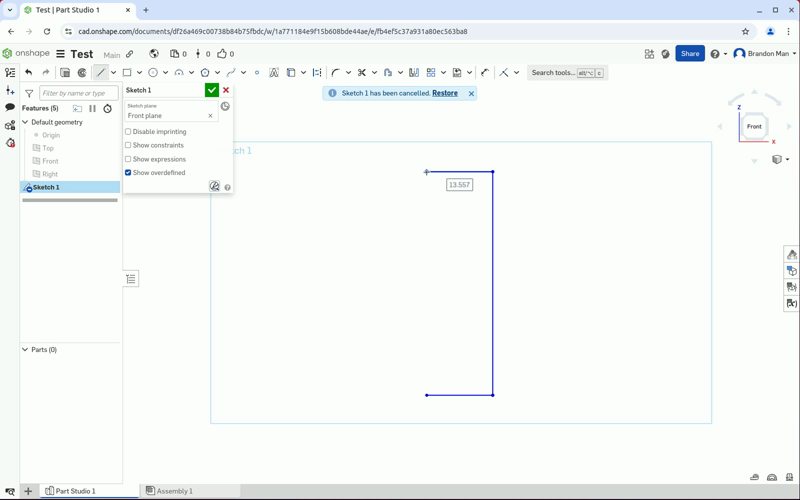
mouse_move(426, 395)
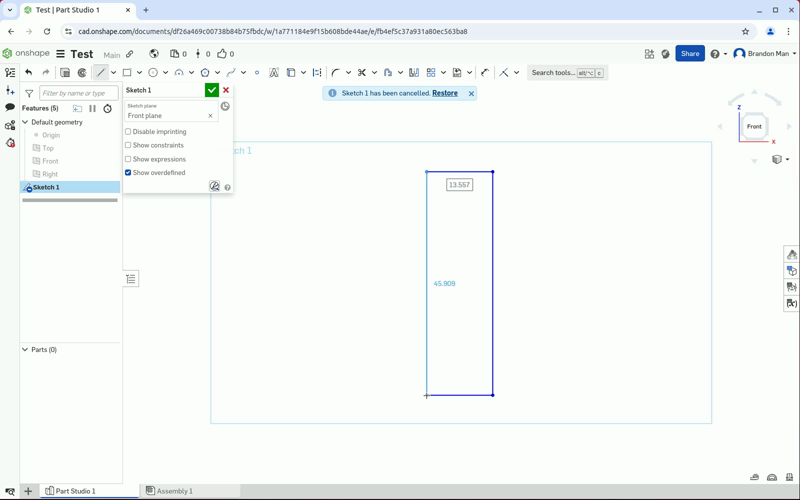
key_up(shift)
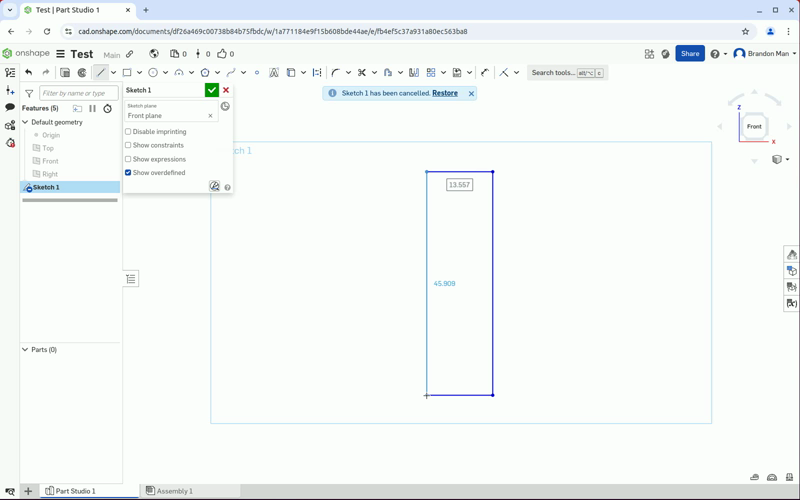
click(426, 395)
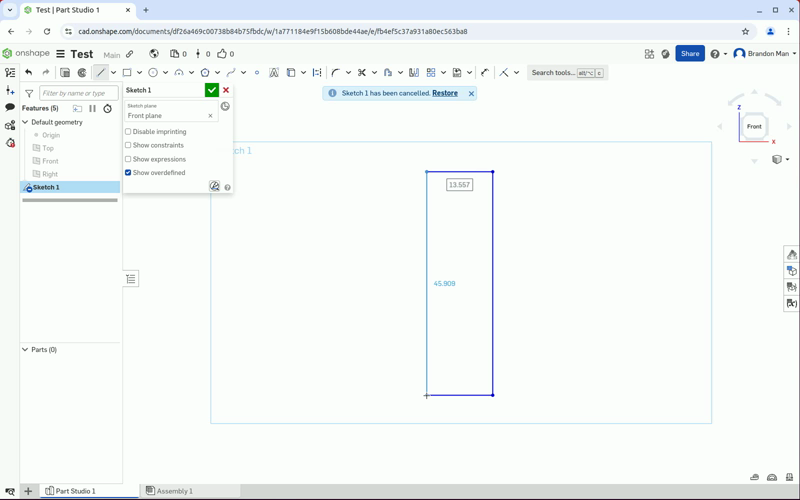
key(esc)
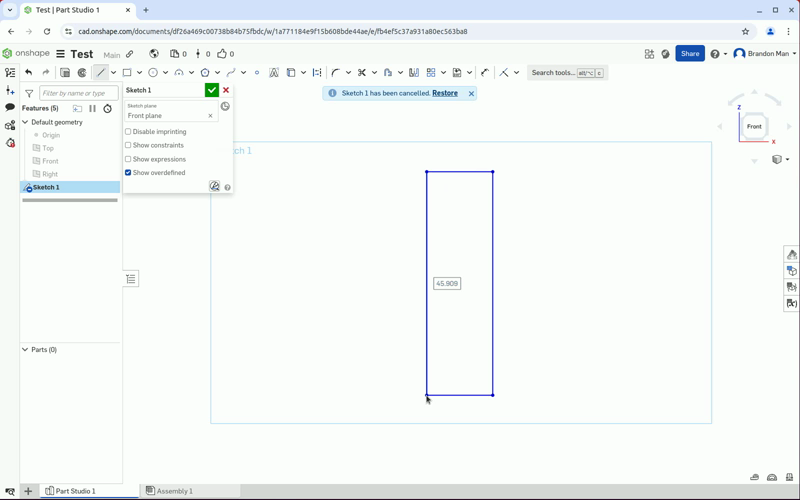
mouse_move(444, 201)
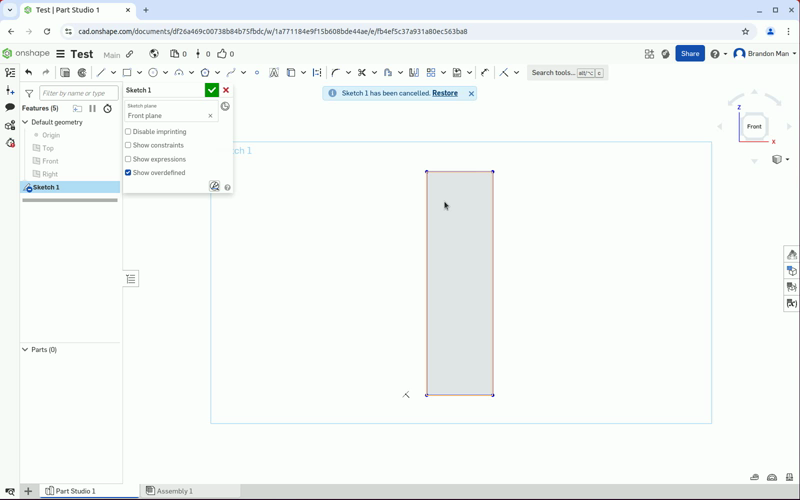
click(444, 201)
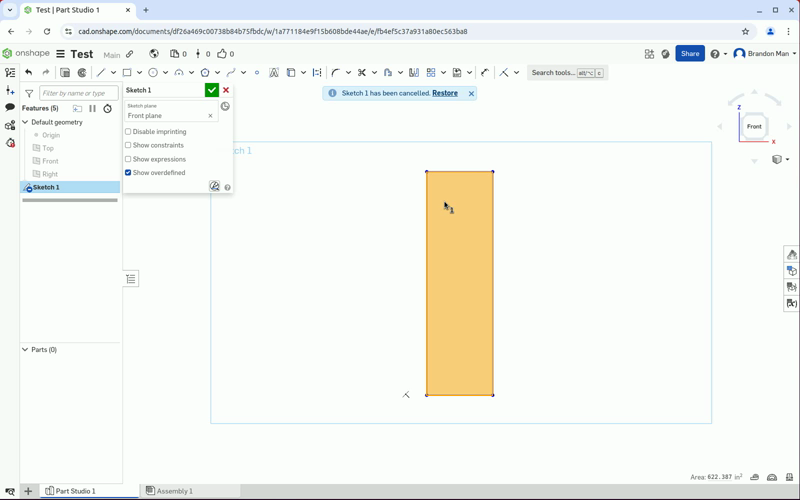
mouse_move(73, 352)
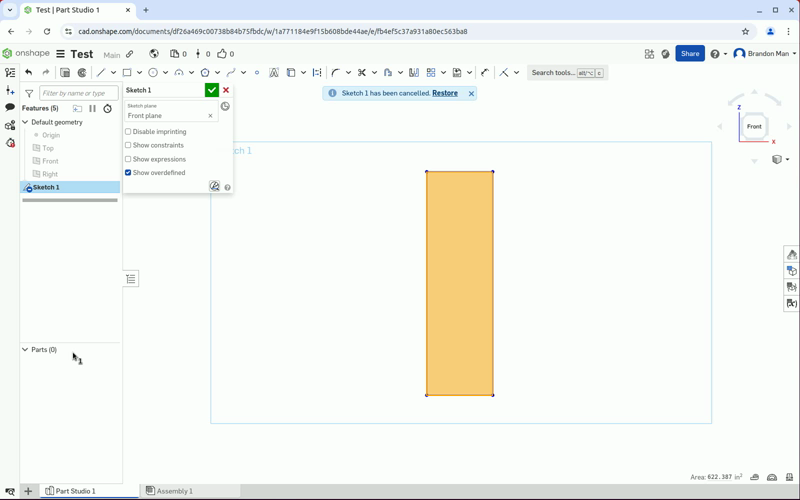
key(shift+y)
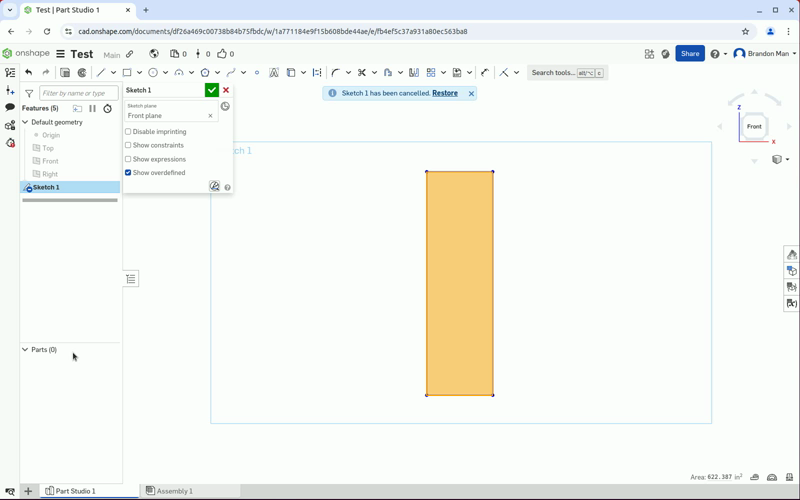
key(shift+e)
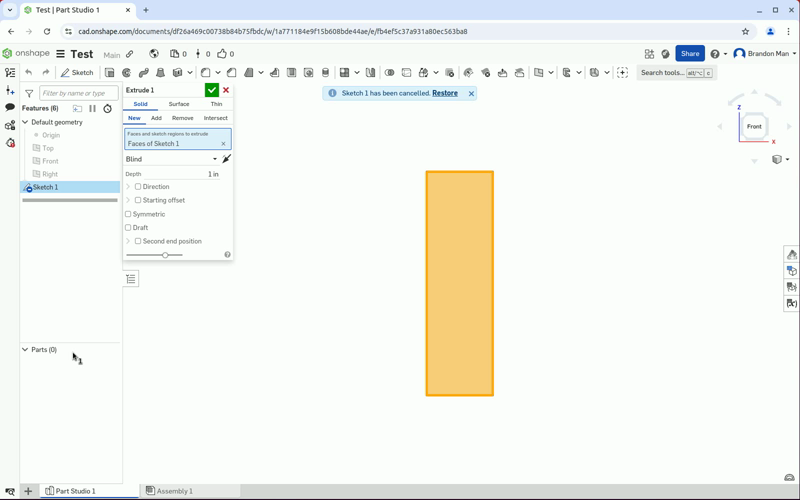
mouse_move(143, 106)
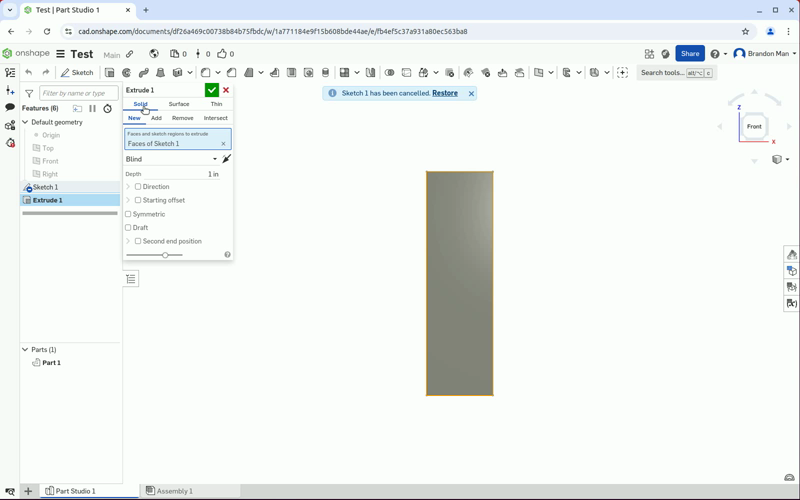
click(143, 106)
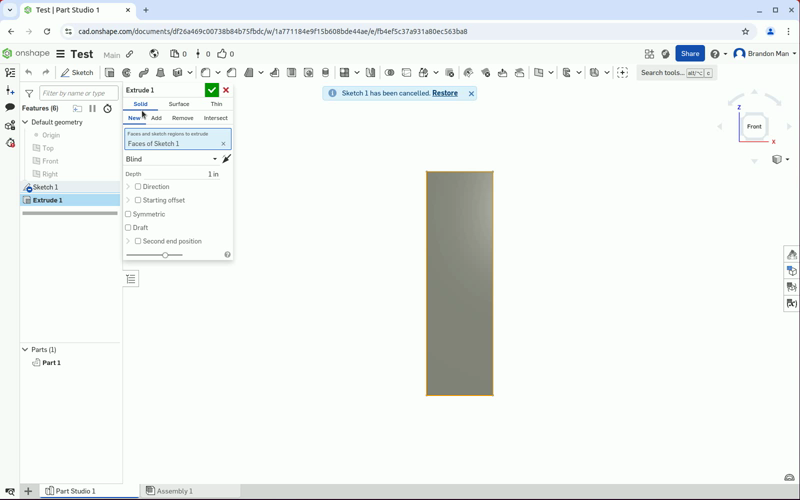
mouse_move(137, 120)
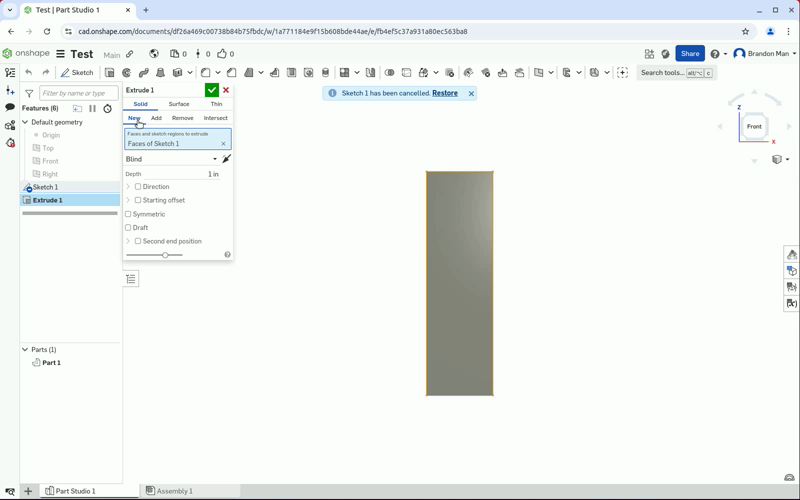
click(137, 120)
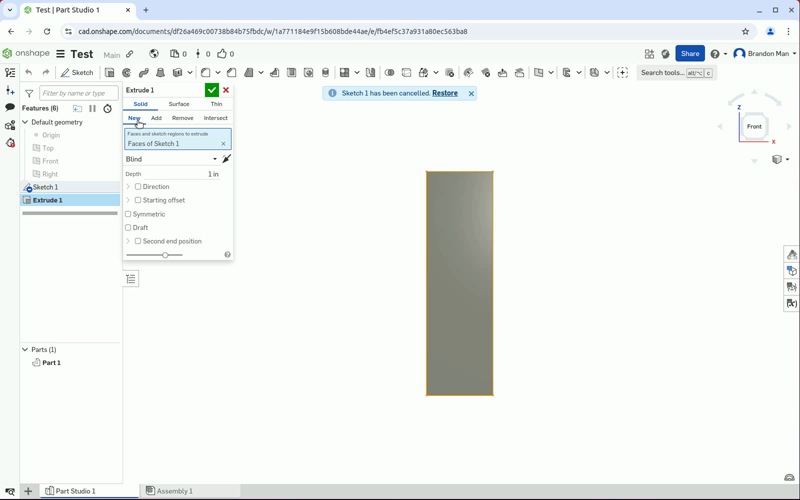
key(tab, 4)
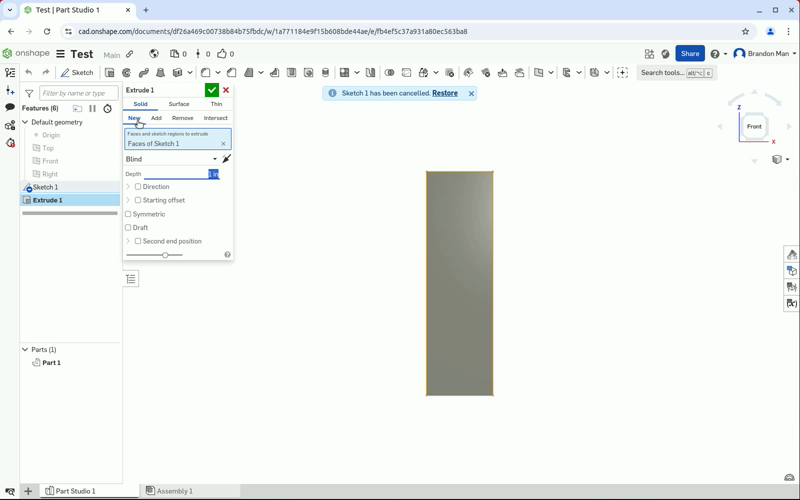
text(4.574)
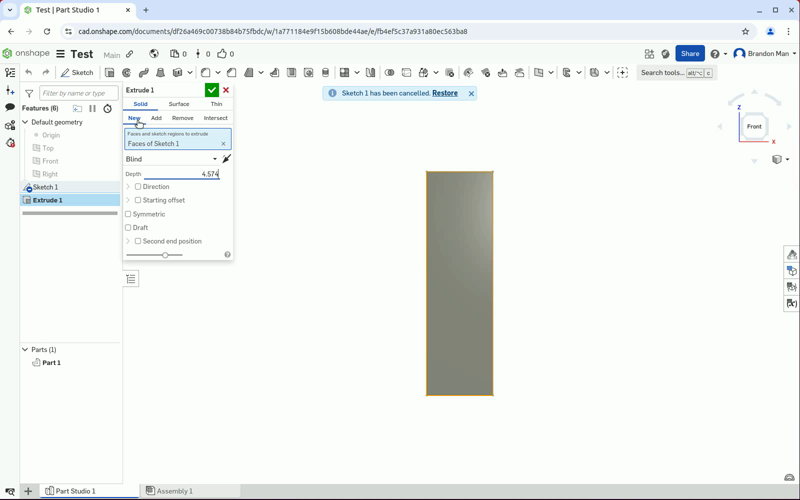
key(enter)
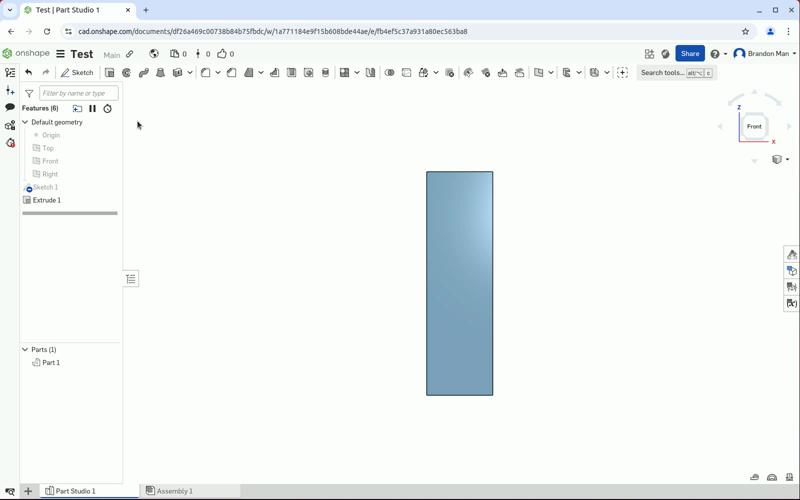
key(shift+h)
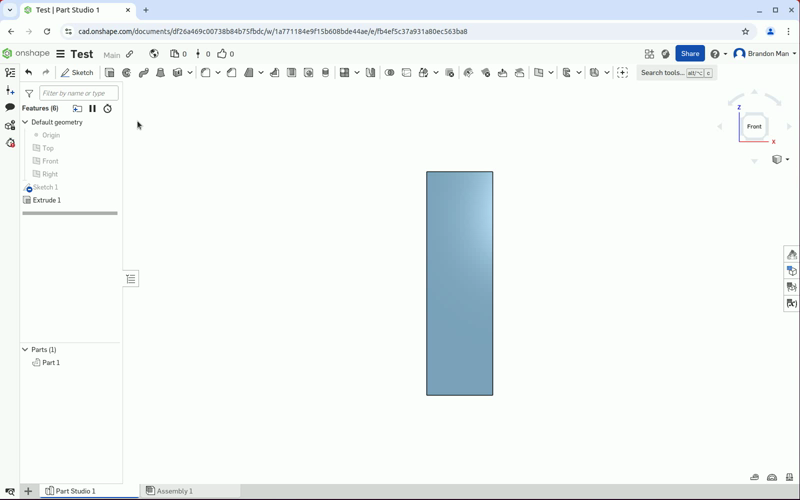
key(shift+h)
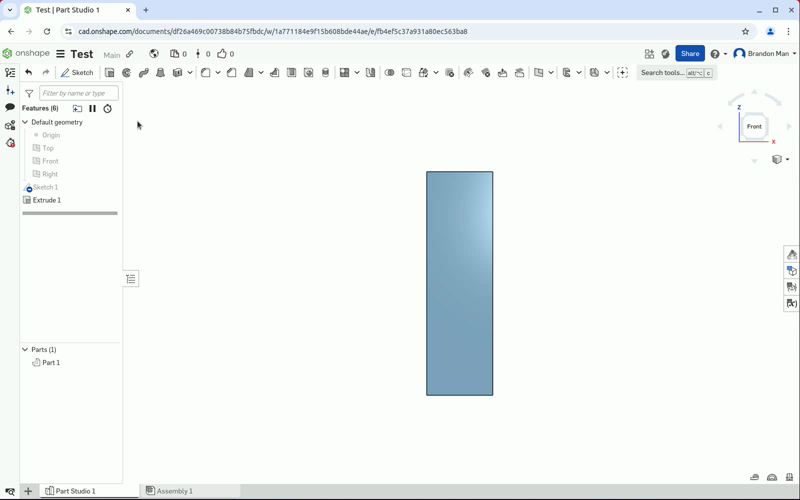
mouse_move(73, 189)
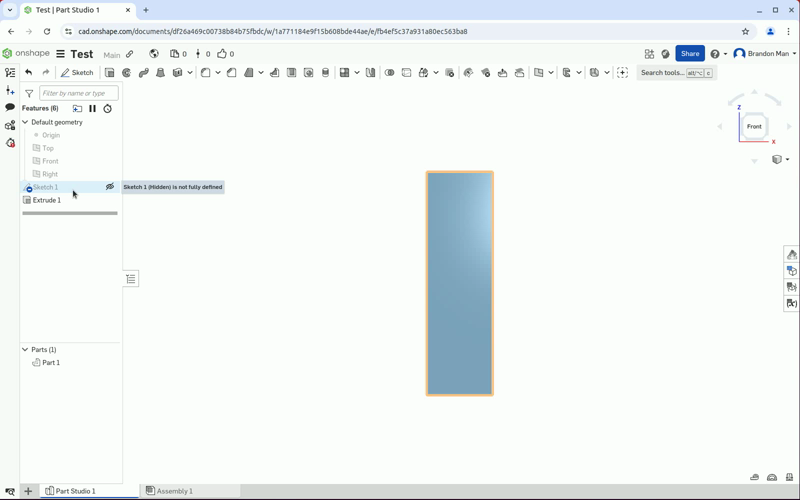
click(73, 189)
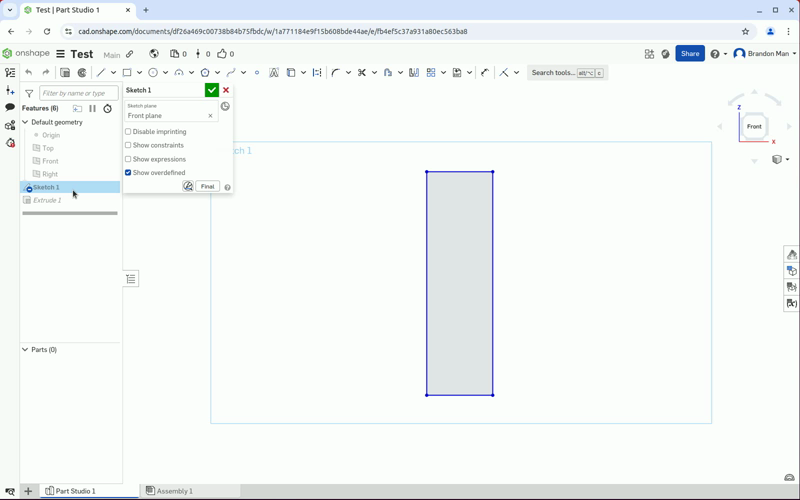
mouse_move(229, 92)
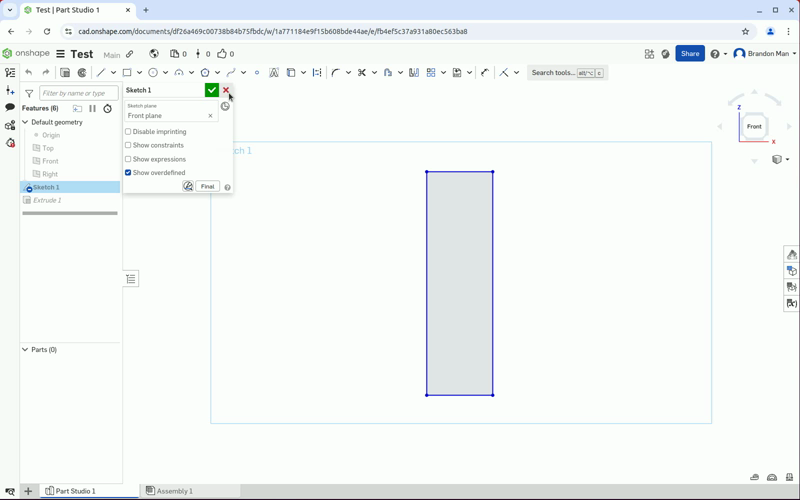
click(229, 92)
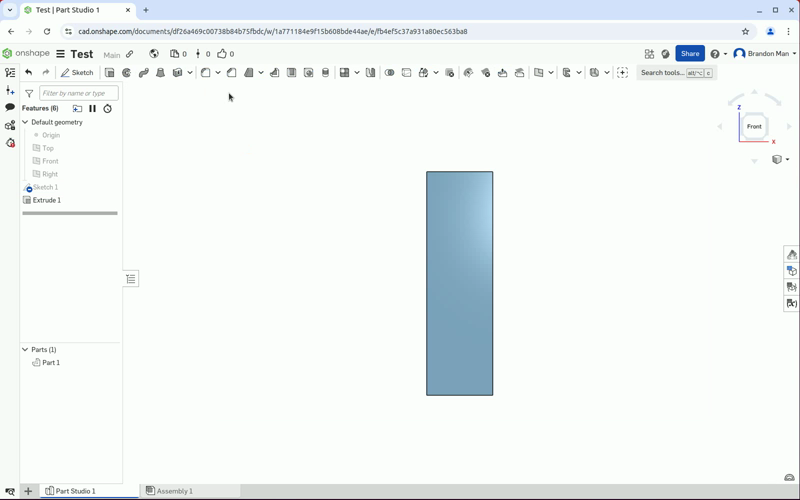
mouse_move(541, 75)
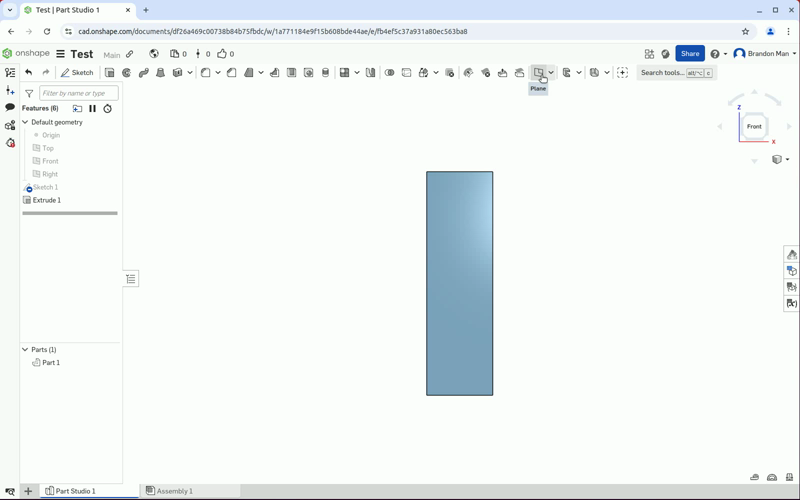
click(541, 75)
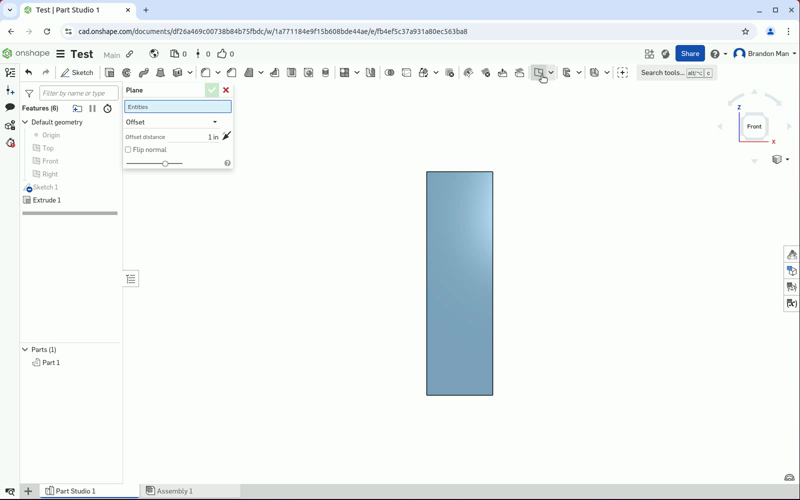
mouse_move(73, 163)
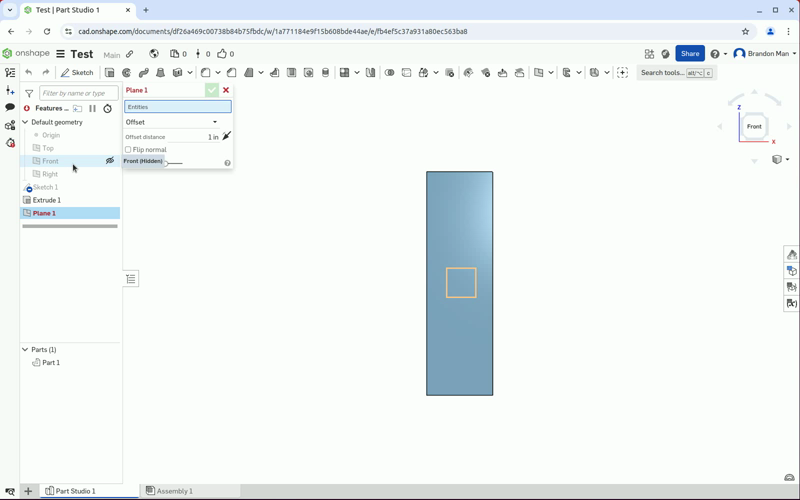
click(73, 163)
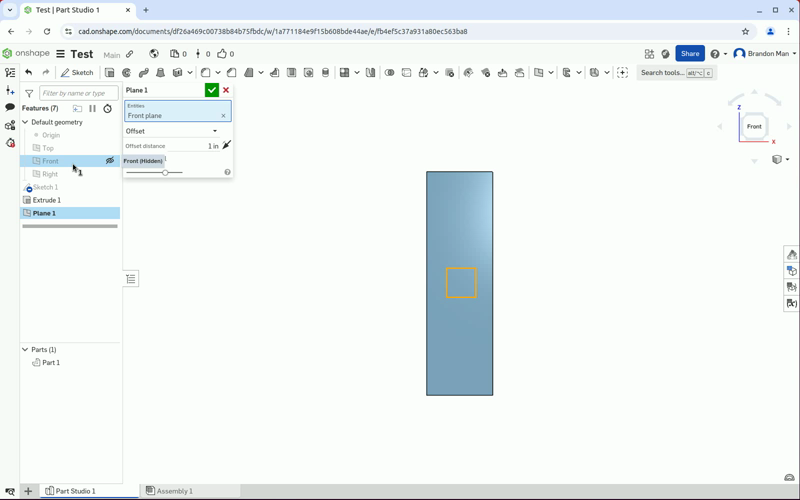
key(tab, 2)
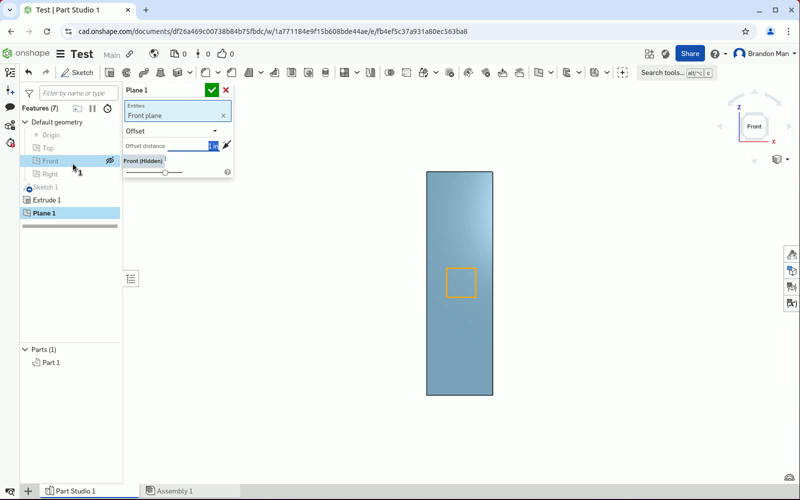
text(4.56)
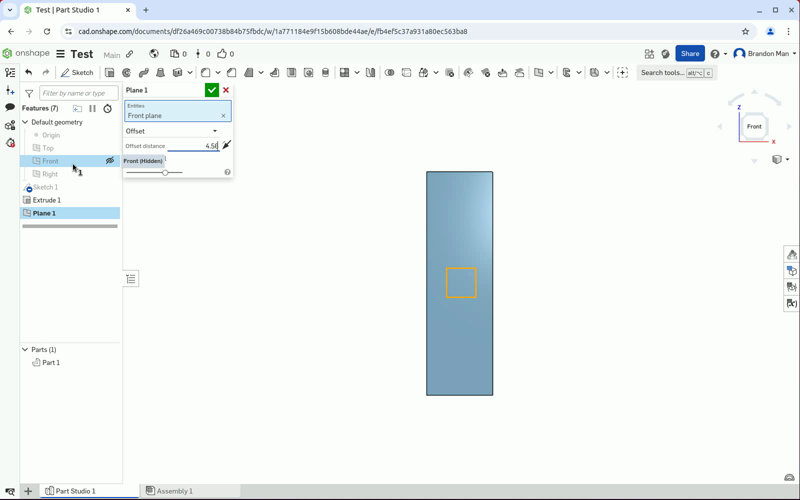
key(enter, 2)
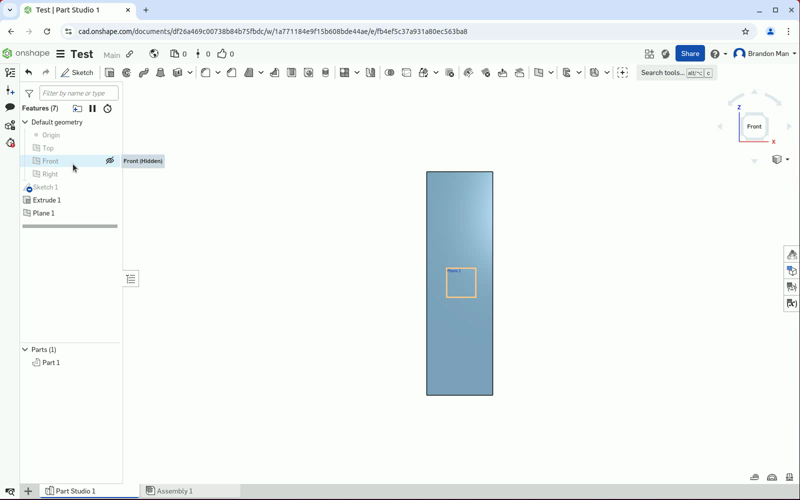
key(shift+s)
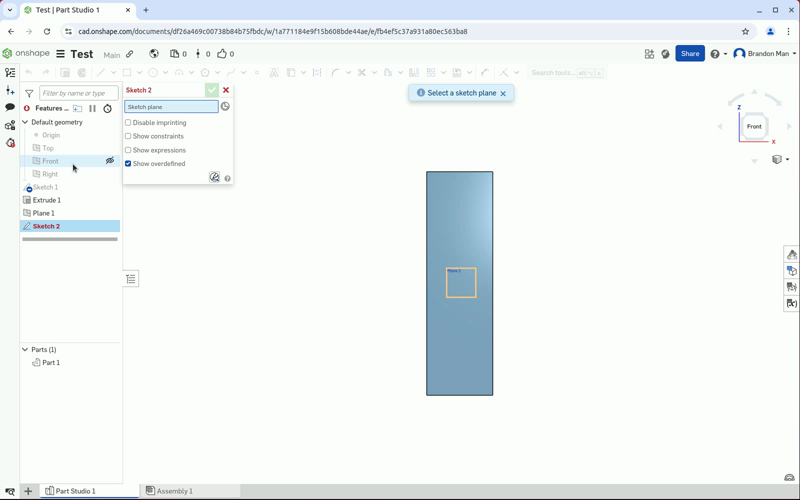
mouse_move(73, 215)
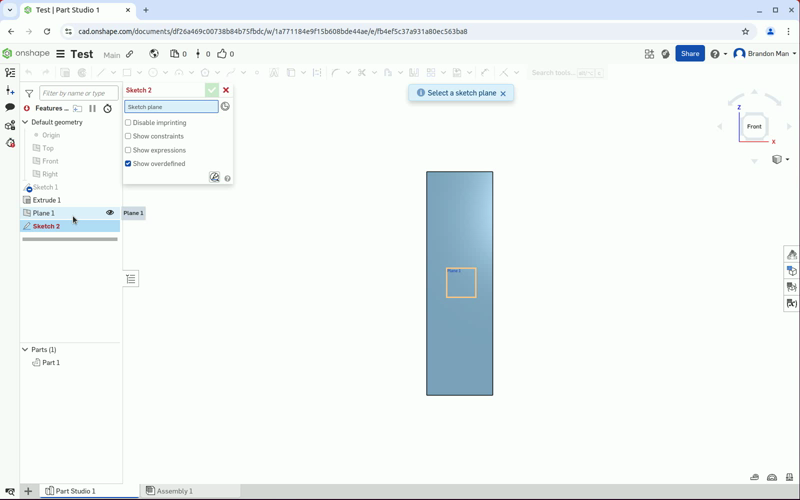
click(73, 215)
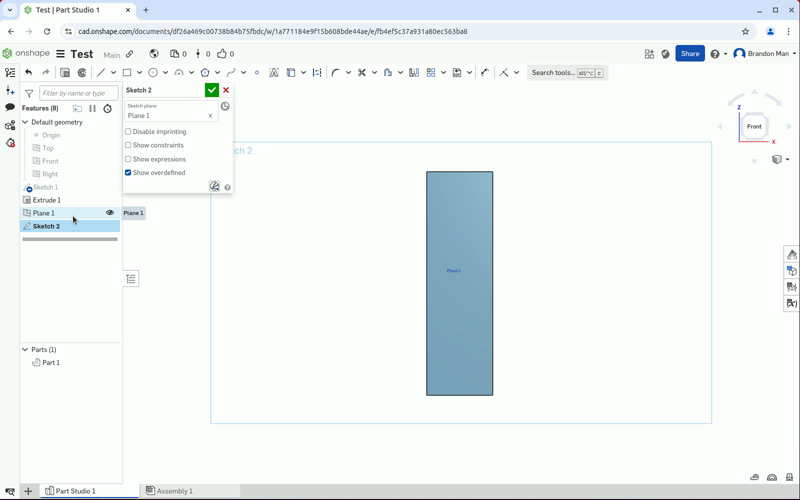
mouse_move(73, 352)
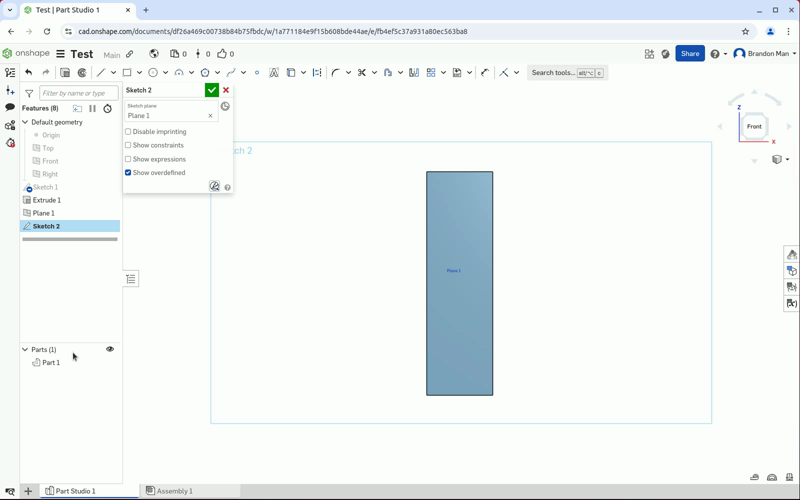
key(y)
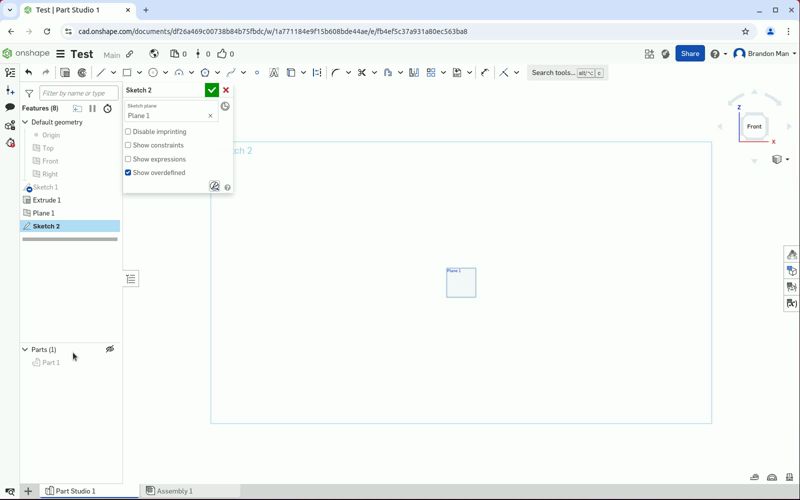
key(l)
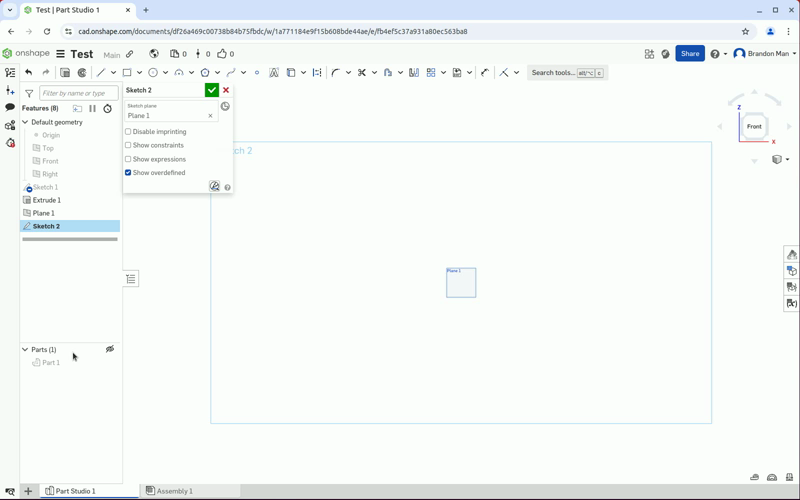
key_down(shift)
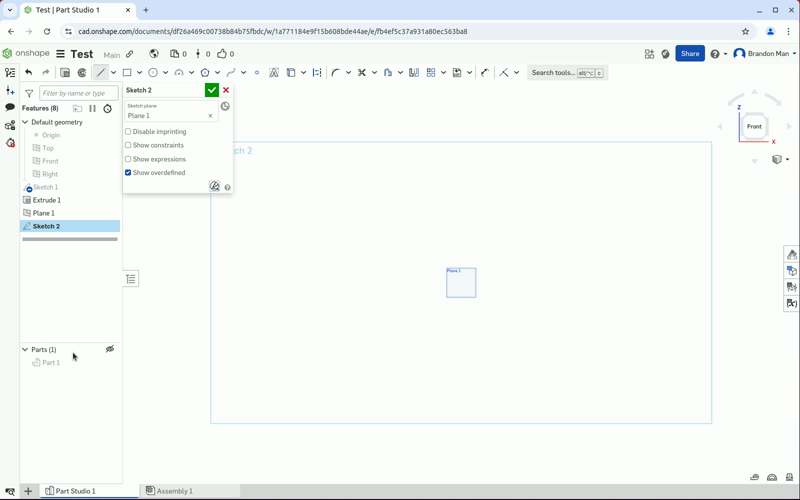
mouse_move(446, 395)
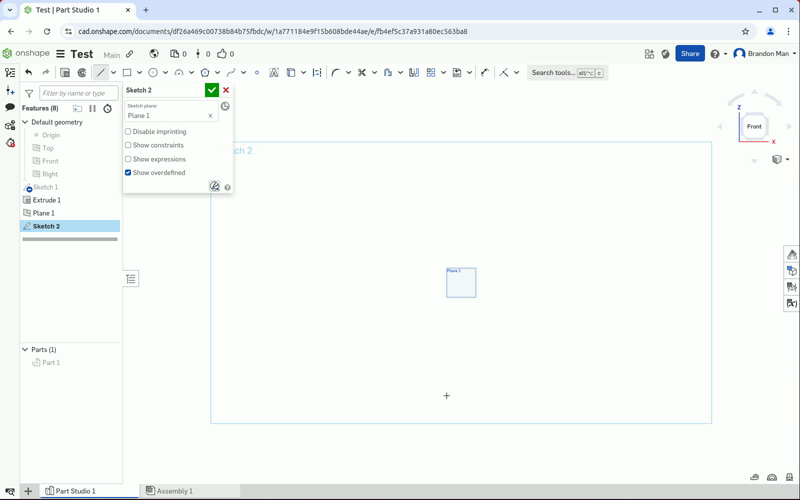
click(446, 395)
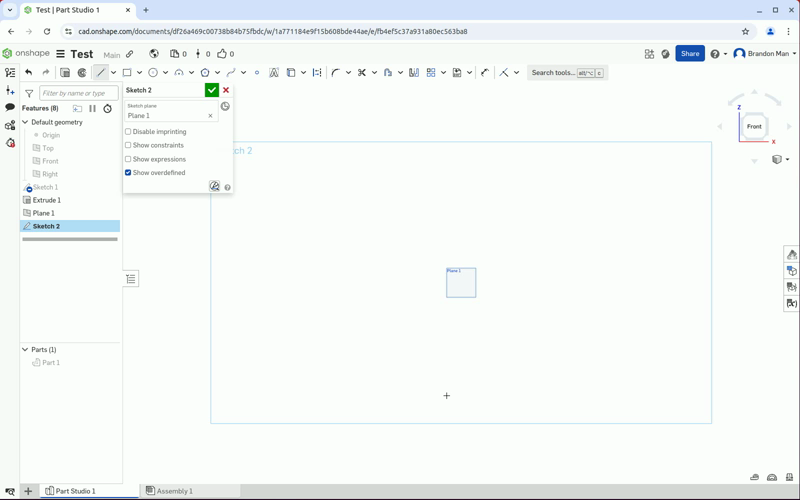
key_up(shift)
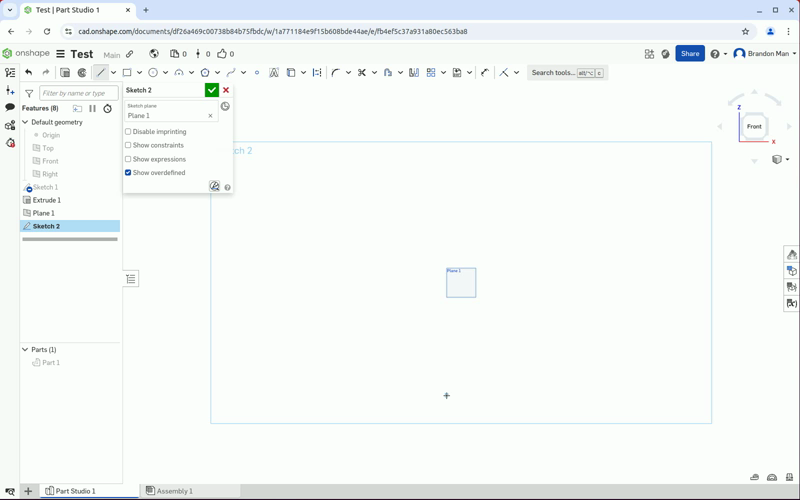
key_down(shift)
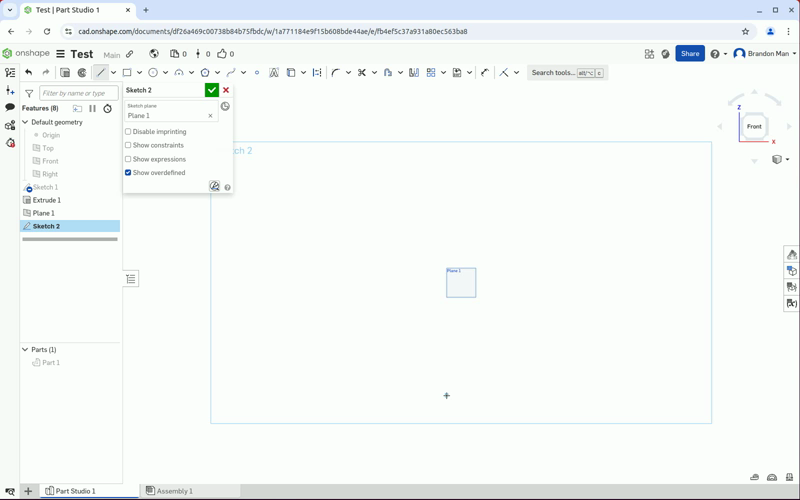
mouse_move(476, 395)
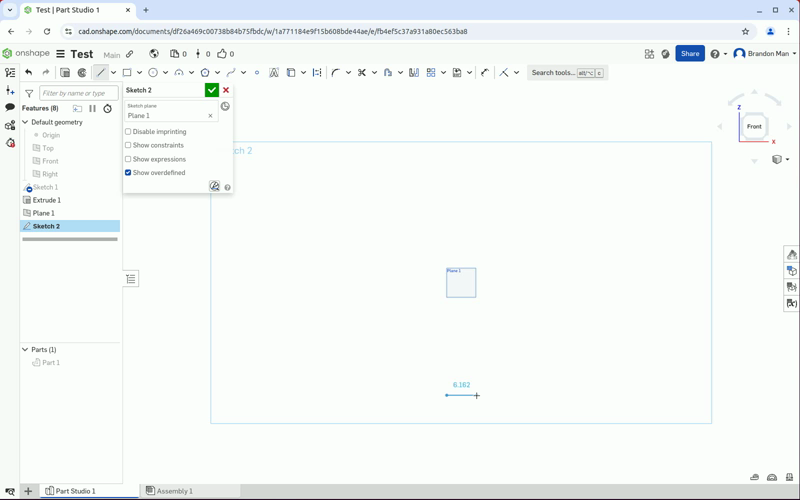
mouse_move(474, 395)
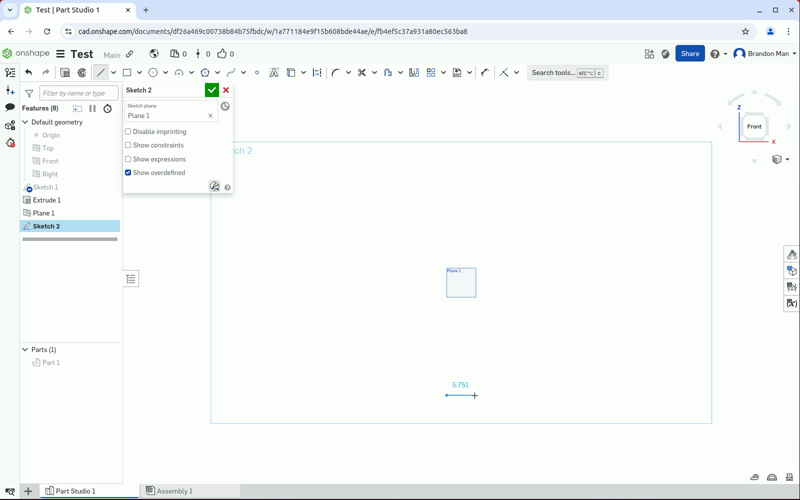
click(474, 395)
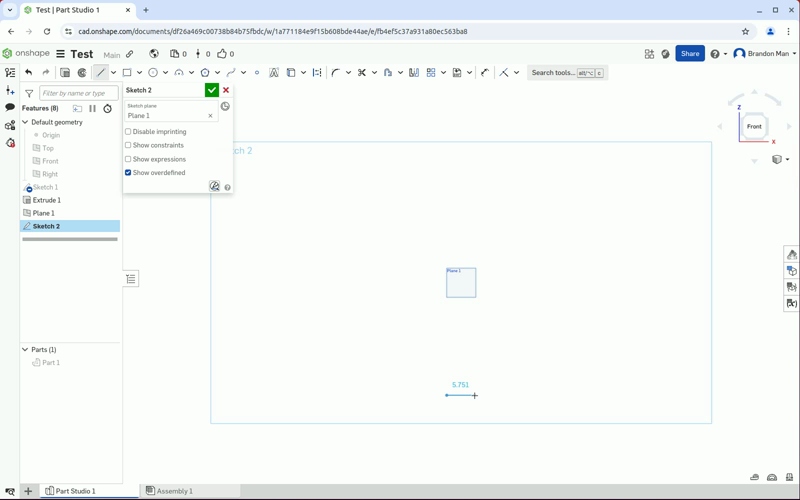
key_up(shift)
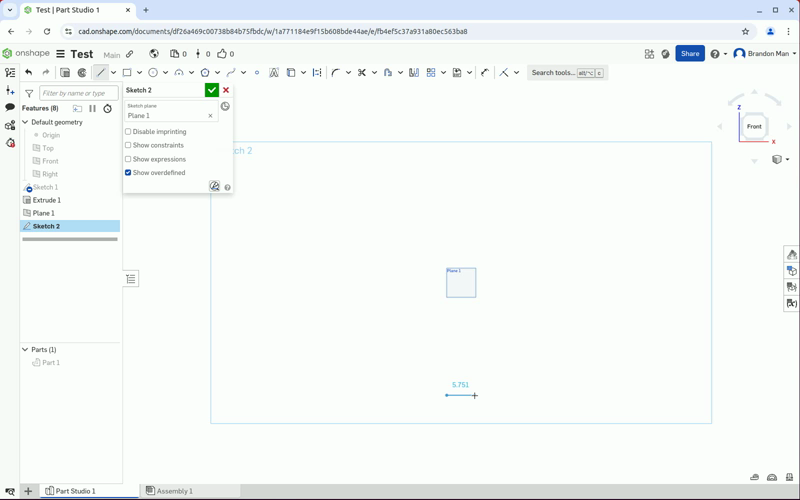
key_down(shift)
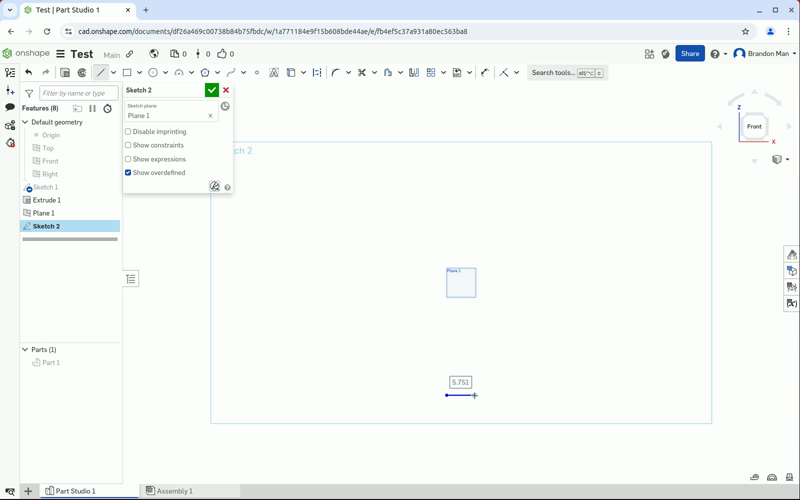
mouse_move(474, 171)
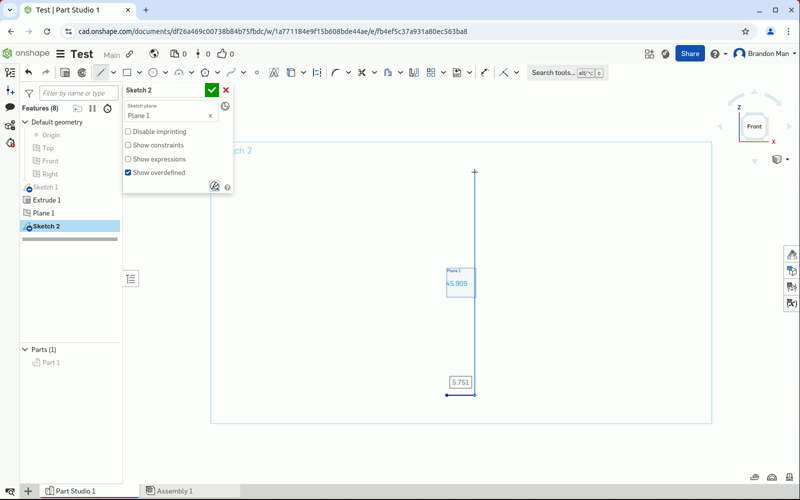
click(474, 171)
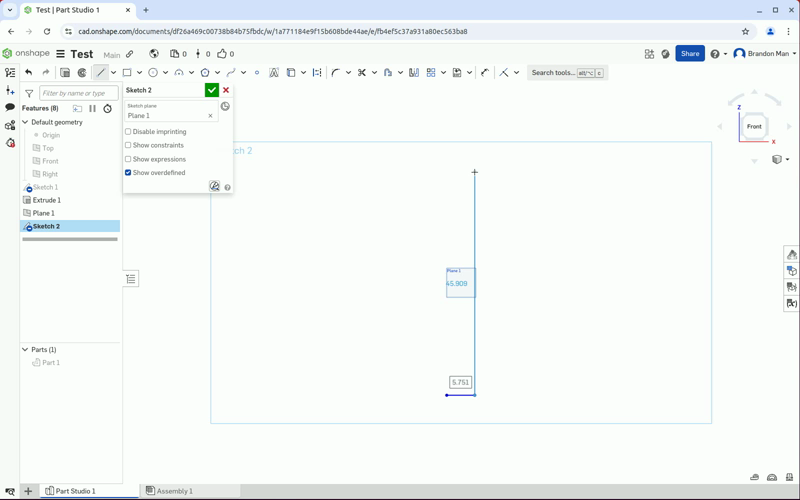
key_up(shift)
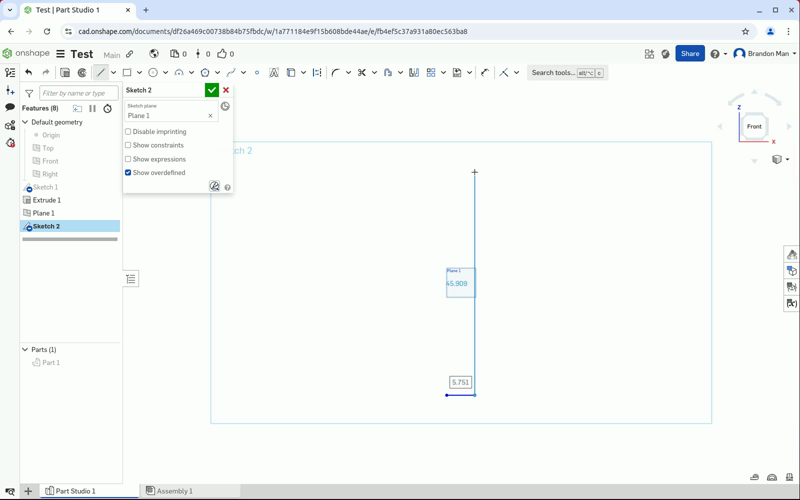
key_down(shift)
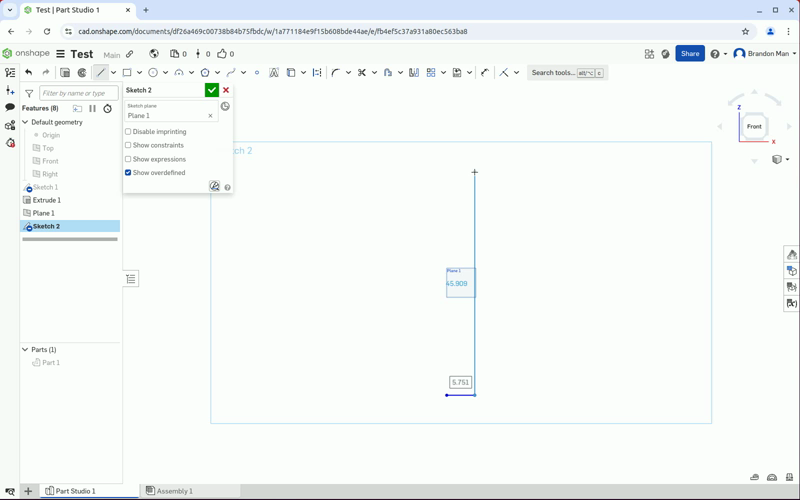
mouse_move(504, 171)
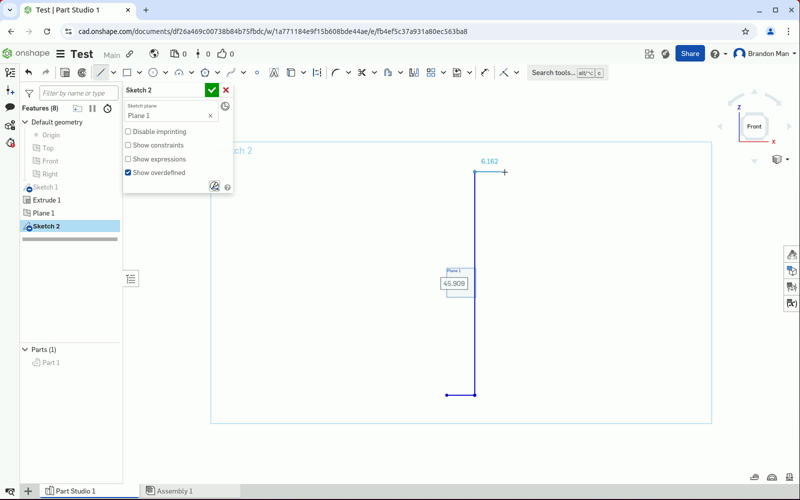
mouse_move(446, 171)
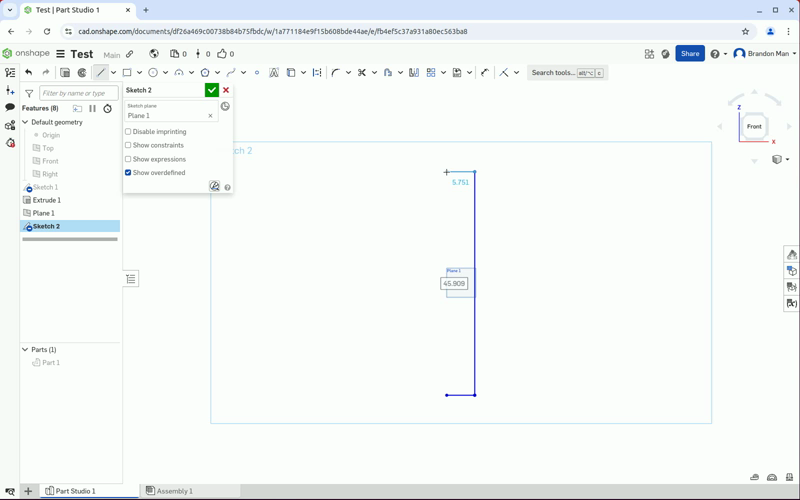
click(446, 171)
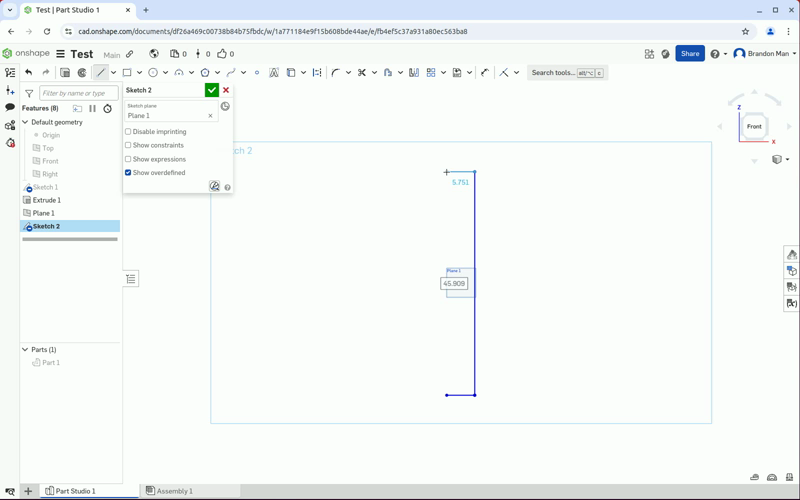
key_up(shift)
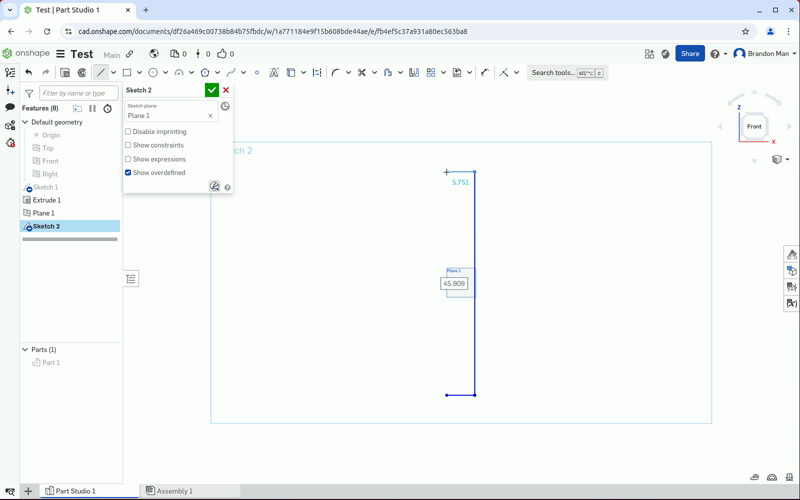
key_down(shift)
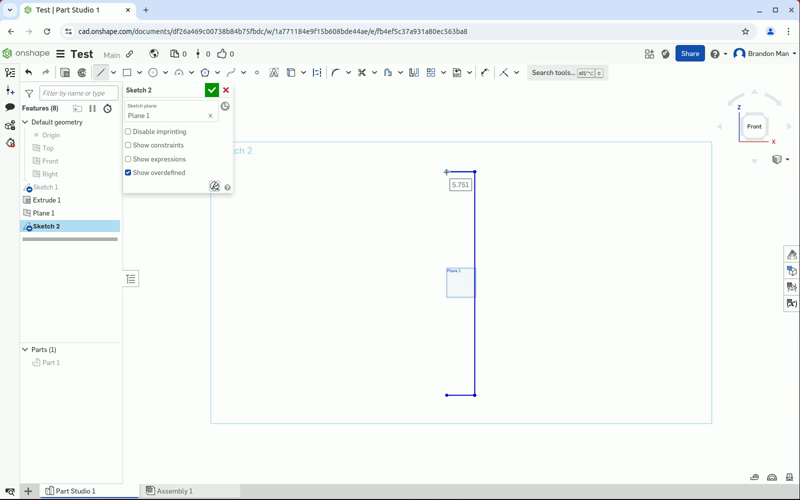
mouse_move(446, 395)
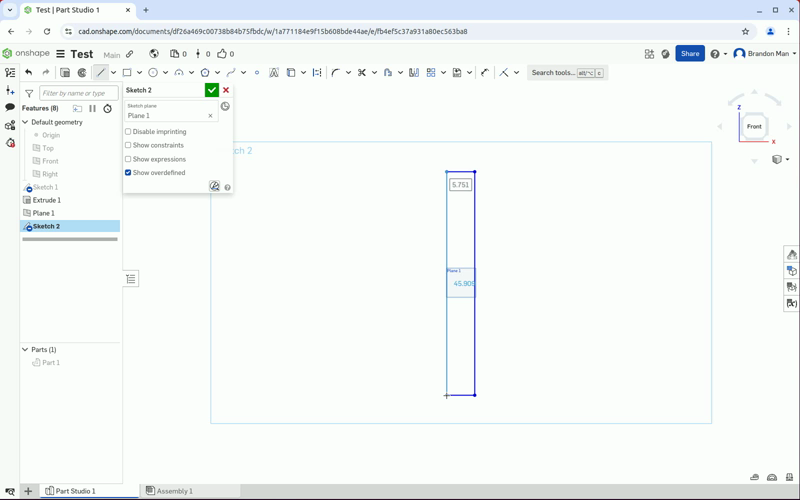
key_up(shift)
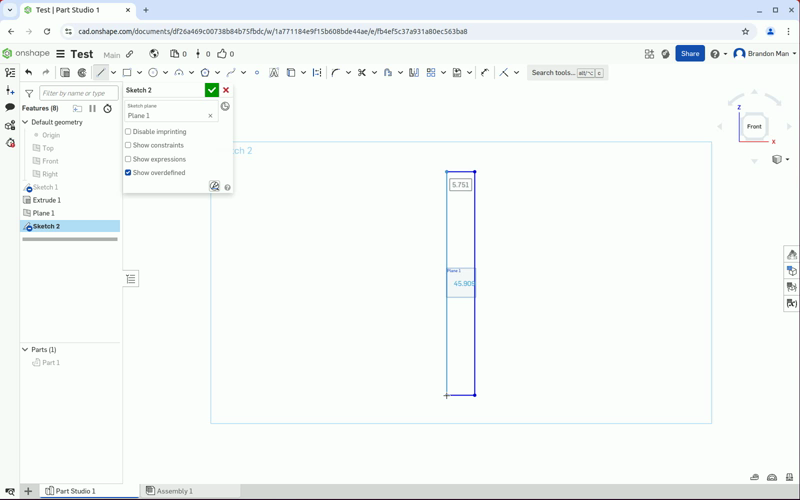
click(446, 395)
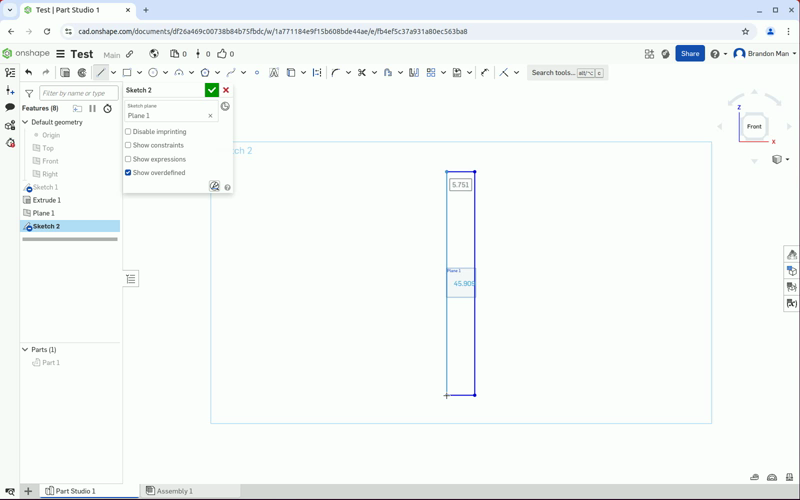
key(esc)
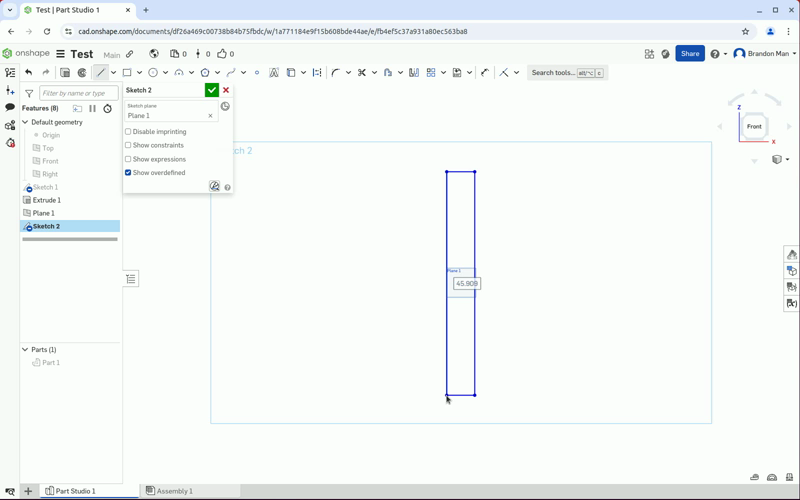
mouse_move(457, 299)
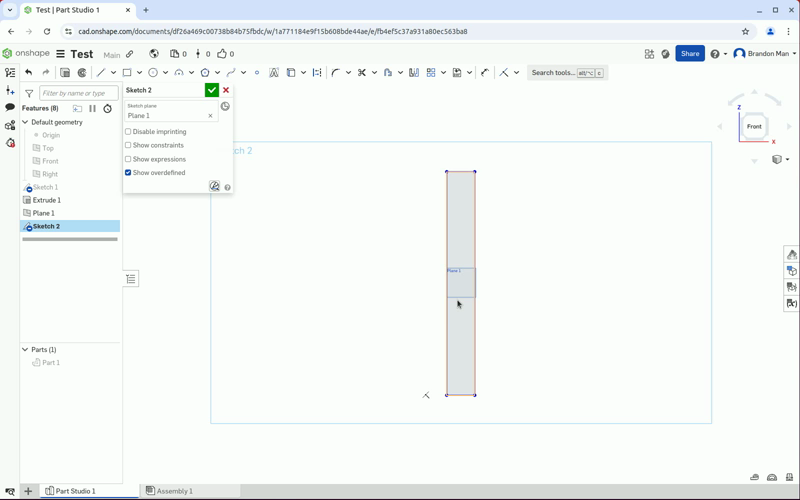
click(457, 299)
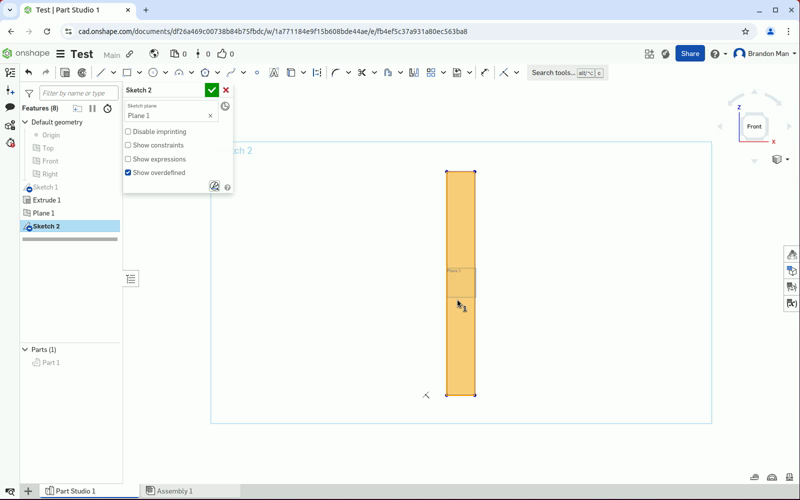
mouse_move(73, 352)
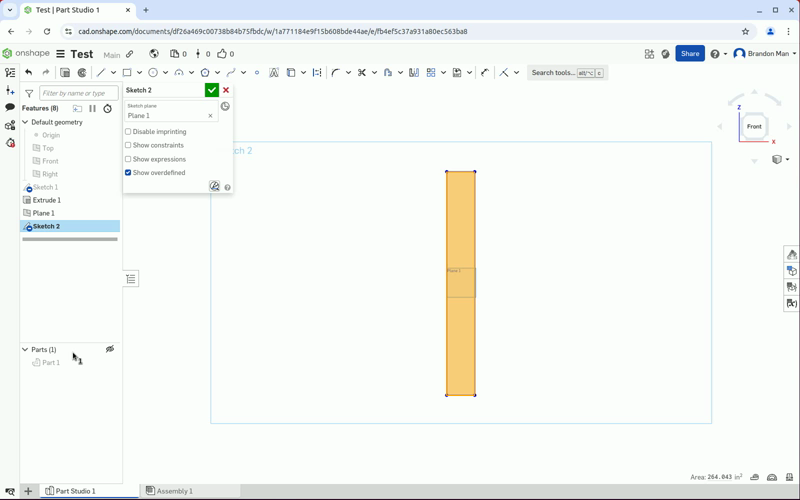
key(shift+y)
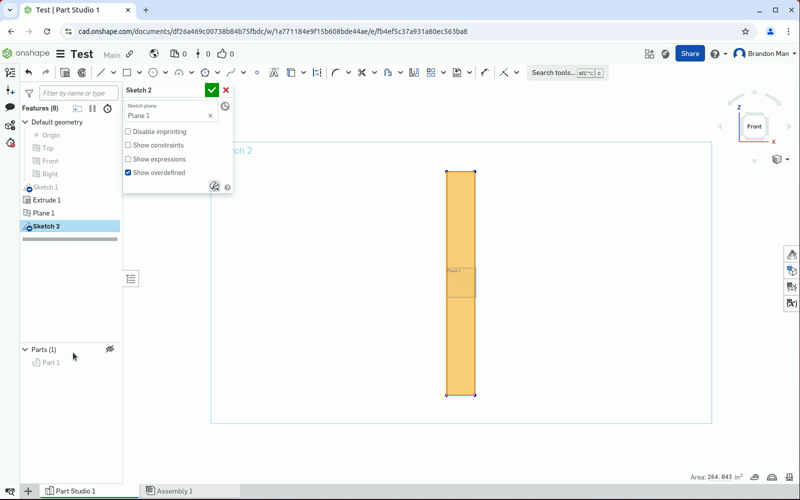
key(shift+e)
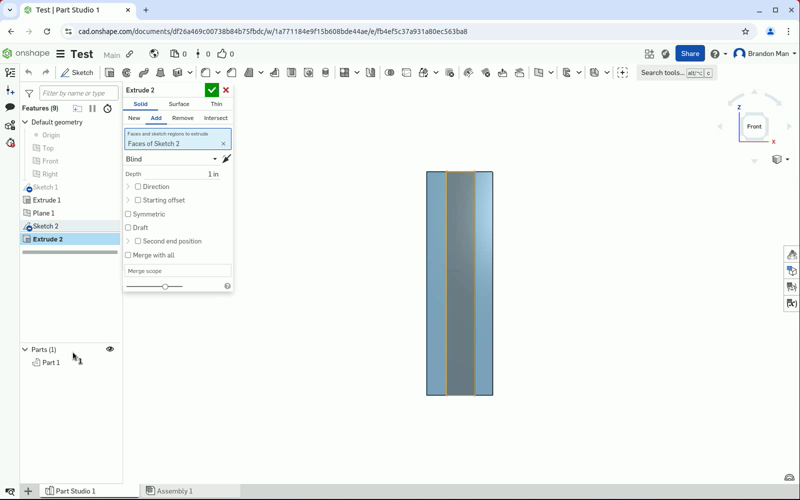
mouse_move(143, 106)
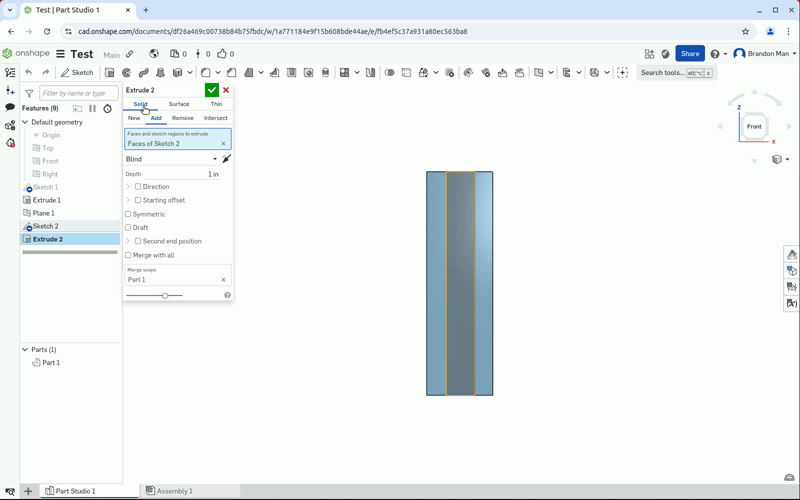
click(143, 106)
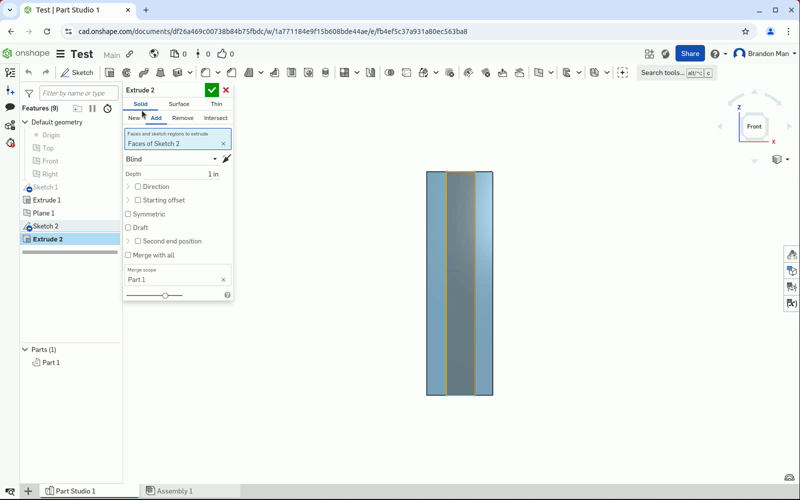
mouse_move(137, 120)
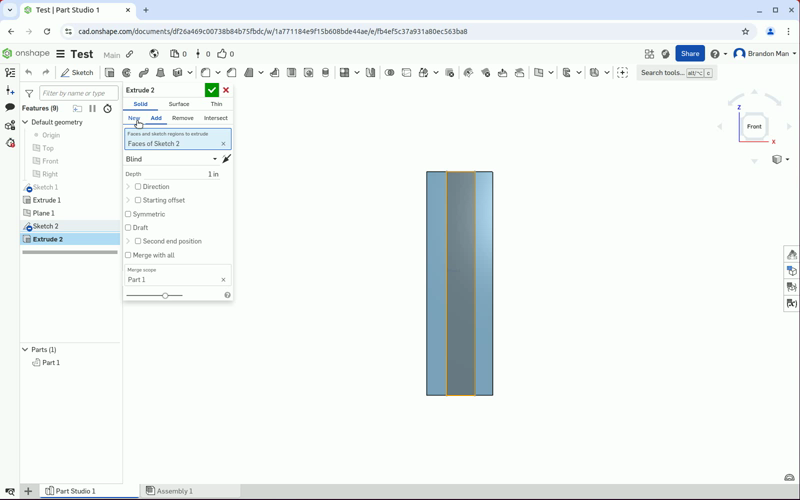
click(137, 120)
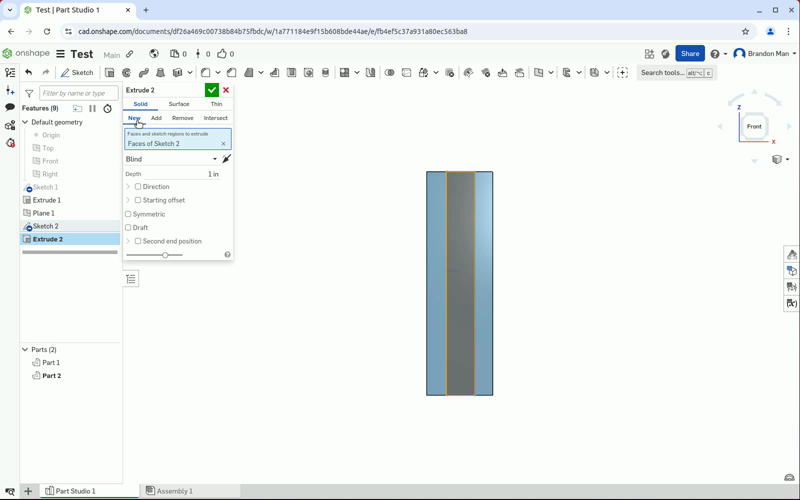
key(tab, 4)
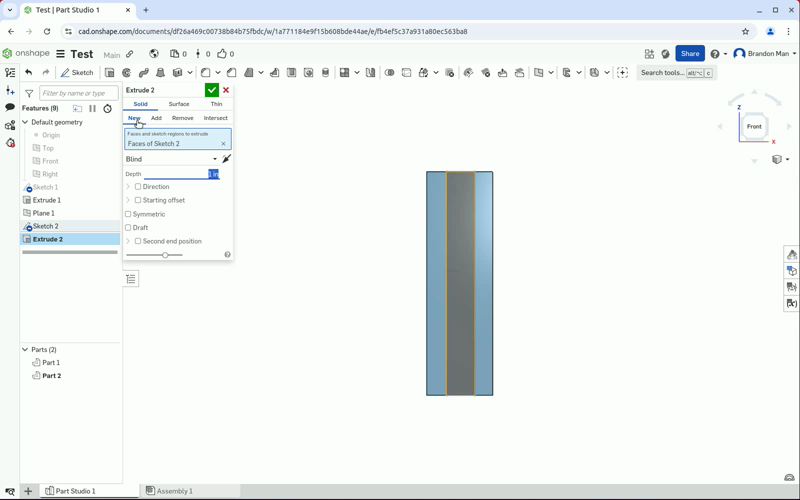
text(2.407)
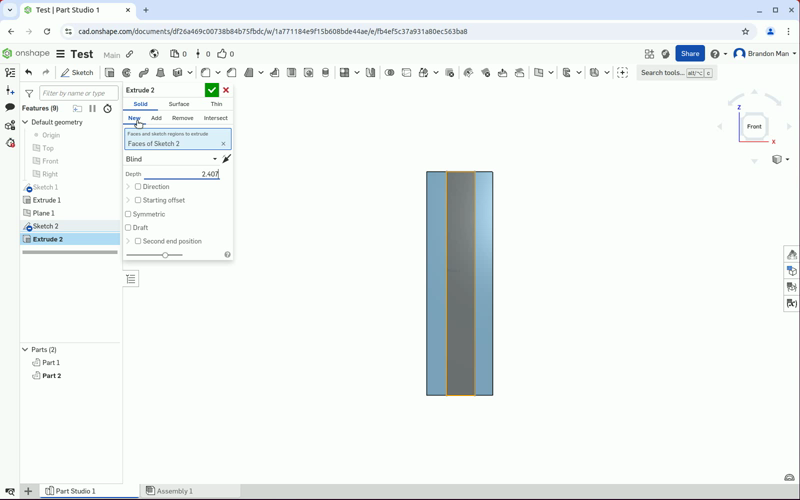
key(enter)
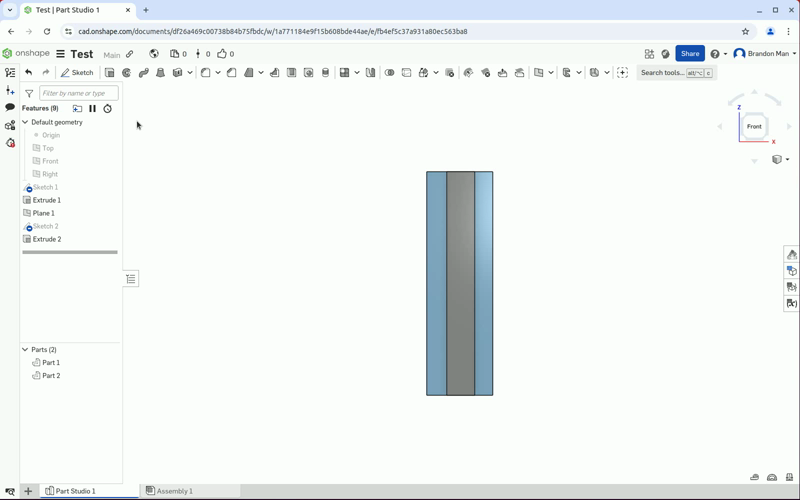
key(shift+h)
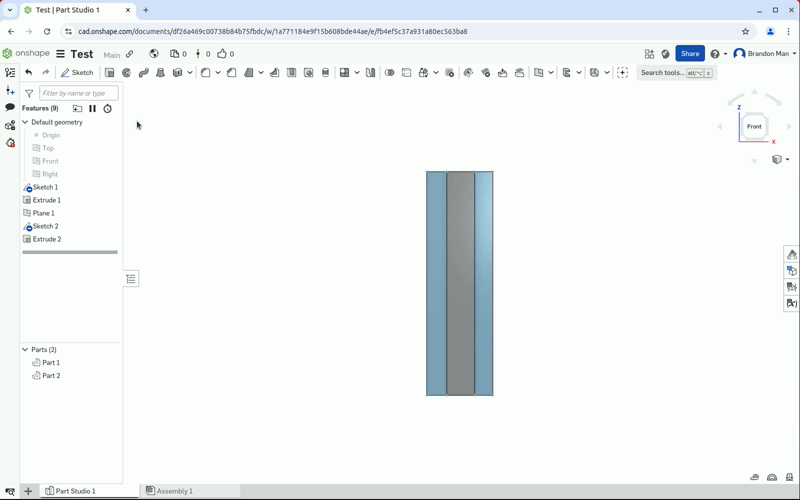
key(shift+h)
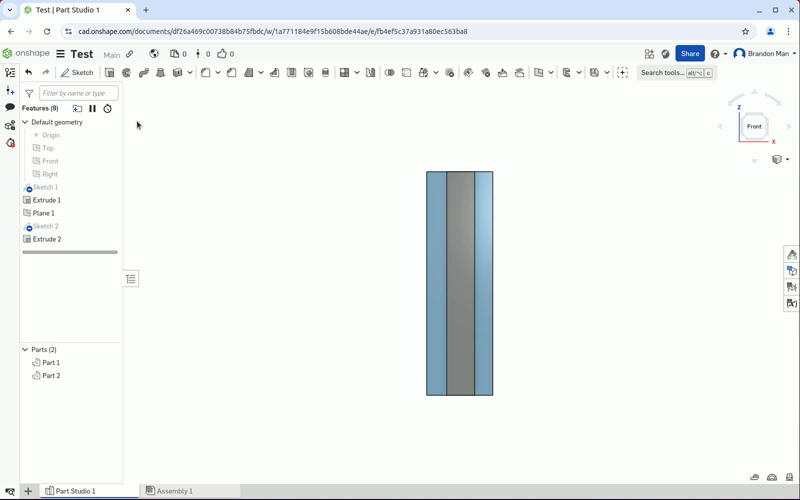
mouse_move(73, 189)
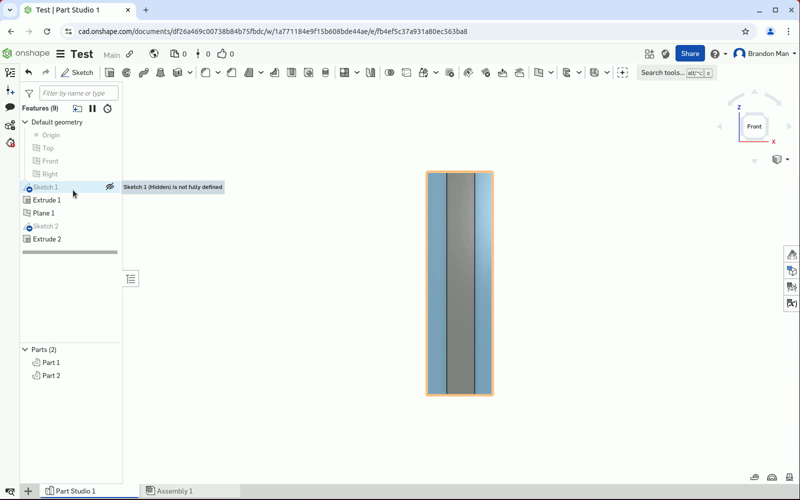
click(73, 189)
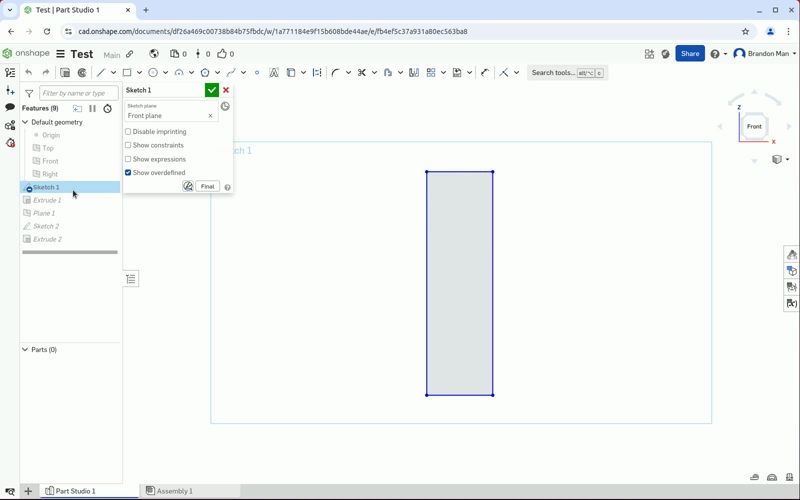
mouse_move(229, 92)
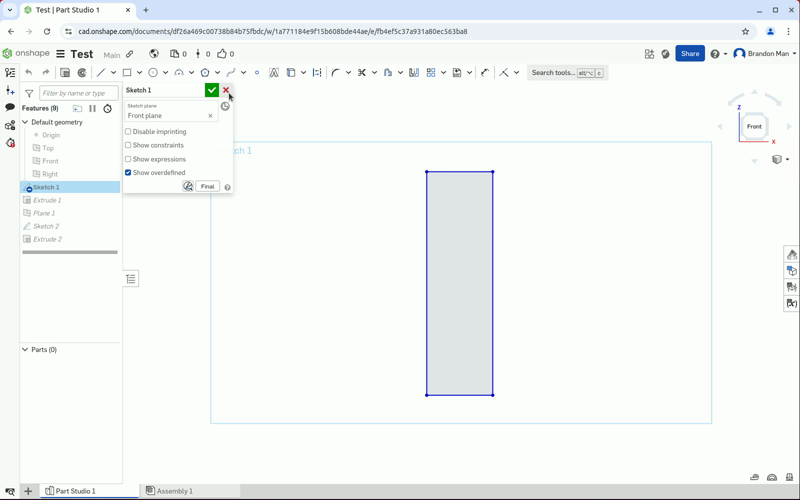
click(229, 92)
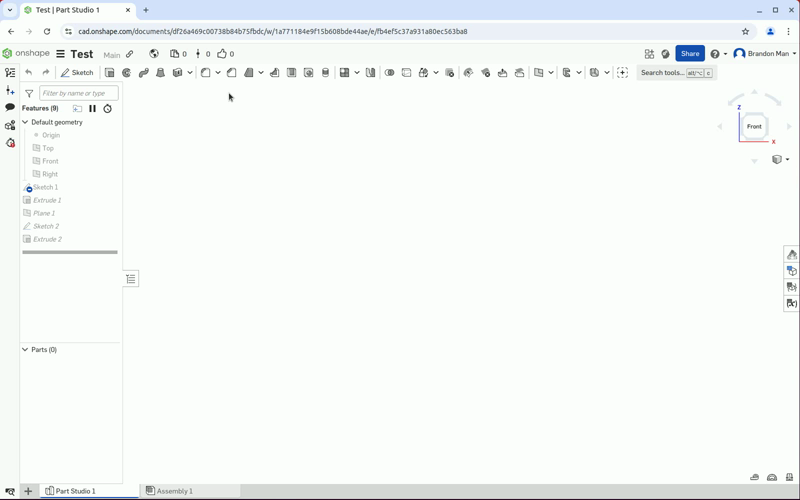
mouse_move(541, 75)
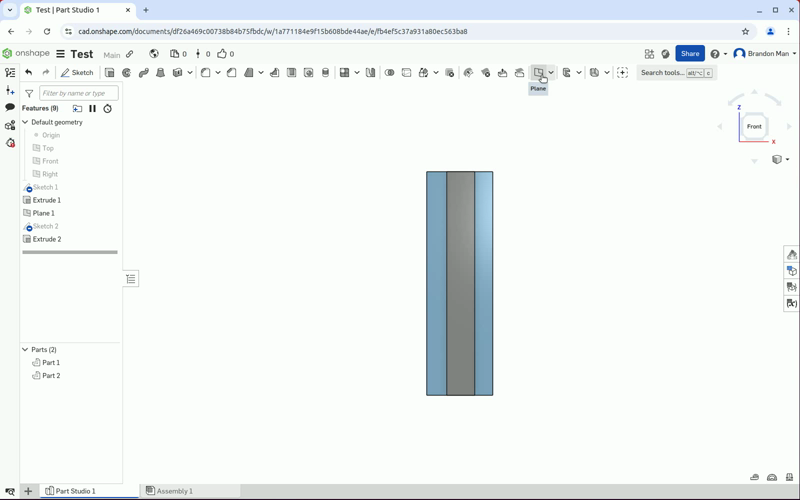
click(541, 75)
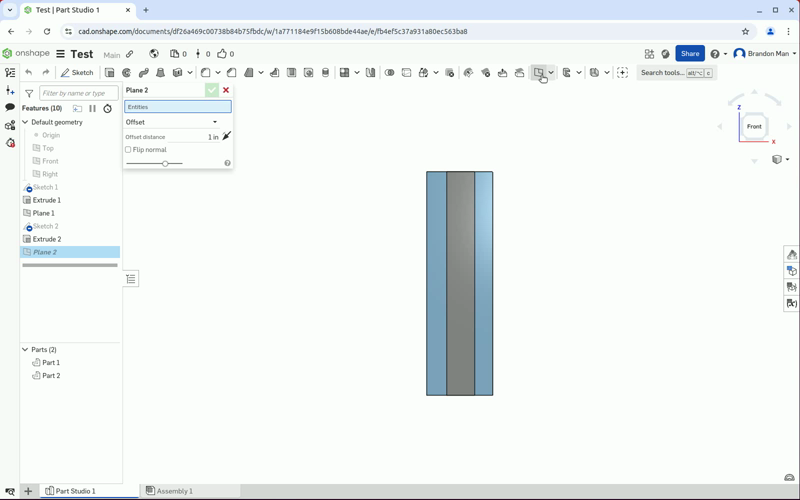
mouse_move(73, 163)
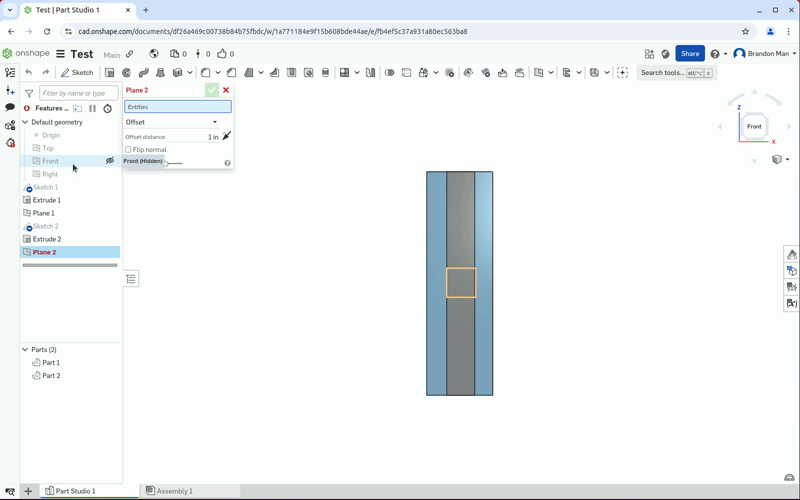
click(73, 163)
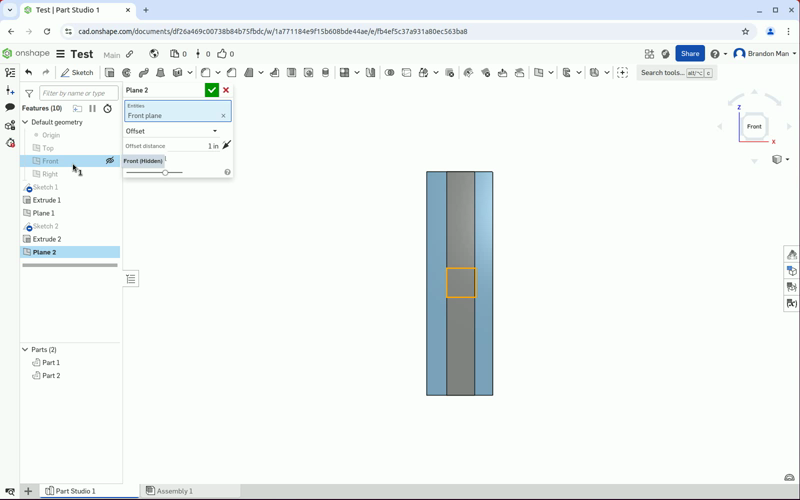
key(tab, 2)
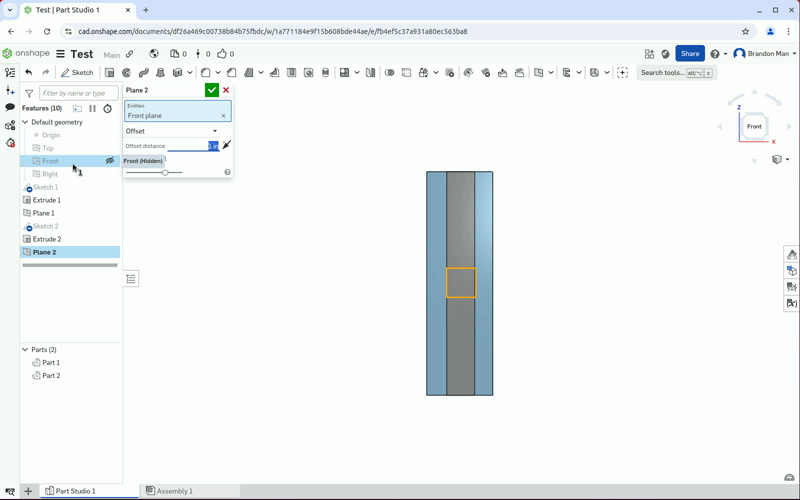
text(6.994)
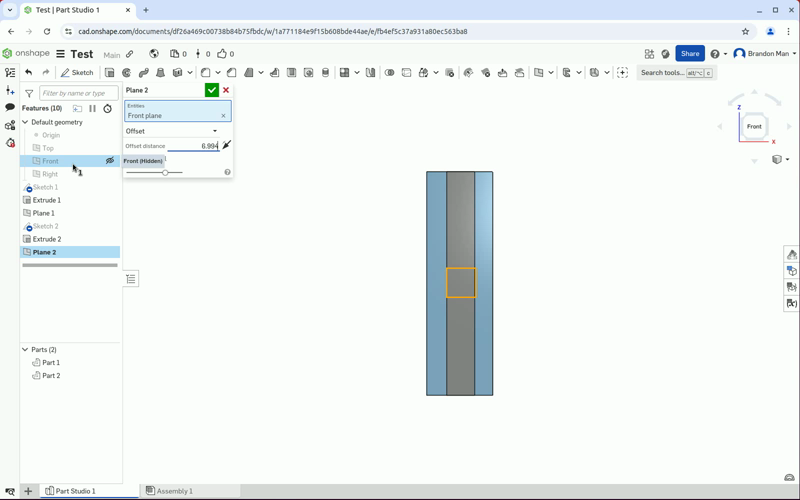
key(enter, 2)
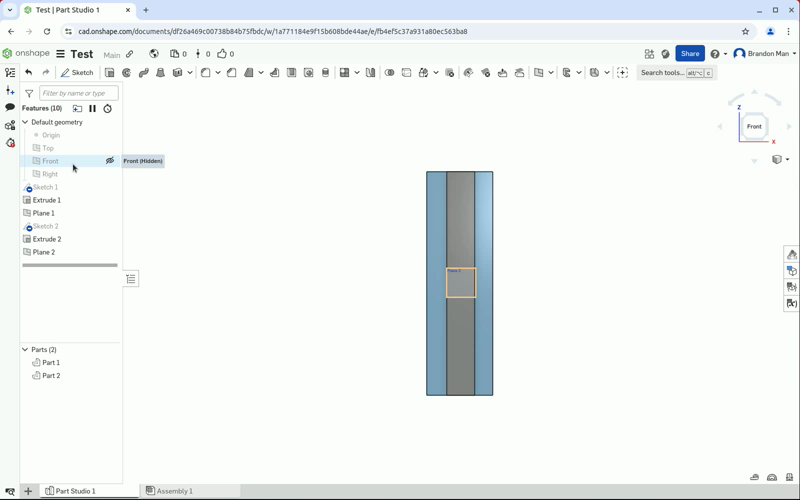
key(shift+s)
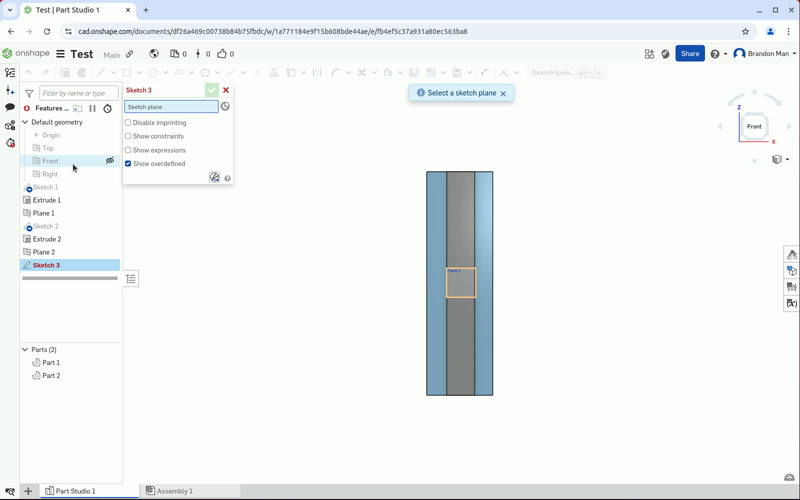
mouse_move(73, 254)
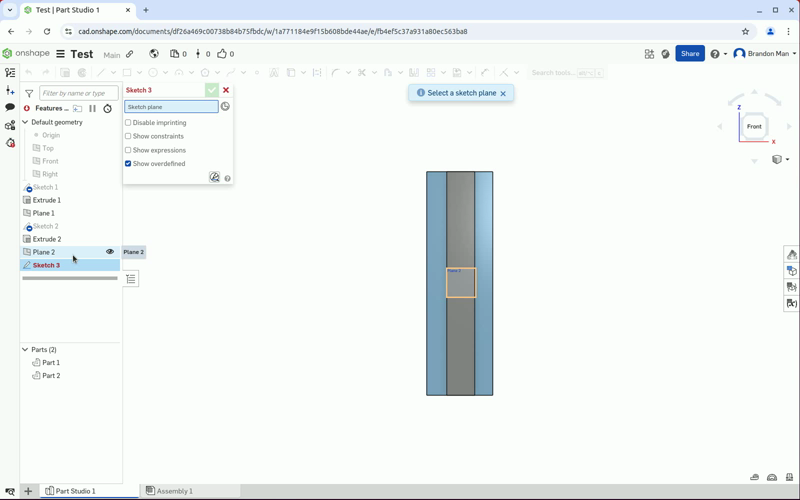
click(73, 254)
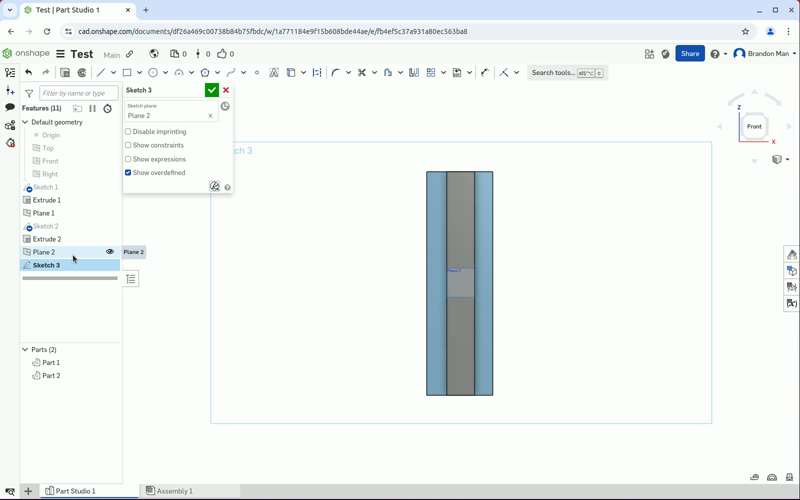
mouse_move(73, 352)
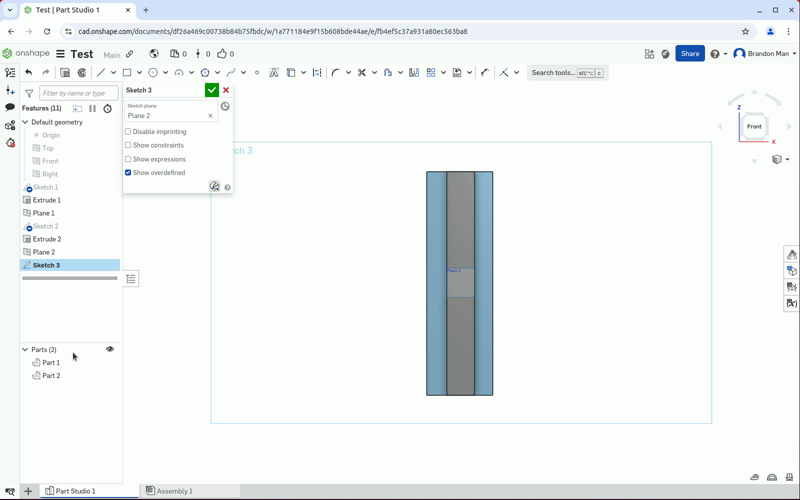
key(y)
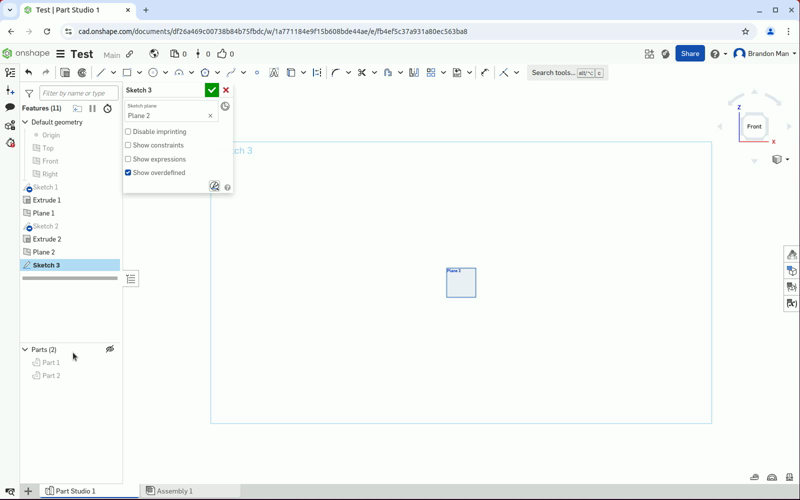
key(c)
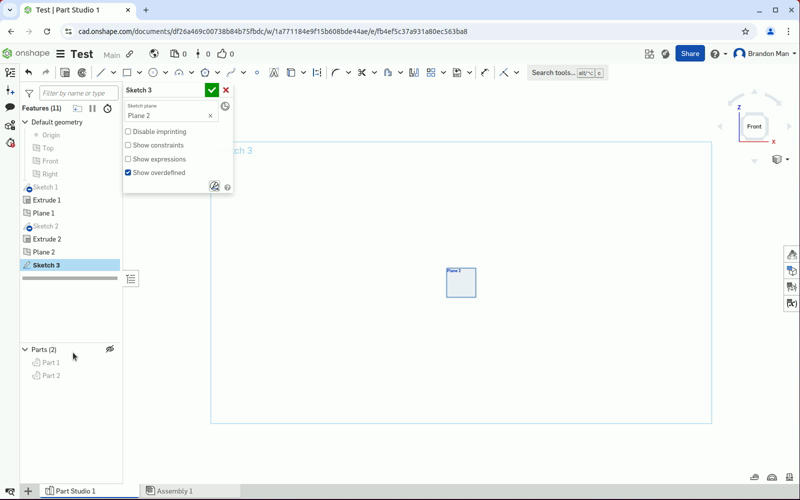
key_down(shift)
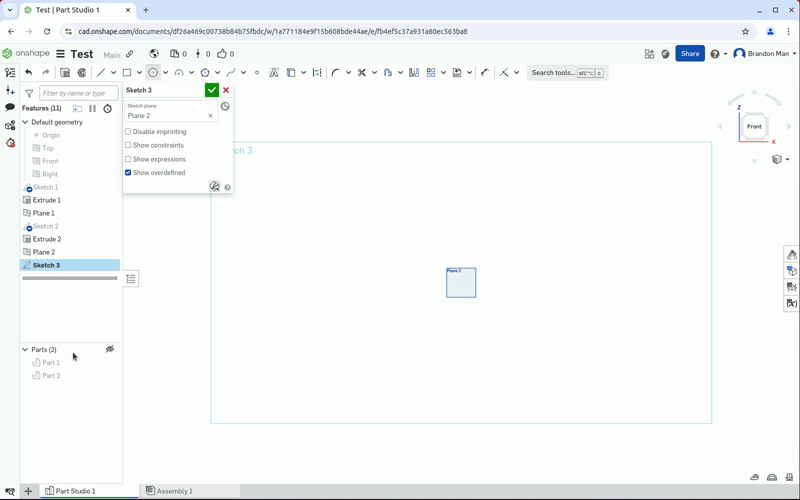
mouse_move(461, 190)
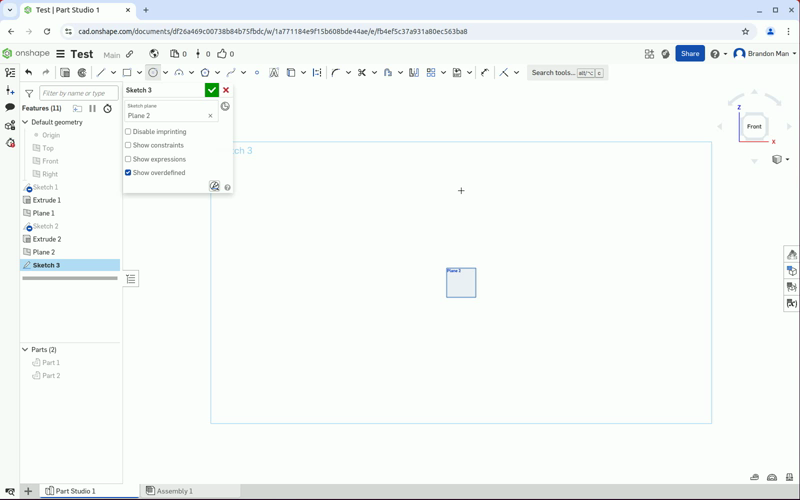
click(461, 190)
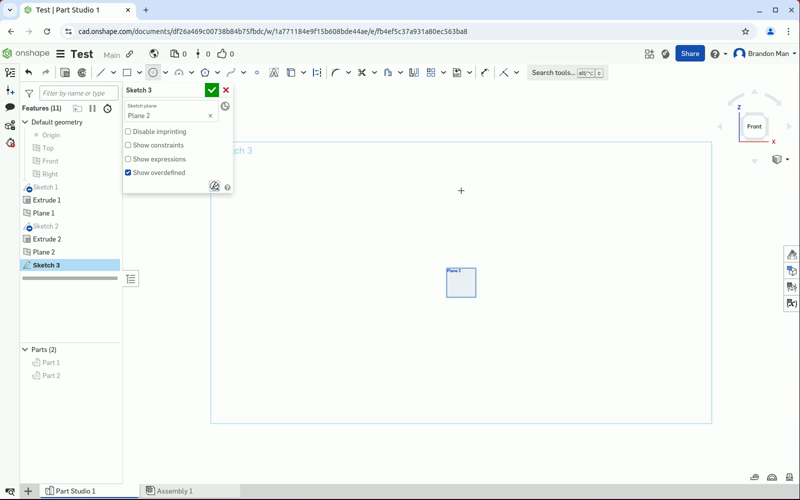
key_up(shift)
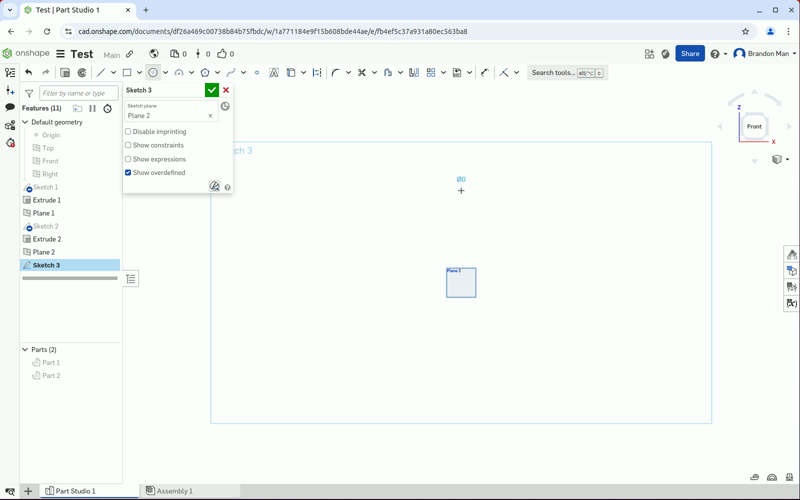
mouse_move(470, 190)
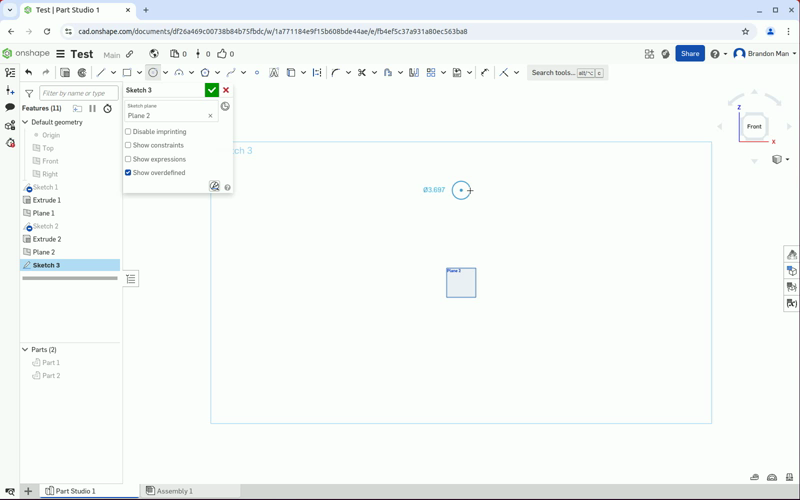
click(470, 190)
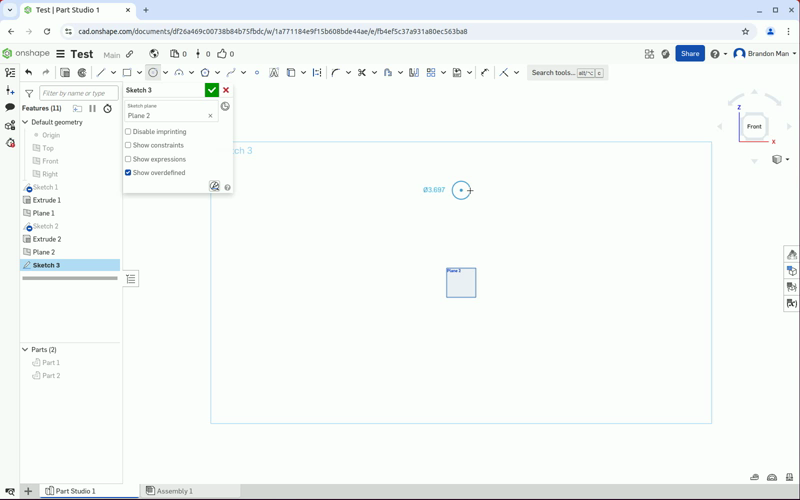
key(esc)
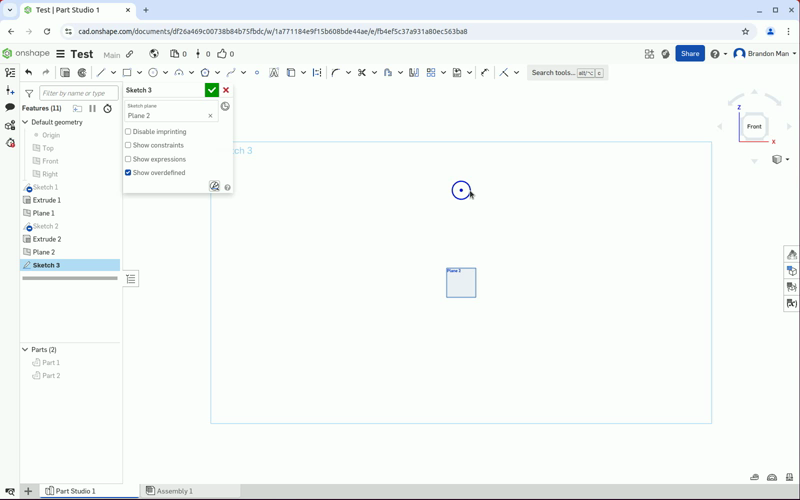
mouse_move(461, 183)
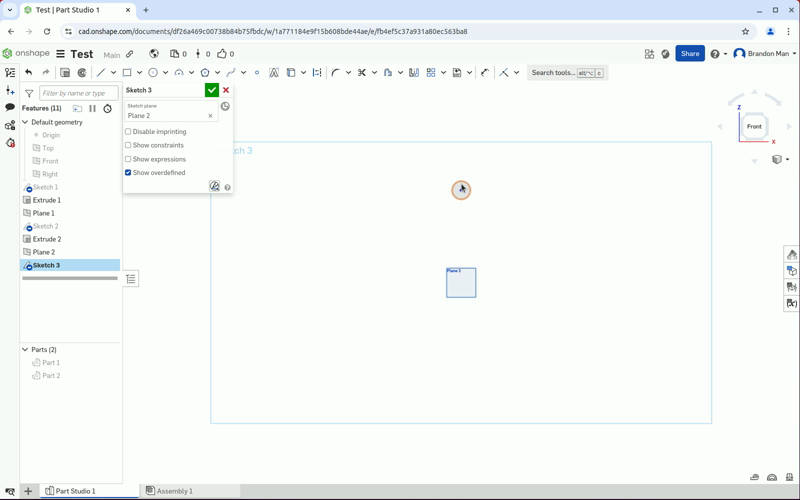
scroll(6)
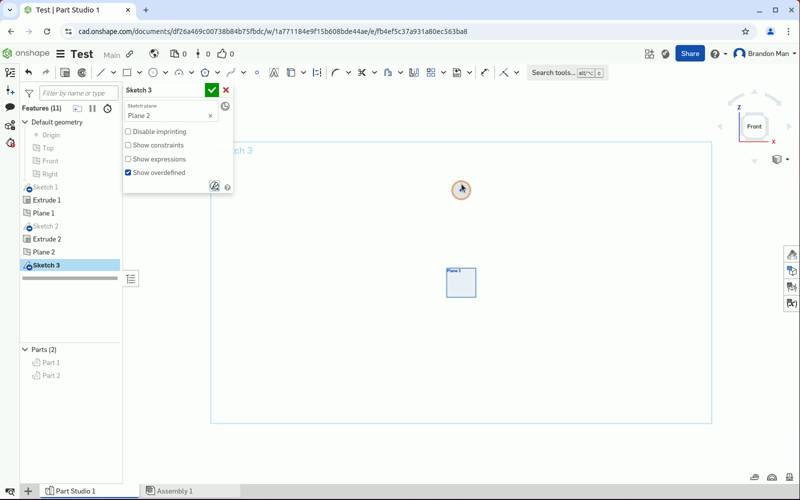
scroll(6)
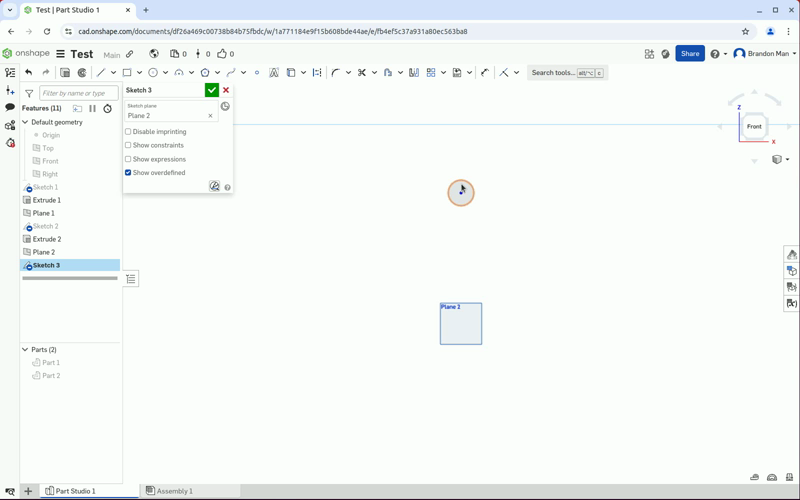
scroll(6)
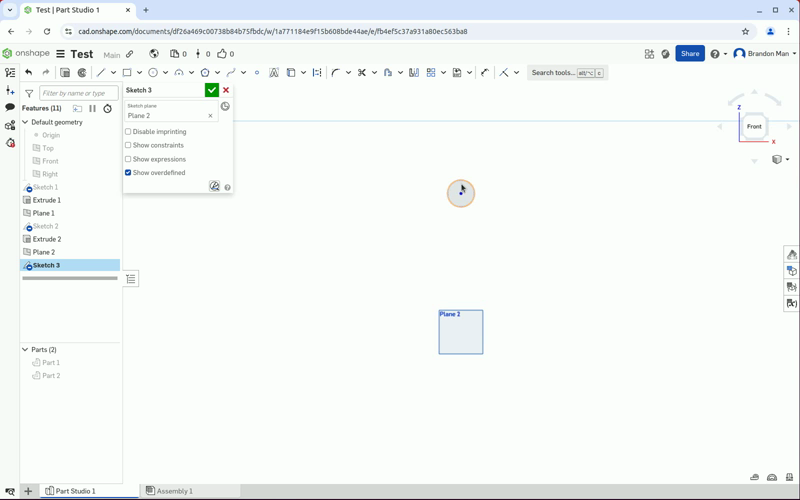
scroll(6)
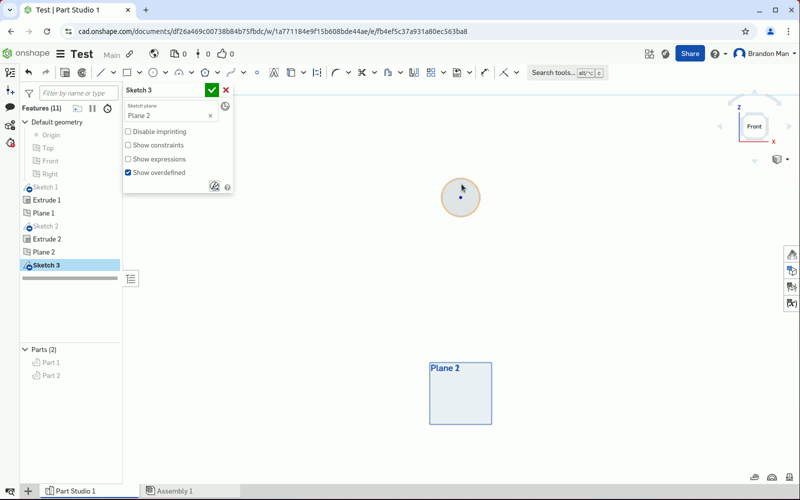
scroll(6)
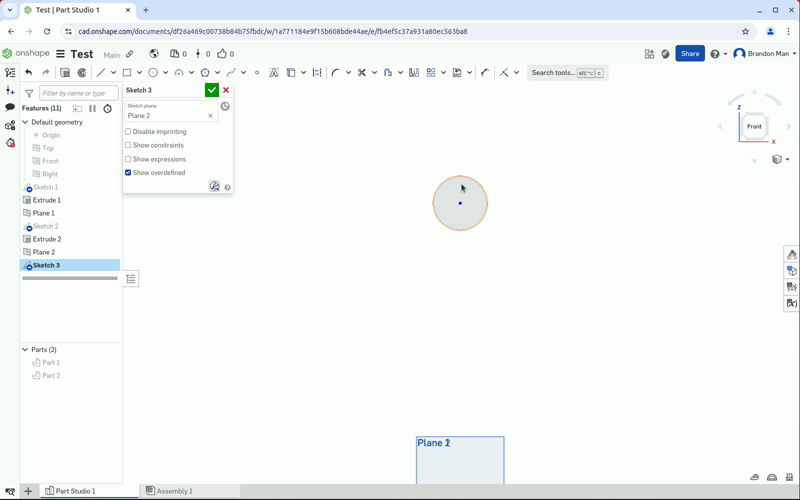
scroll(6)
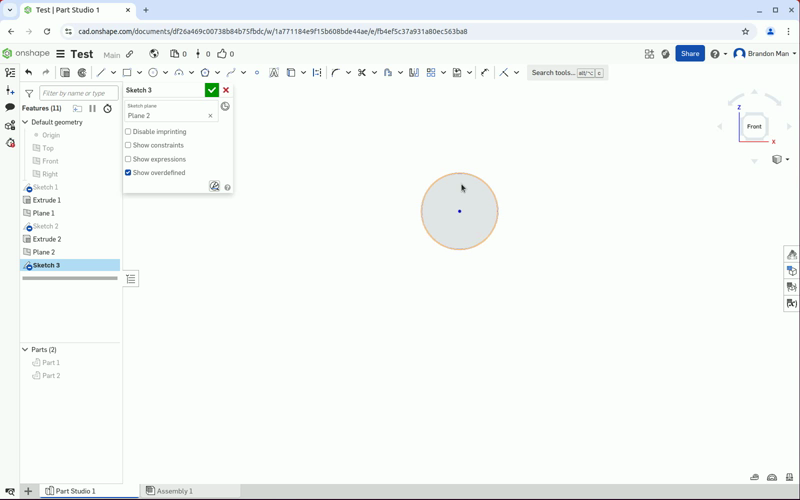
scroll(6)
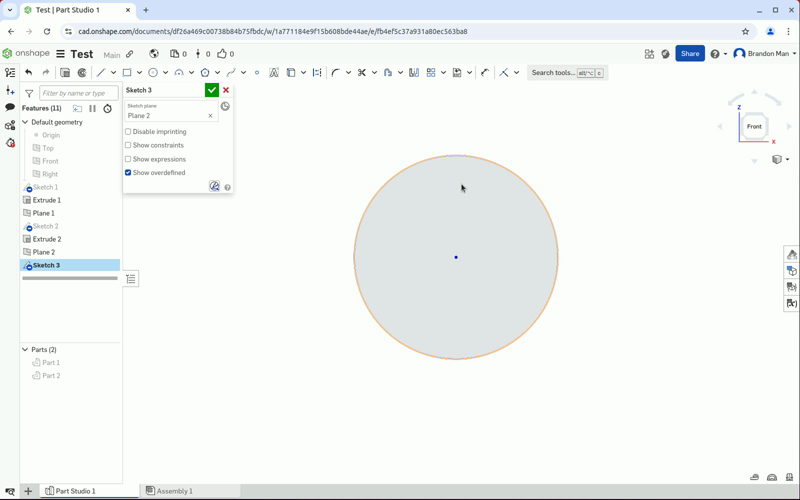
click(461, 183)
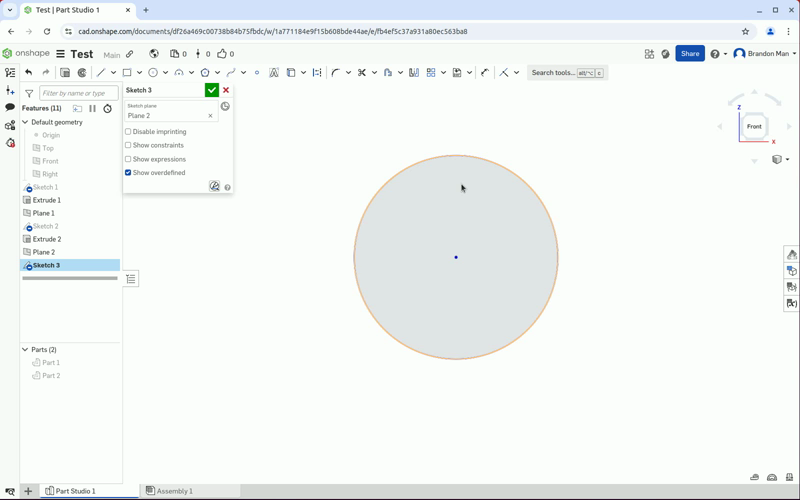
scroll(-6)
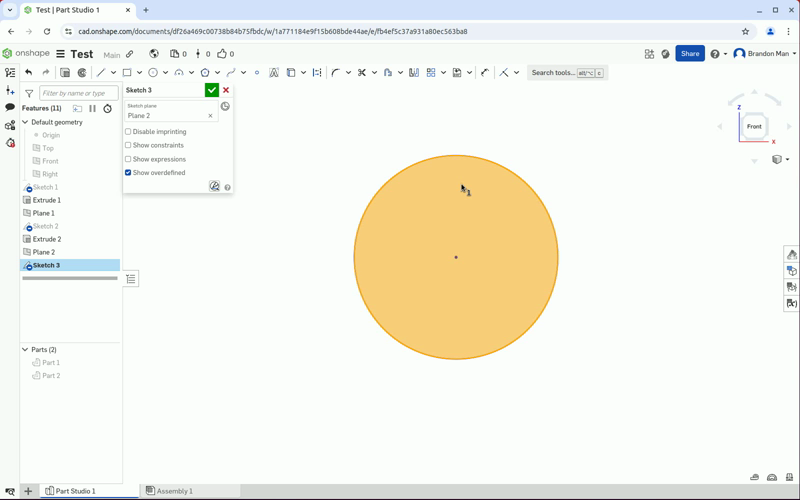
scroll(-6)
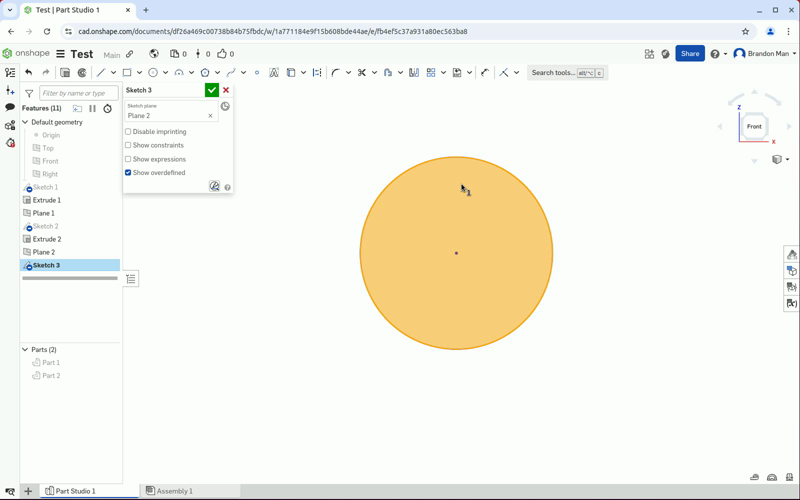
scroll(-6)
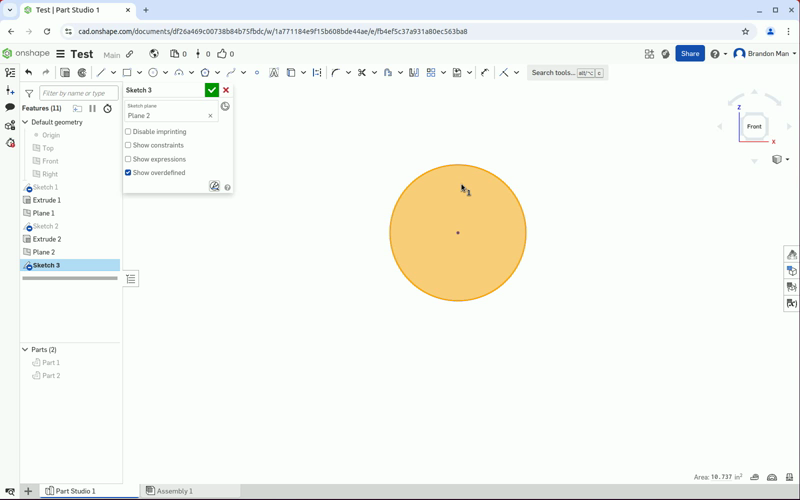
scroll(-6)
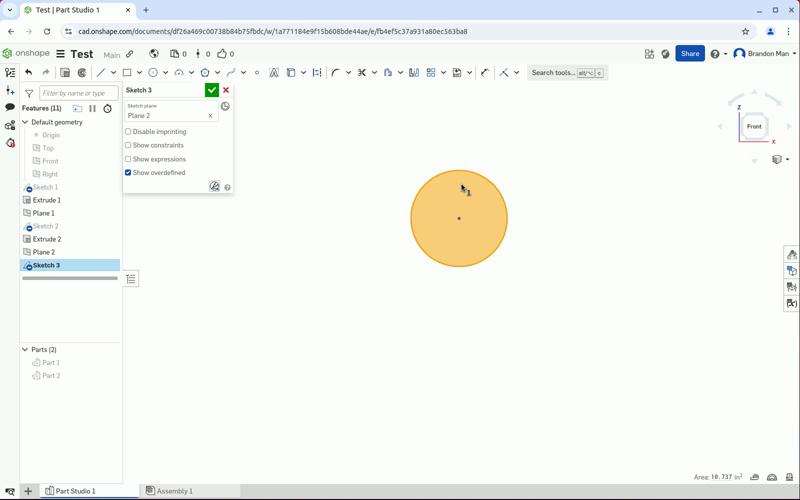
scroll(-6)
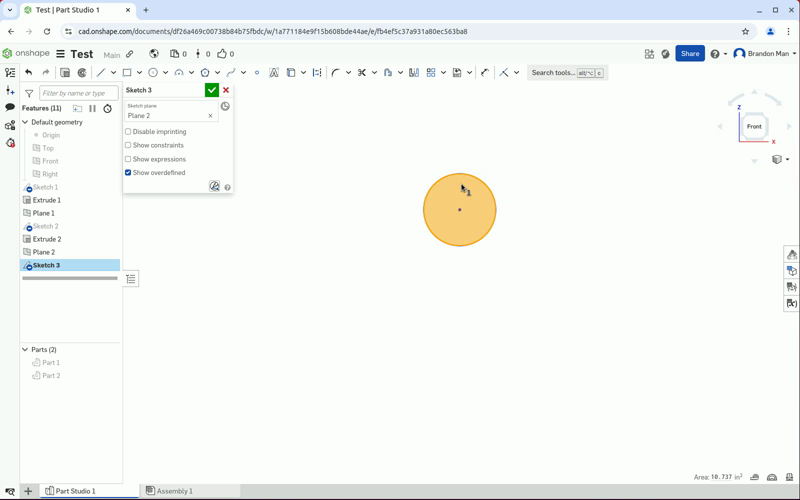
scroll(-6)
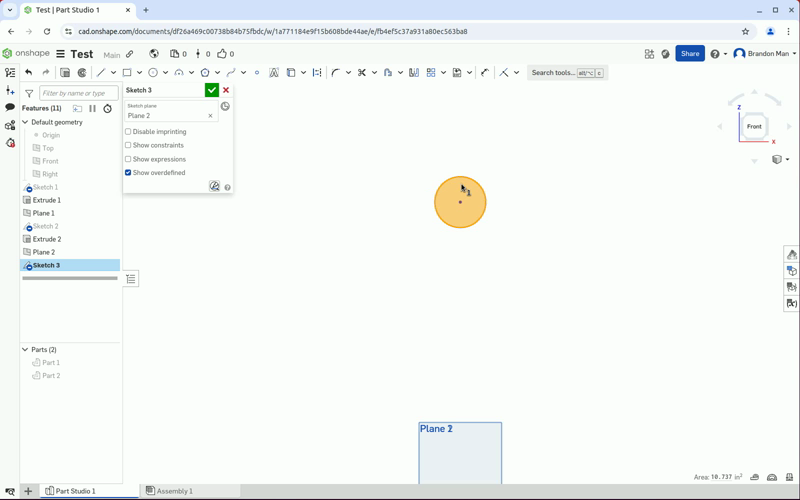
scroll(-6)
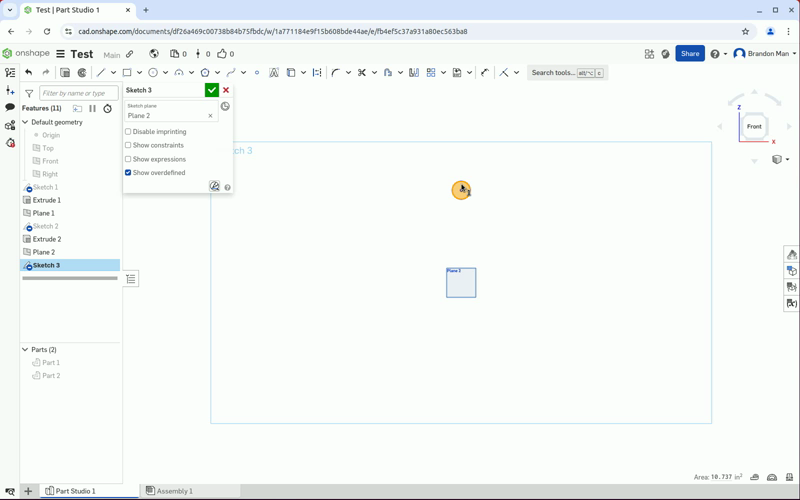
mouse_move(73, 352)
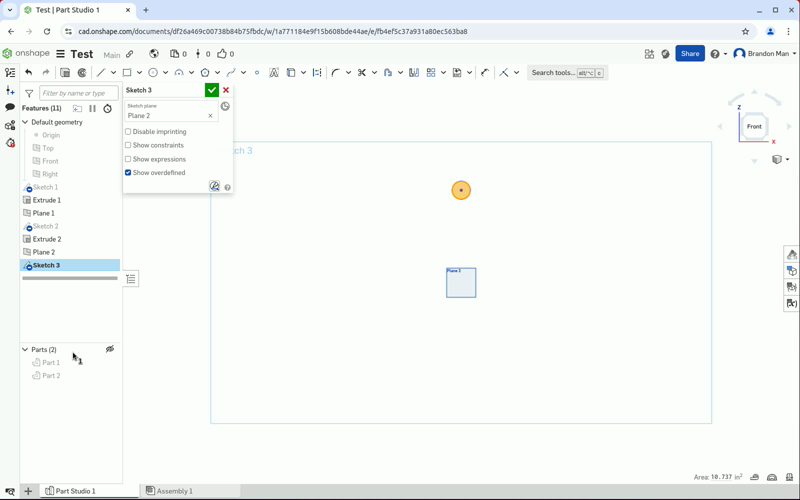
key(shift+y)
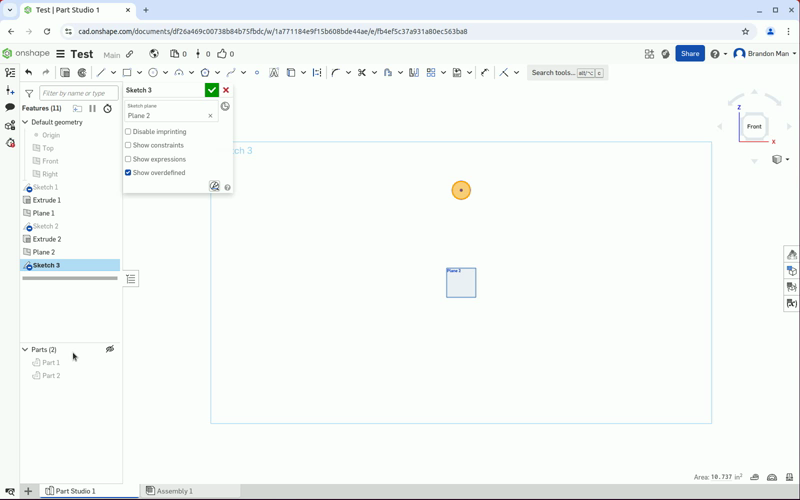
key(shift+e)
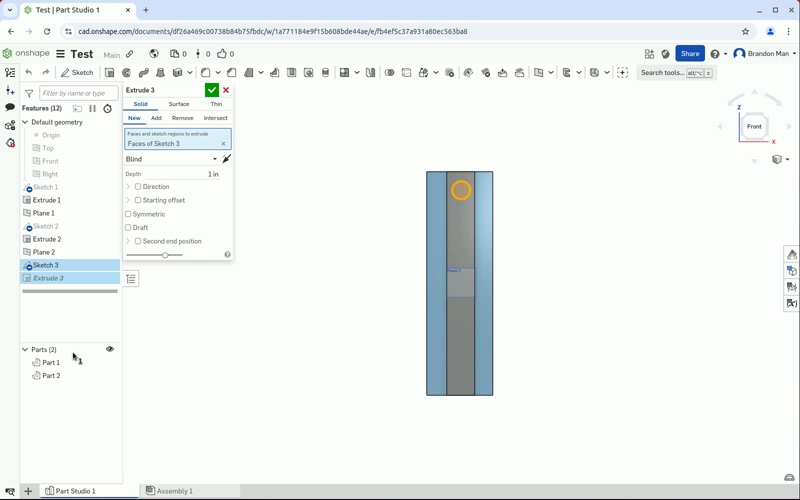
mouse_move(143, 106)
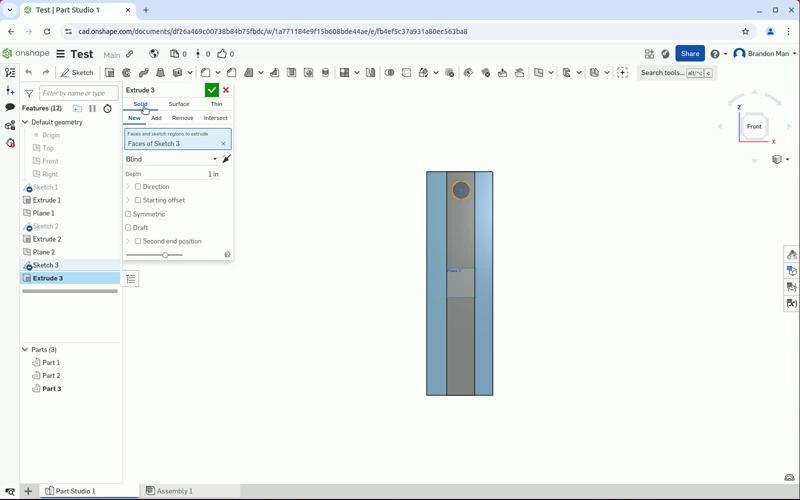
click(143, 106)
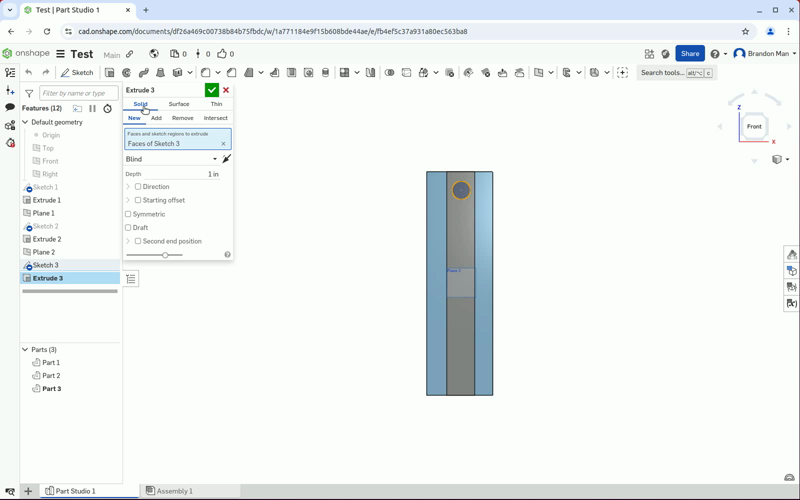
mouse_move(186, 120)
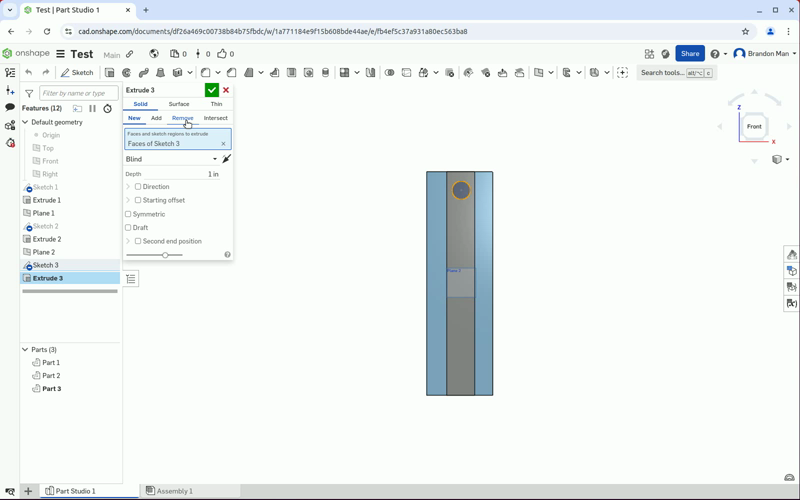
click(186, 120)
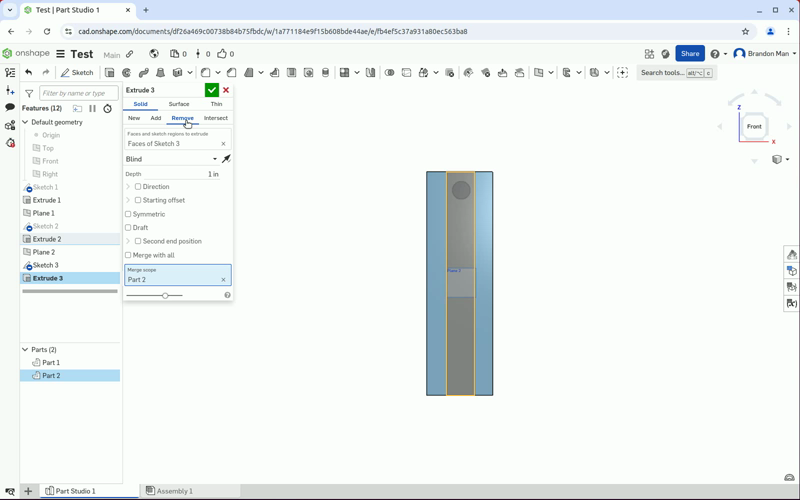
key(tab, 4)
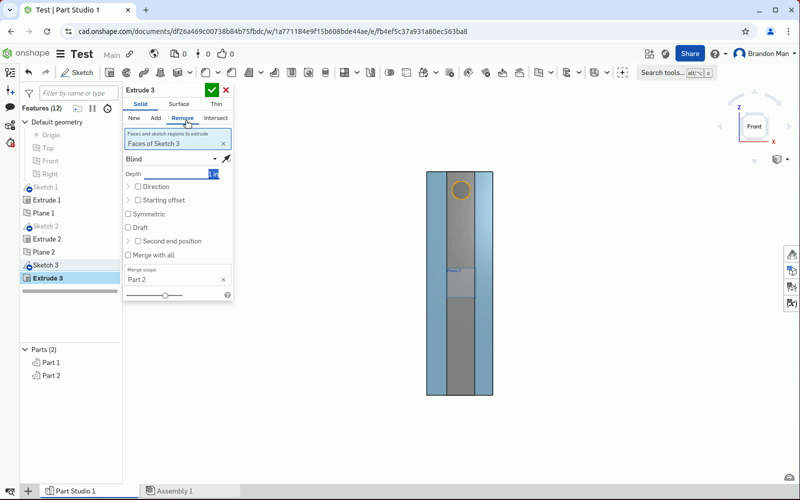
text(28.885)
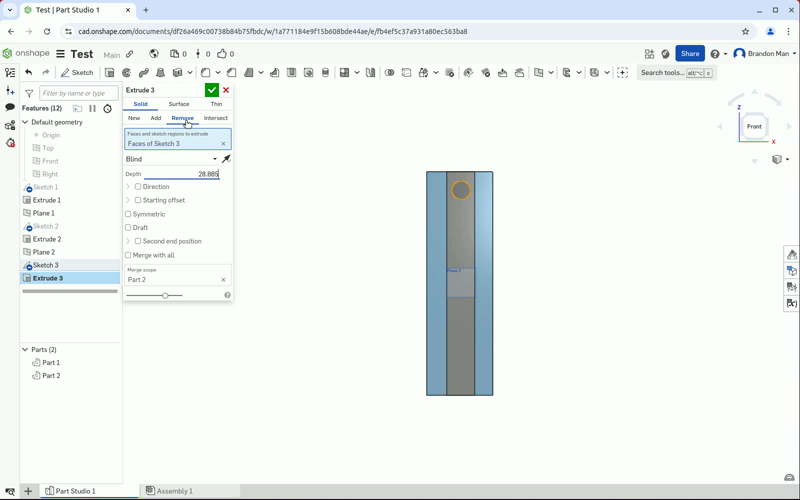
key(tab, 6)
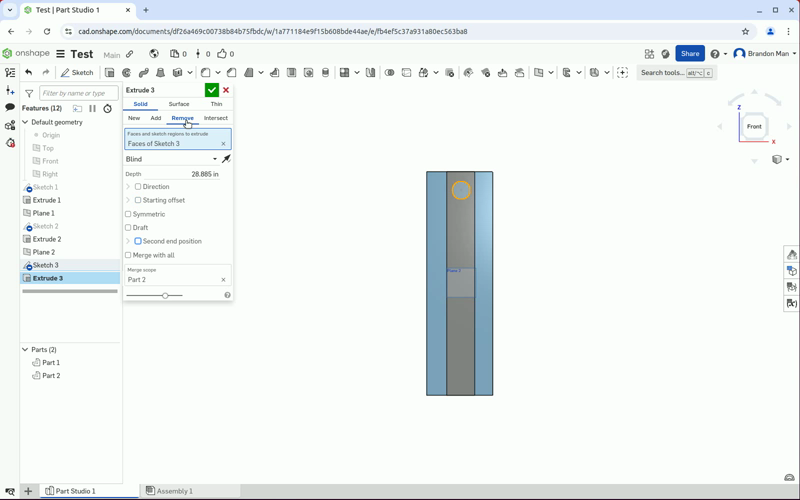
key(space)
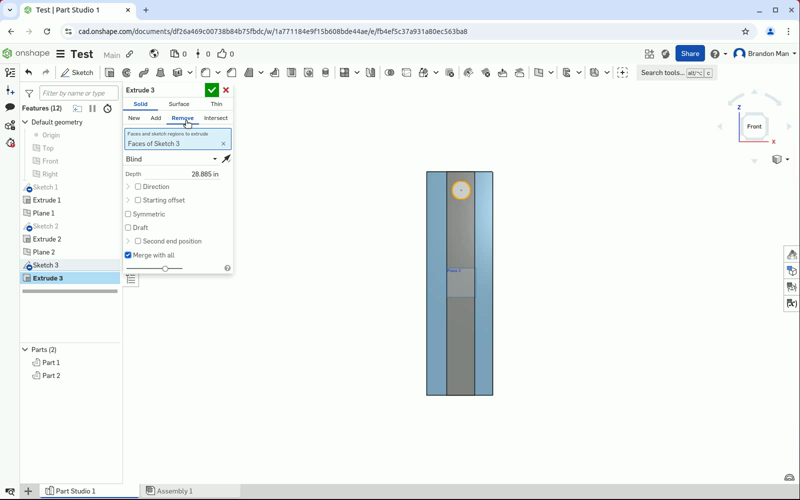
key(enter)
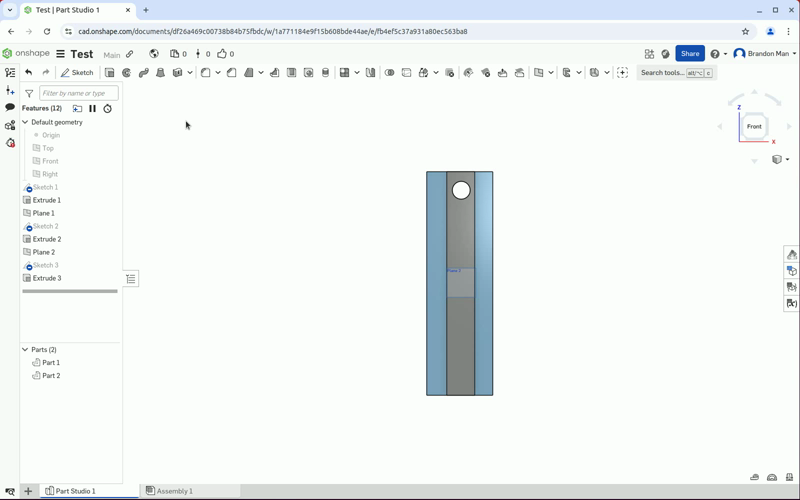
key(shift+h)
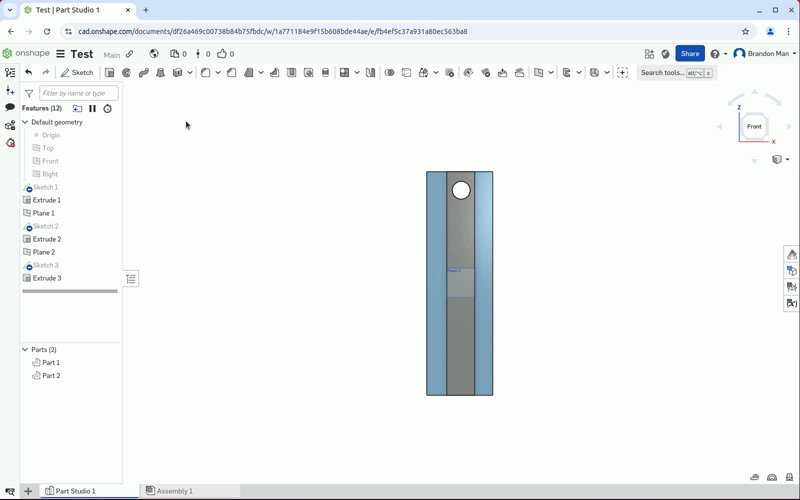
key(shift+h)
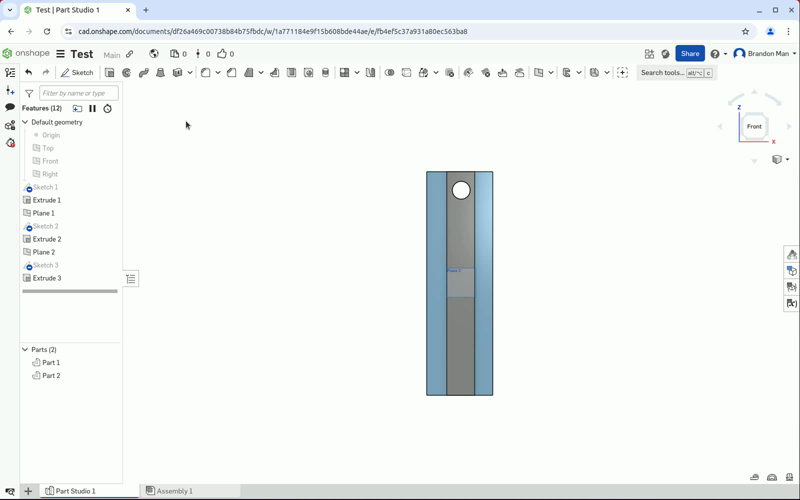
mouse_move(73, 189)
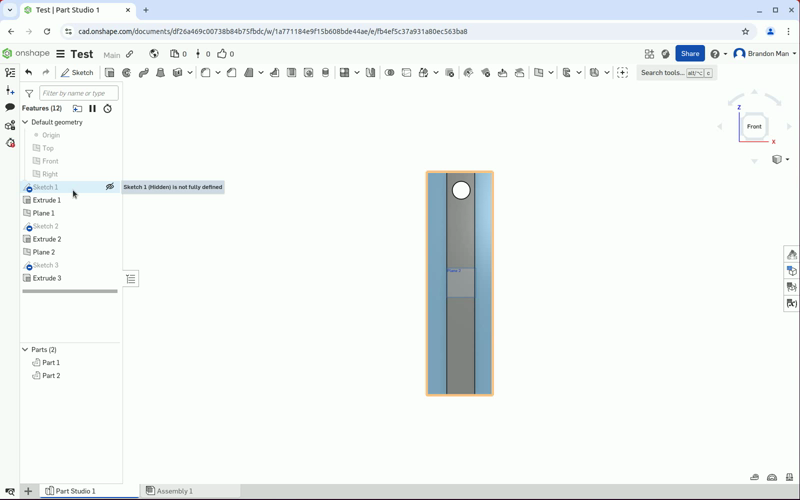
click(73, 189)
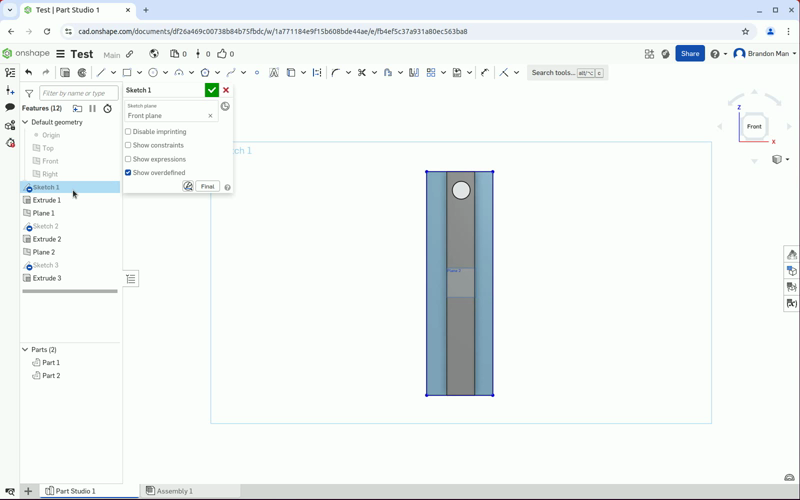
mouse_move(229, 92)
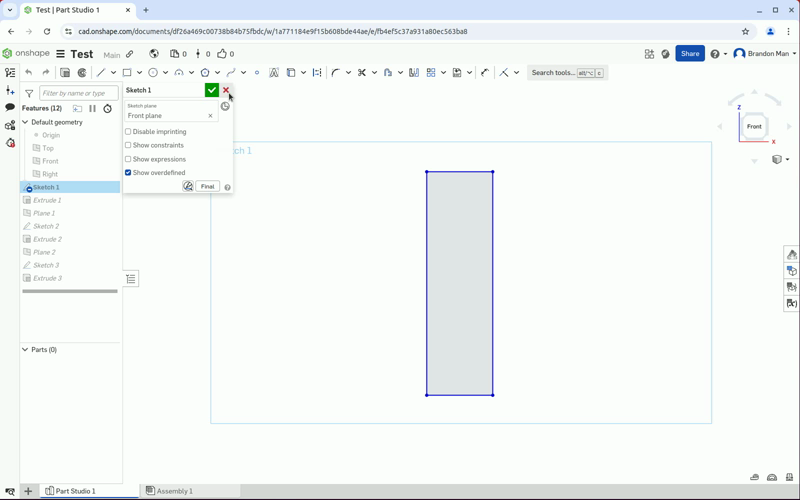
click(229, 92)
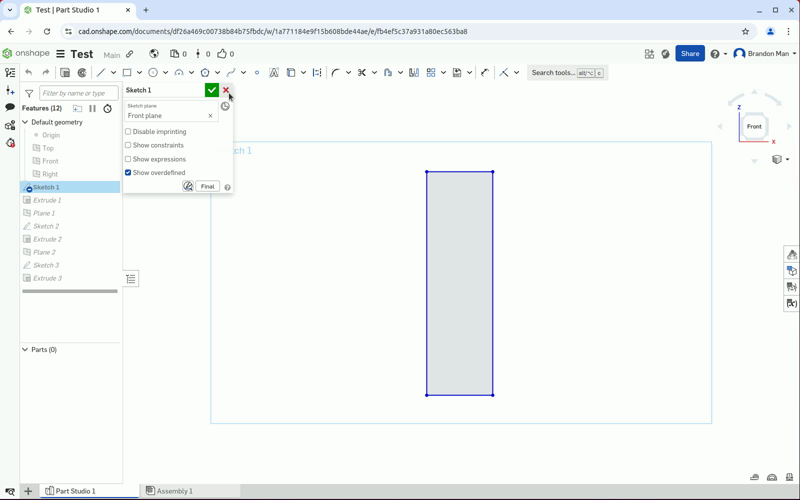
key(shift+s)
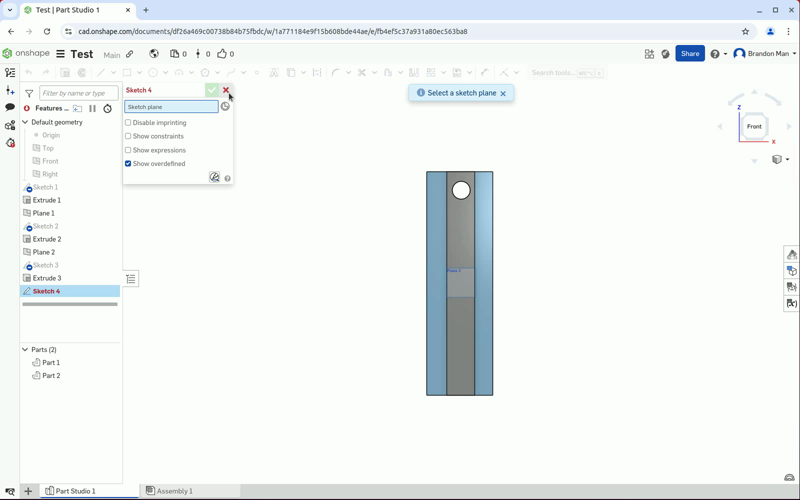
mouse_move(73, 254)
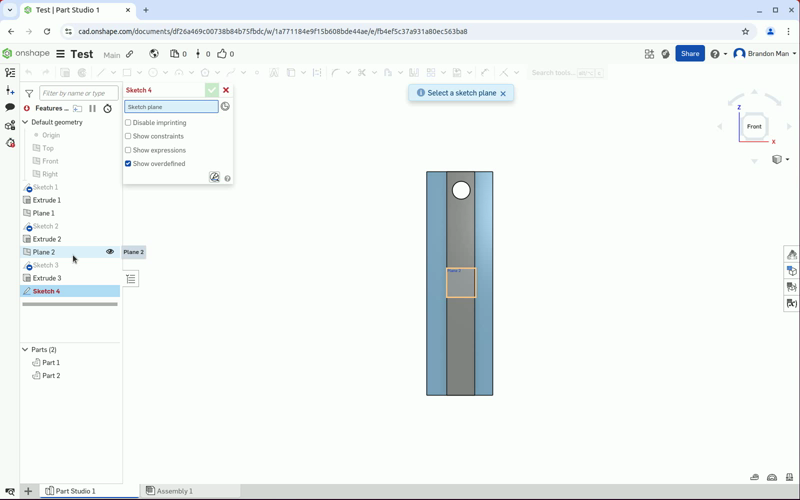
click(73, 254)
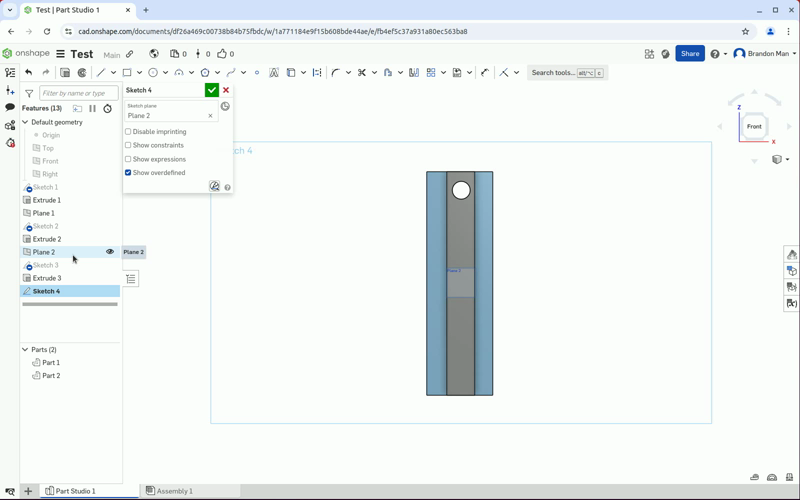
mouse_move(73, 352)
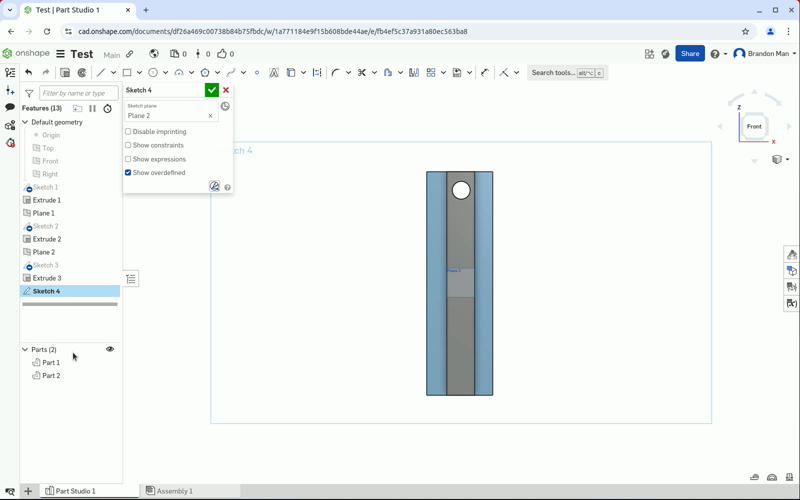
key(y)
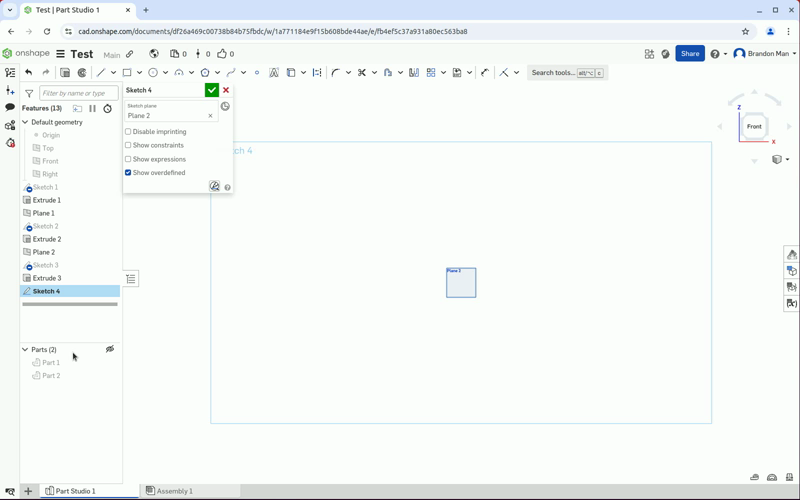
key(c)
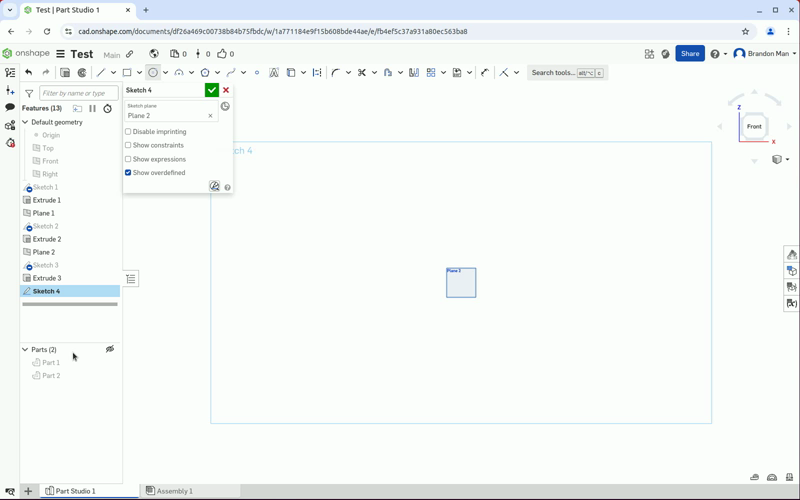
key_down(shift)
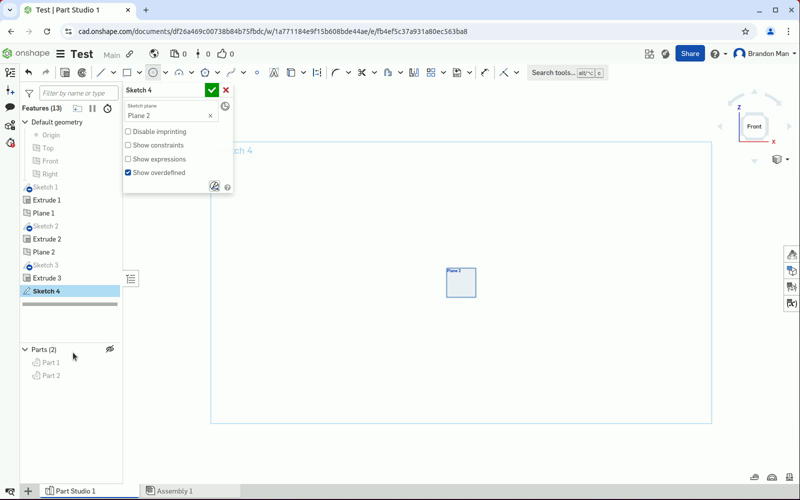
mouse_move(461, 359)
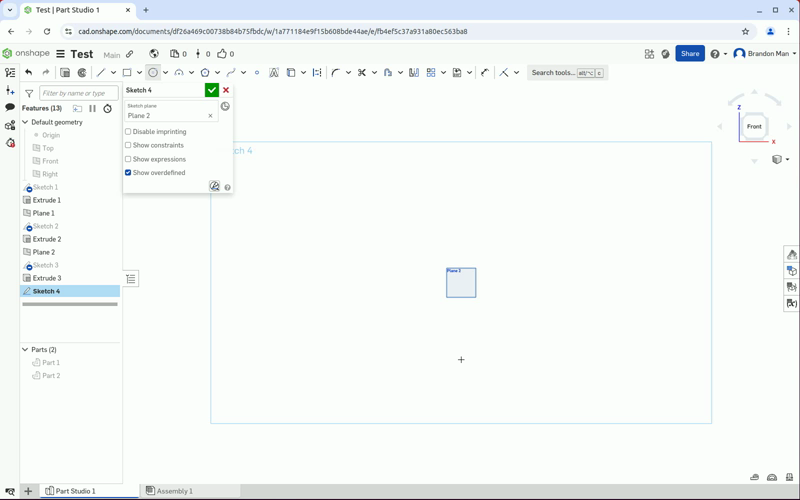
click(461, 359)
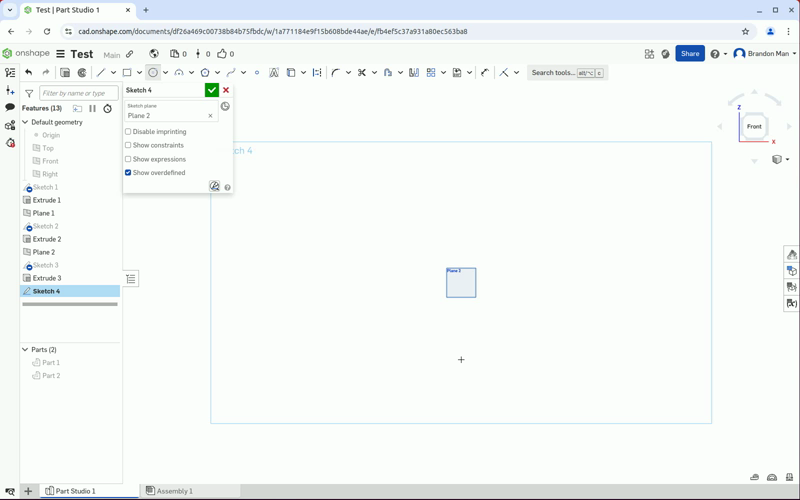
key_up(shift)
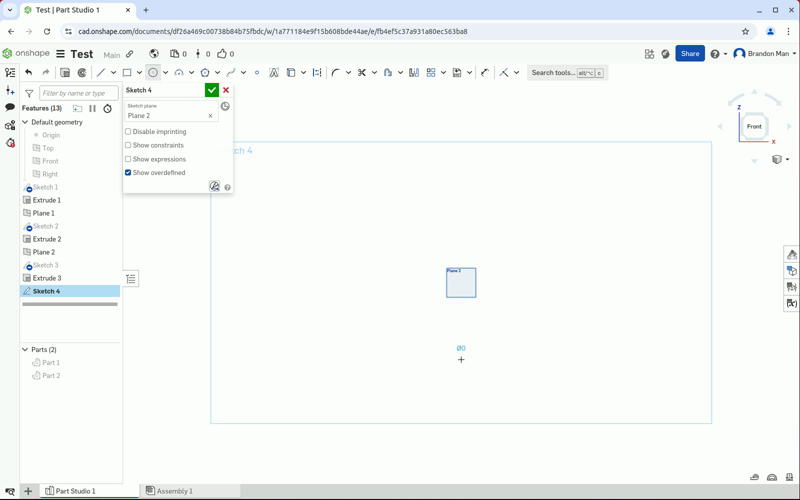
mouse_move(470, 359)
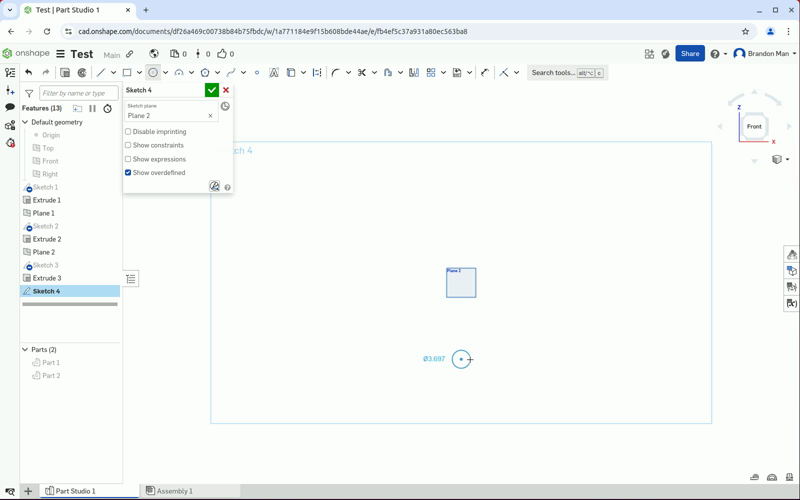
click(470, 359)
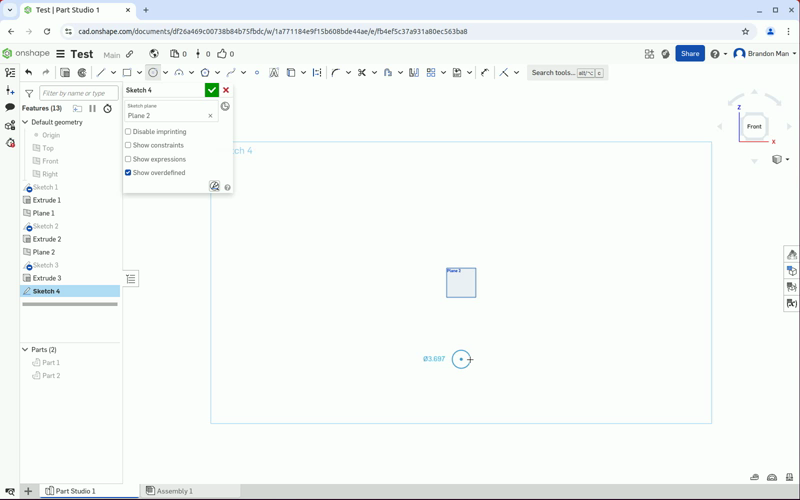
key(esc)
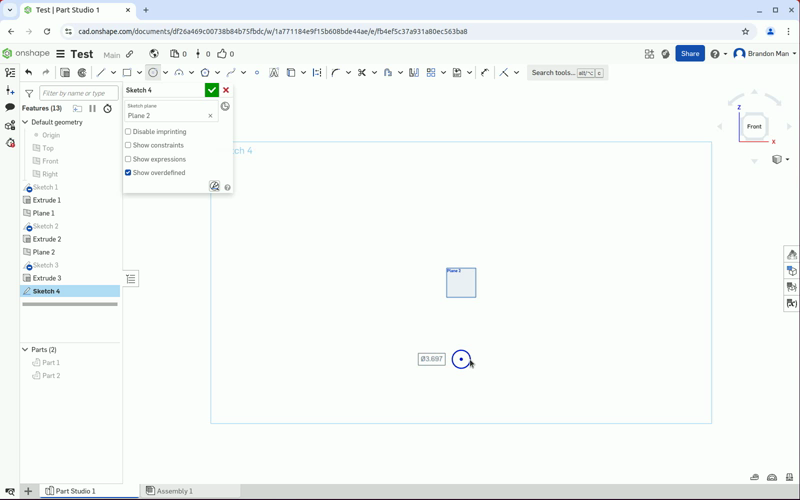
mouse_move(461, 357)
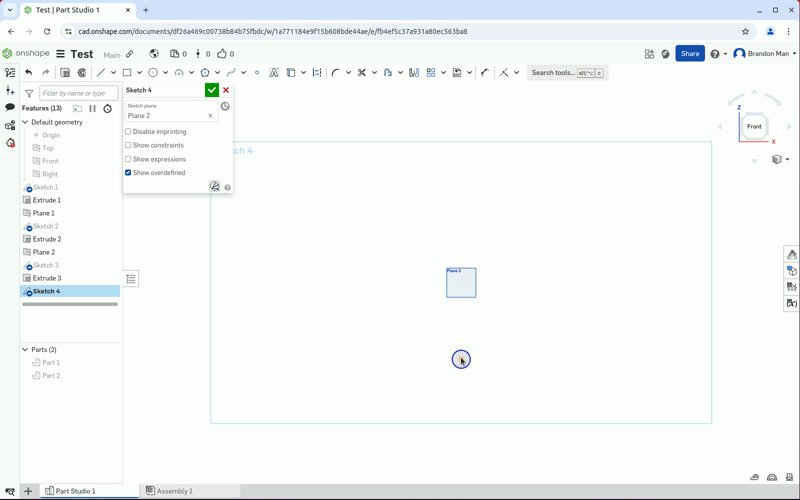
scroll(6)
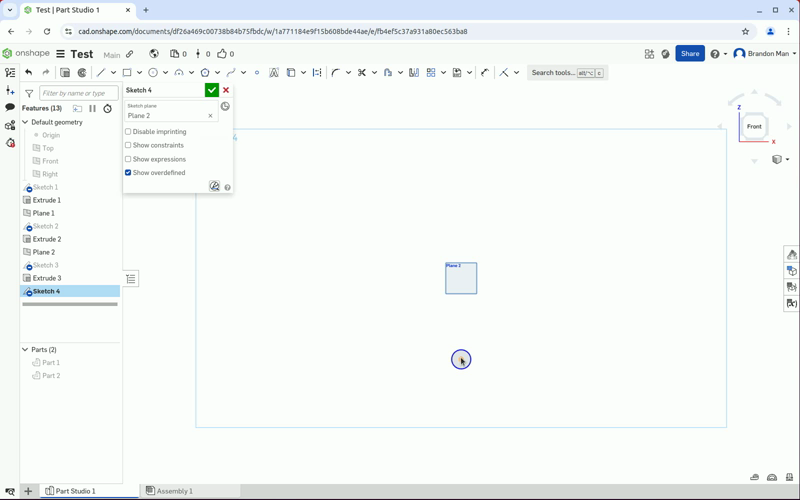
scroll(6)
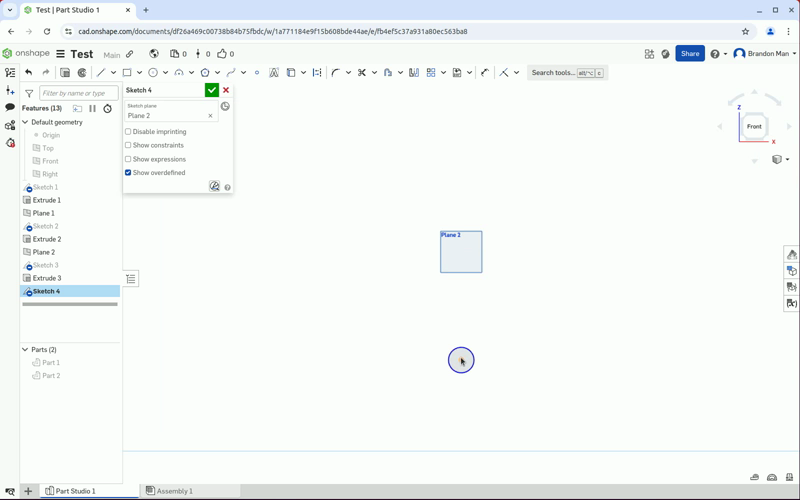
scroll(6)
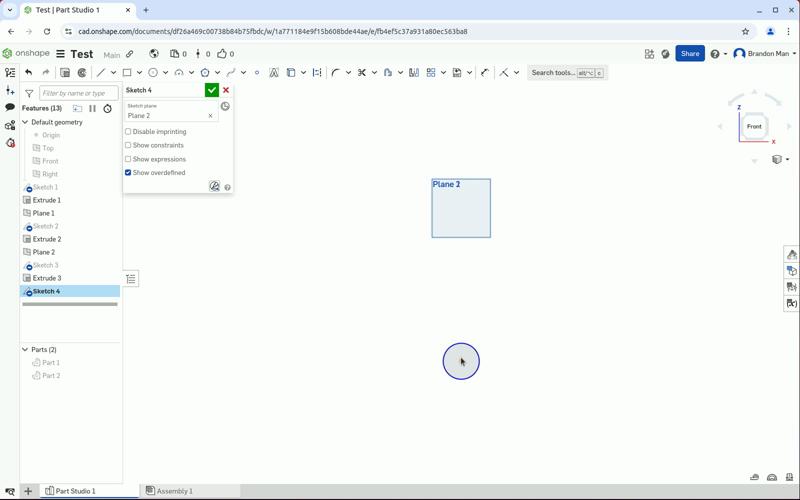
scroll(6)
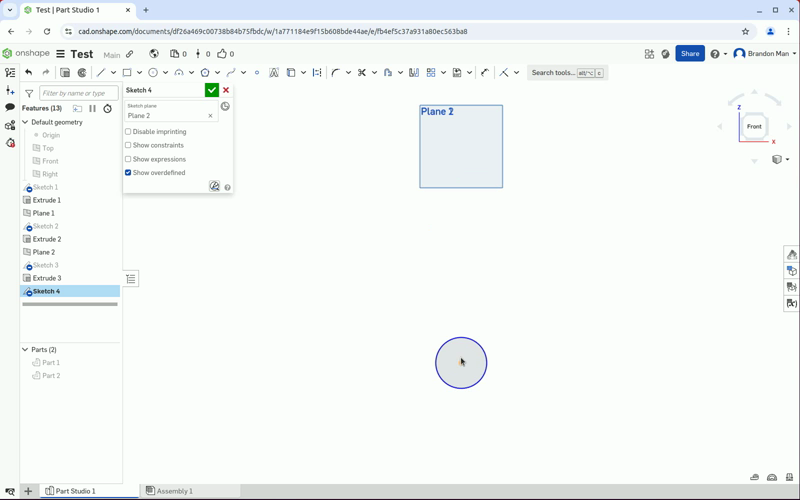
scroll(6)
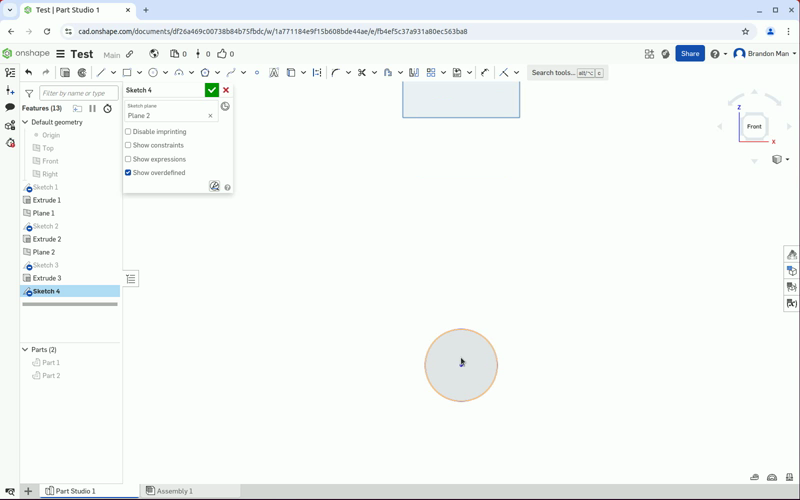
scroll(6)
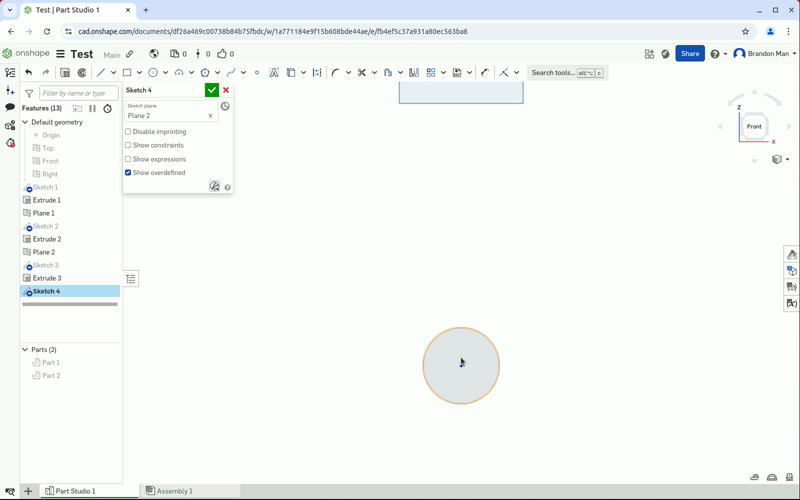
scroll(6)
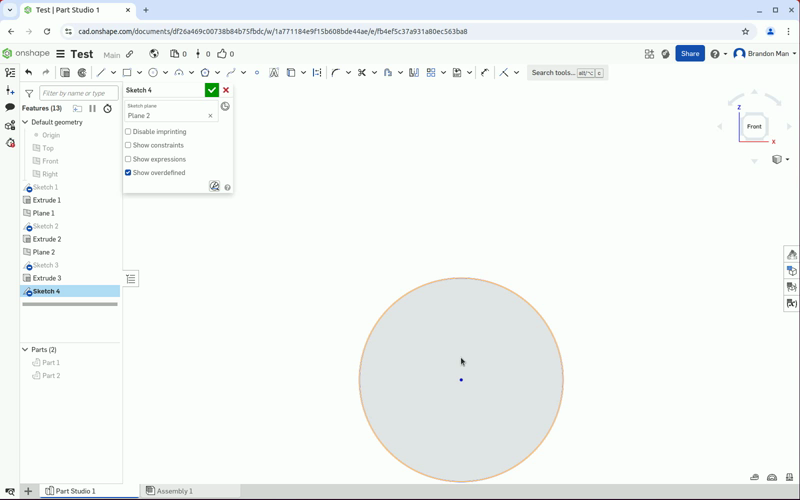
click(461, 357)
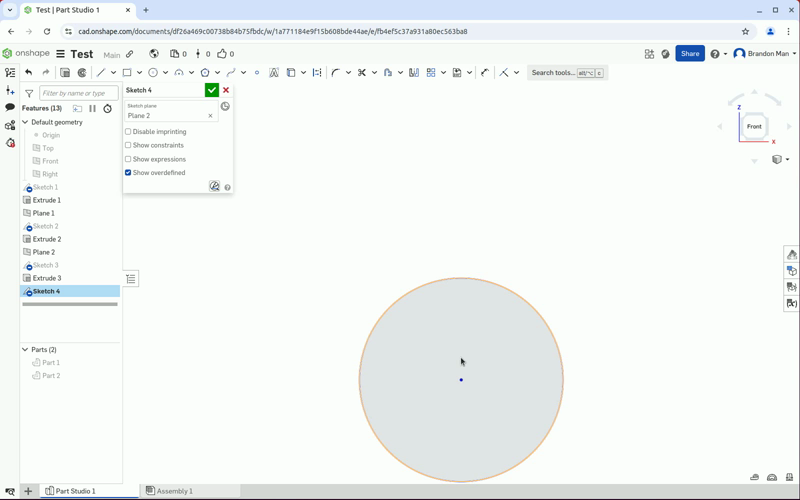
scroll(-6)
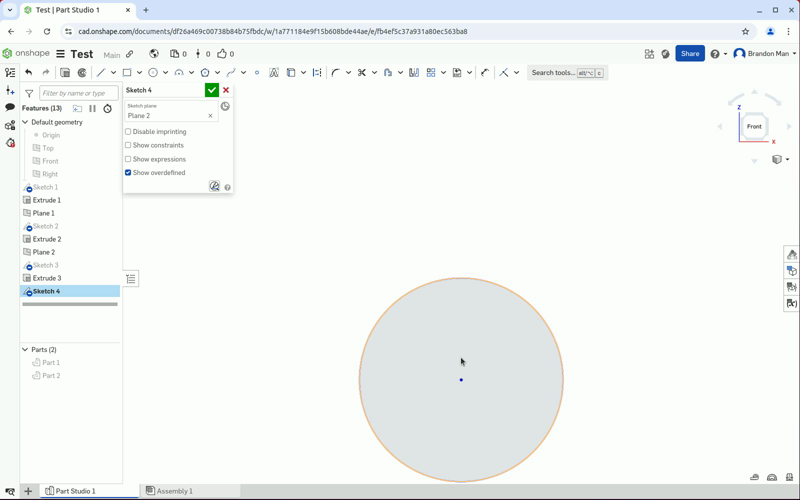
scroll(-6)
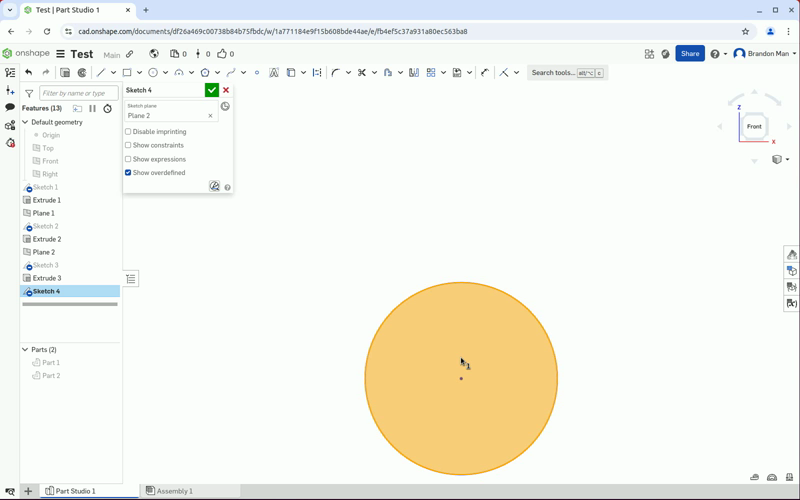
scroll(-6)
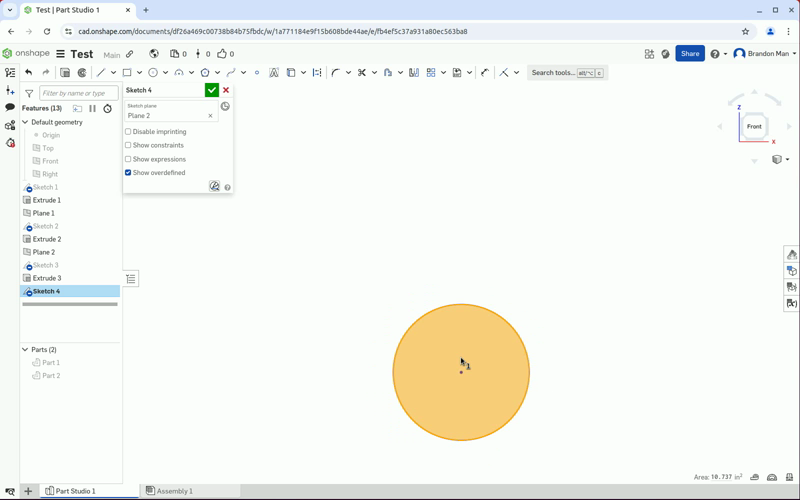
scroll(-6)
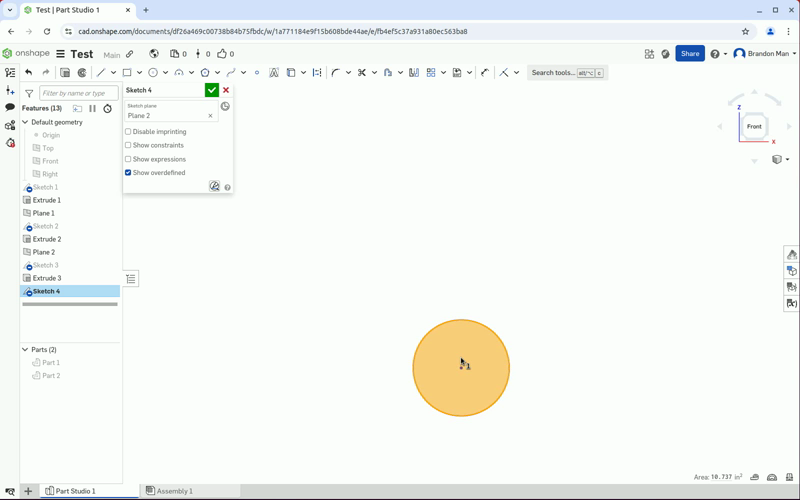
scroll(-6)
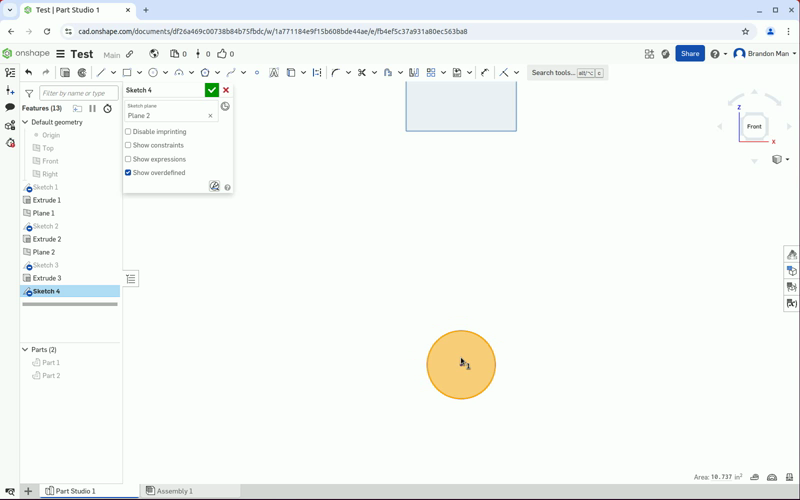
scroll(-6)
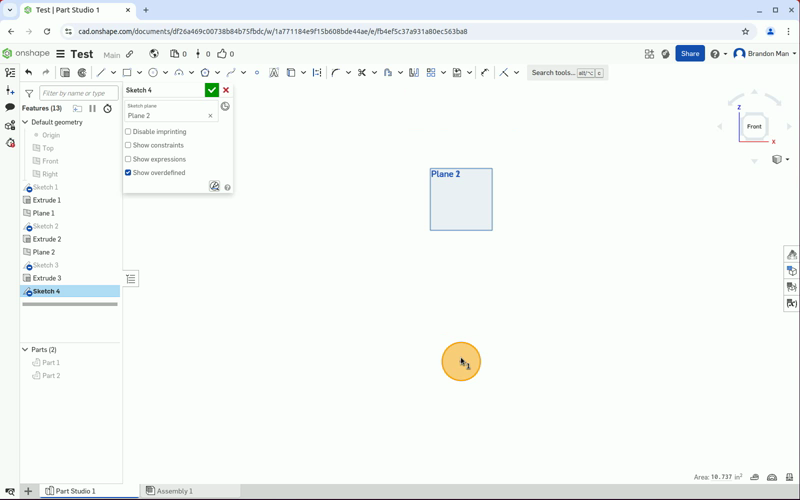
scroll(-6)
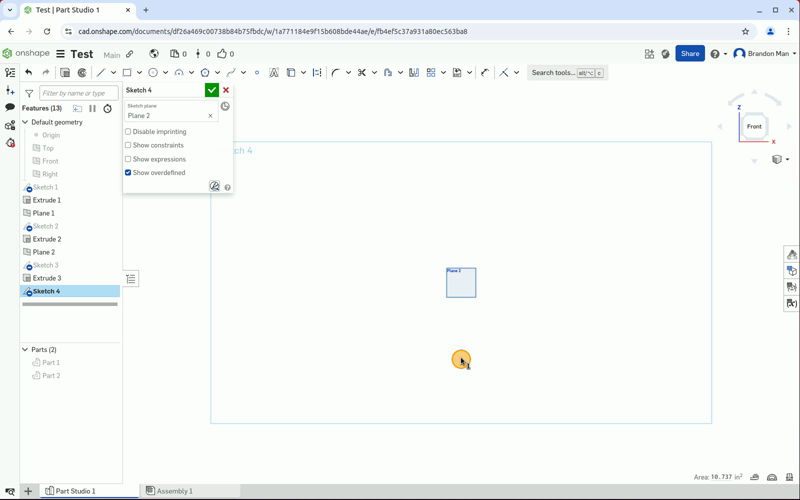
mouse_move(73, 352)
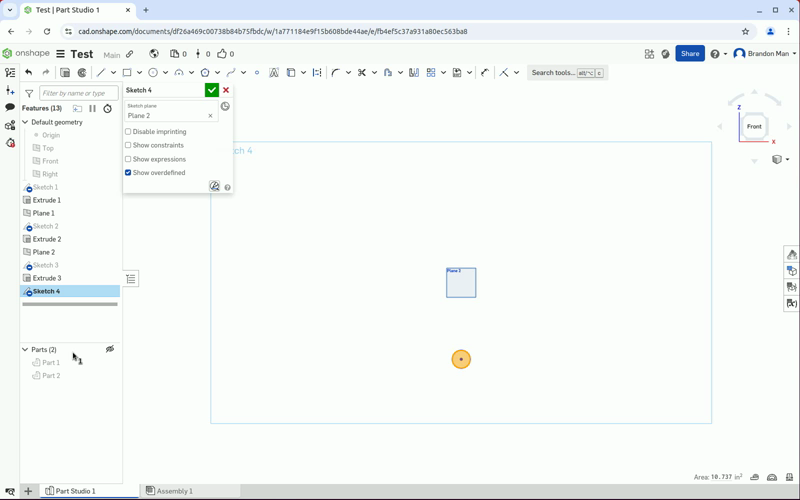
key(shift+y)
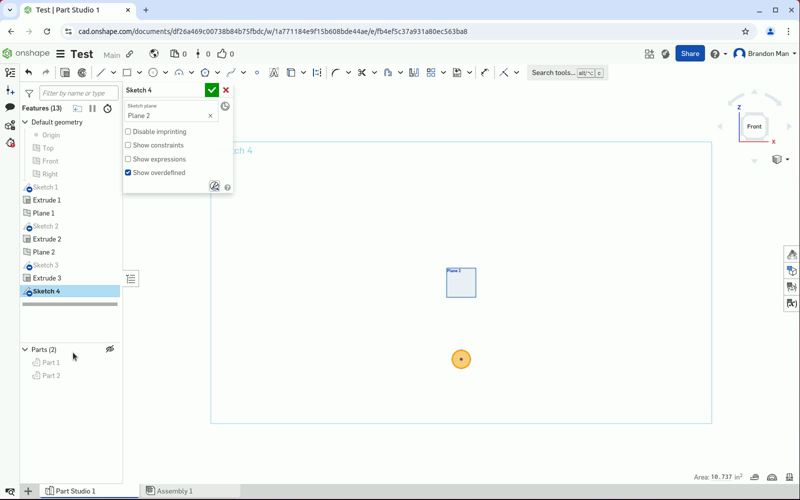
key(shift+e)
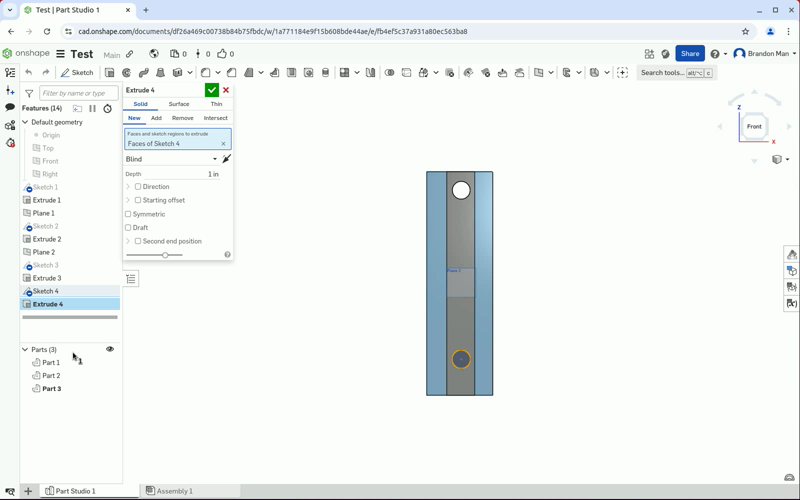
mouse_move(143, 106)
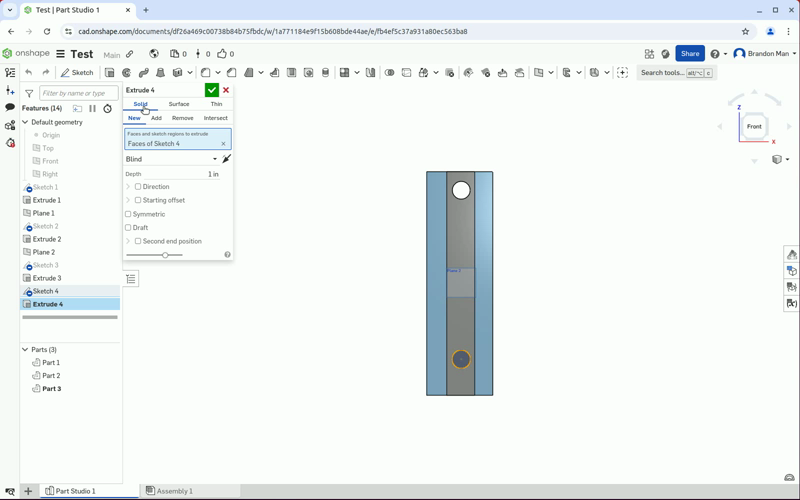
click(143, 106)
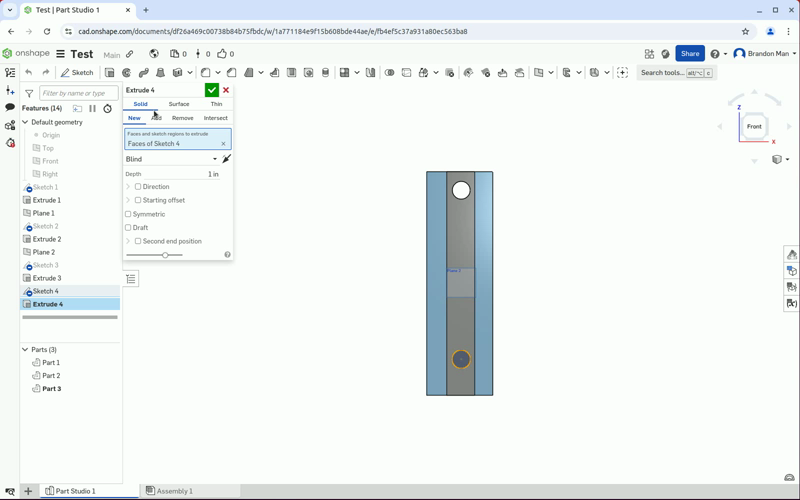
mouse_move(186, 120)
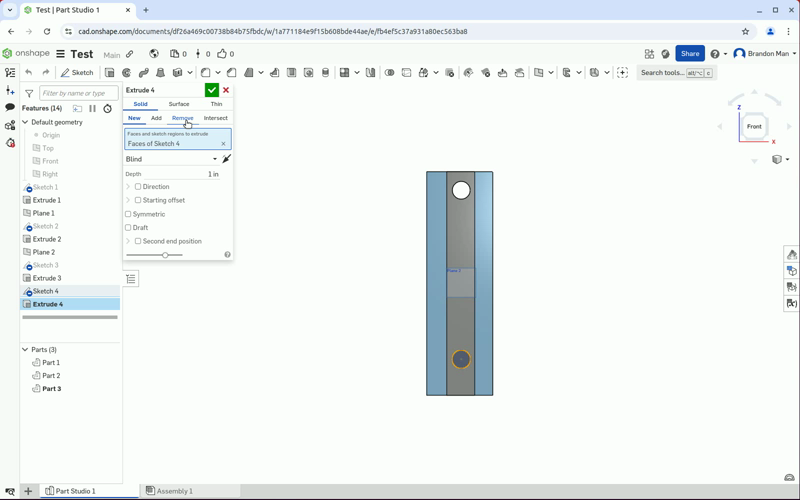
click(186, 120)
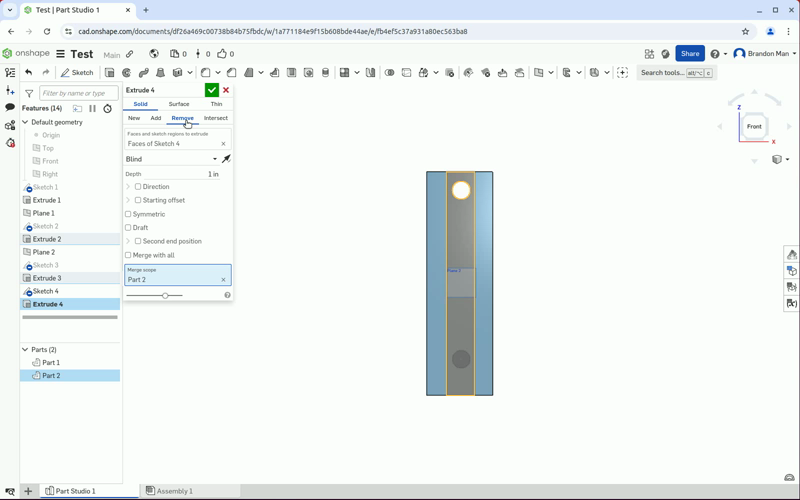
key(tab, 4)
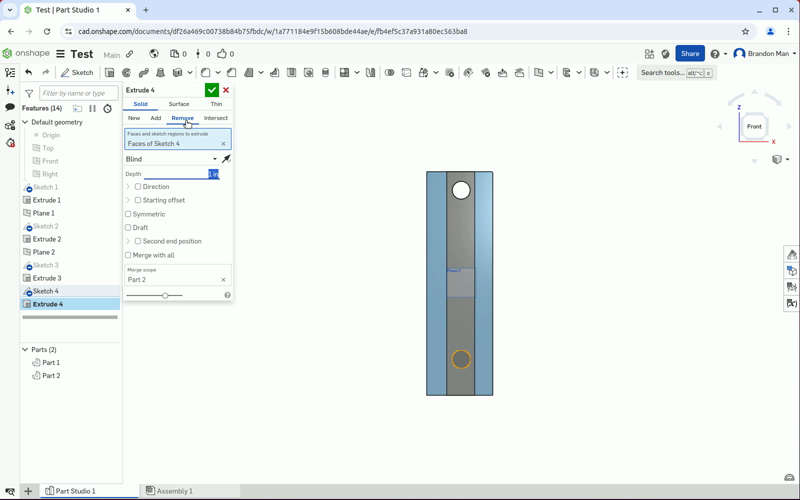
text(28.885)
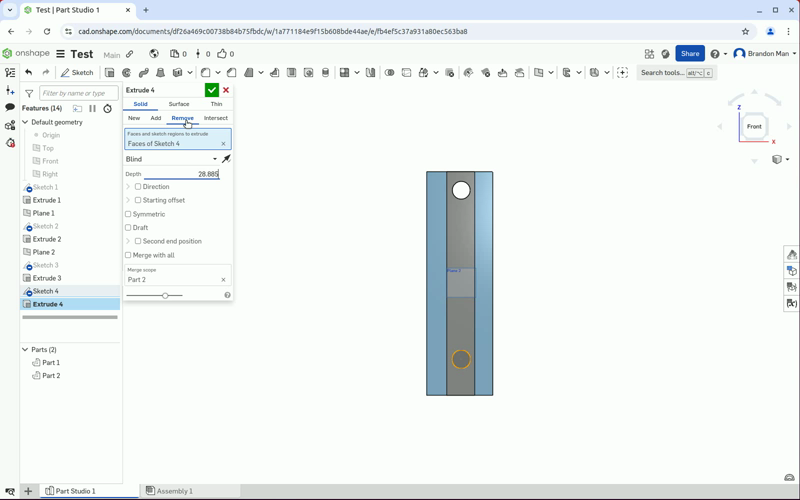
key(tab, 6)
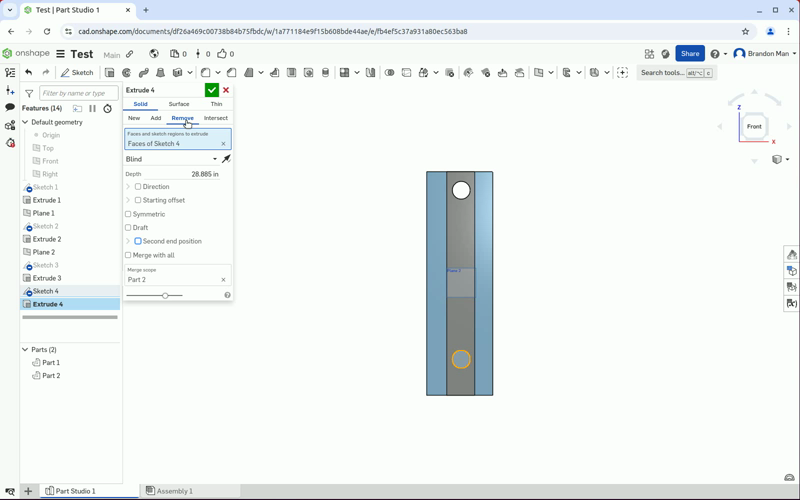
key(space)
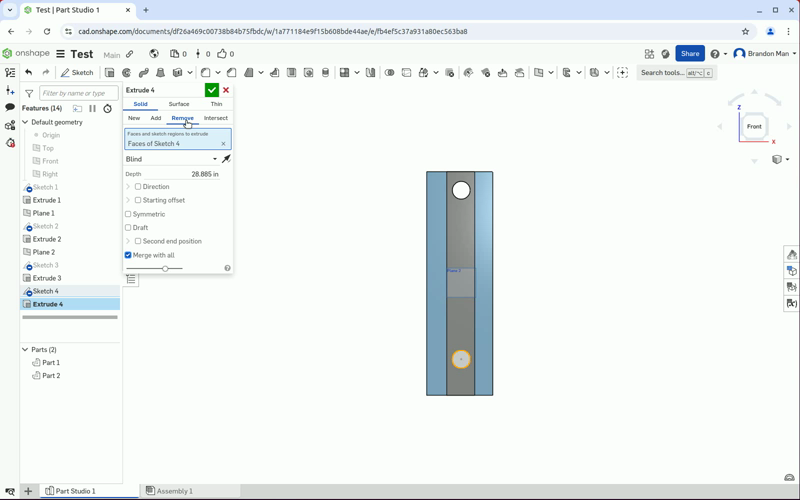
key(enter)
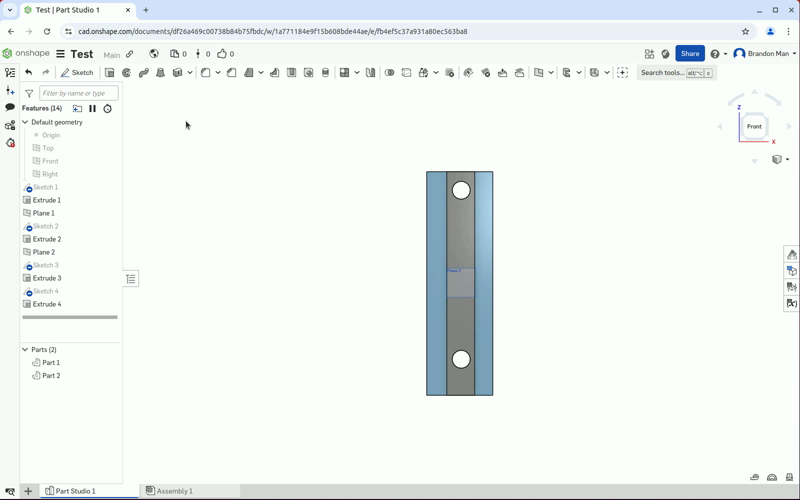
key(shift+h)
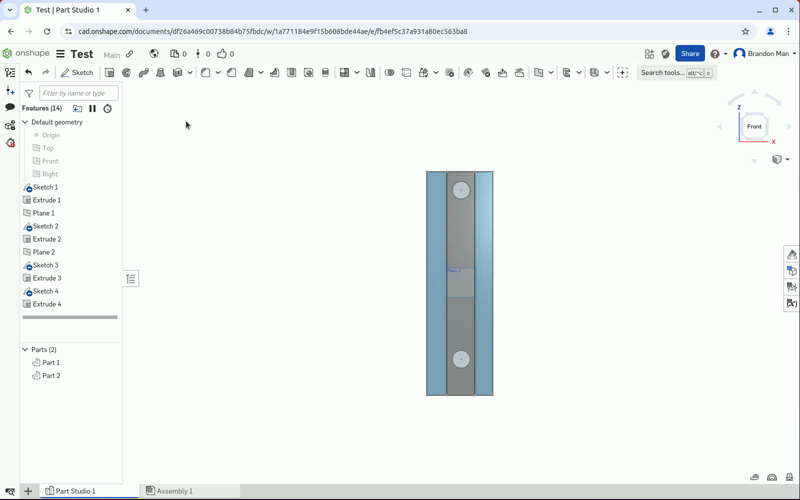
key(shift+h)
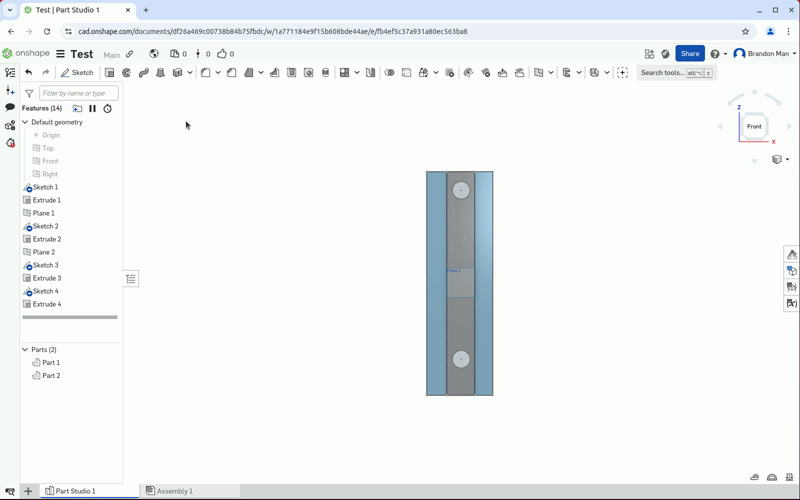
key(shift+7)
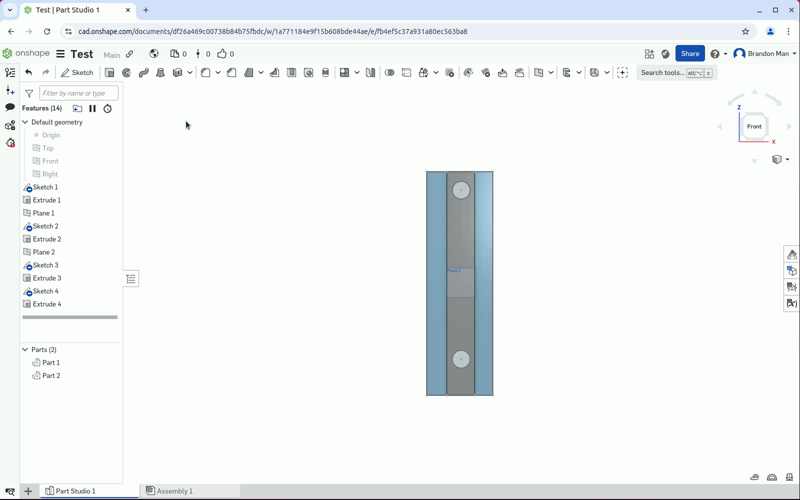
key(left, 2)
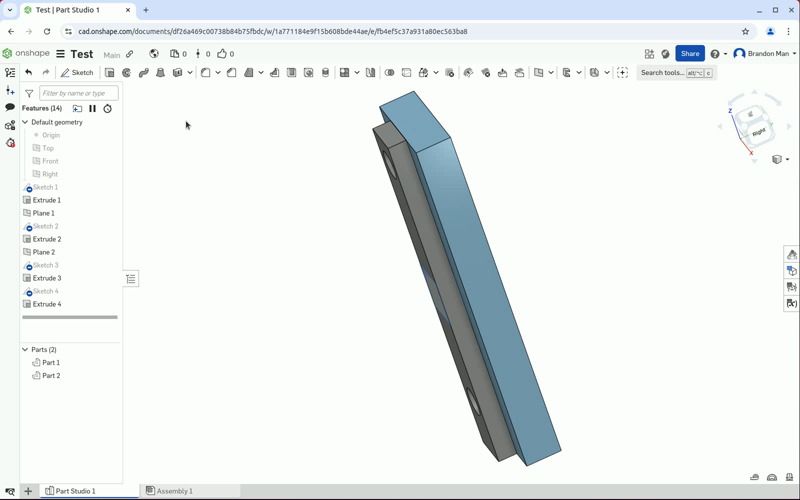
key(down, 2)
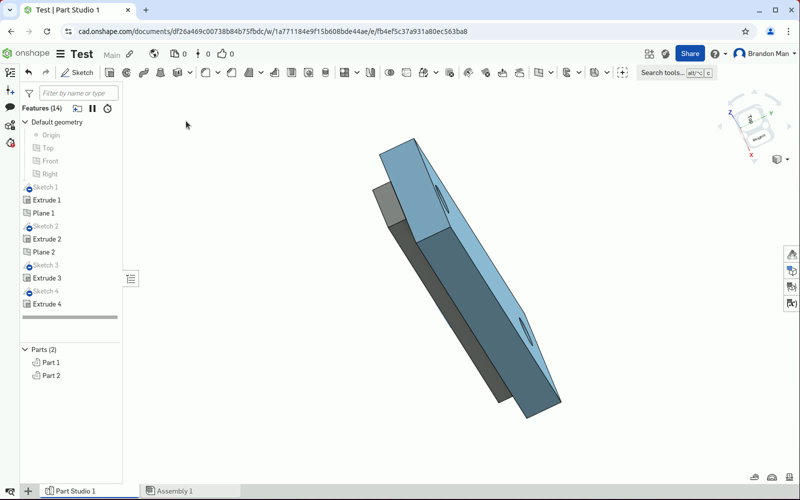
key(up, 2)
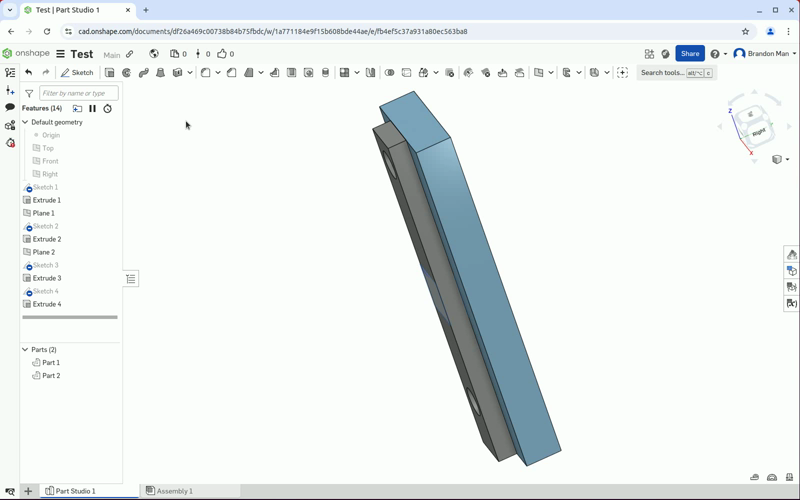
key(right, 2)
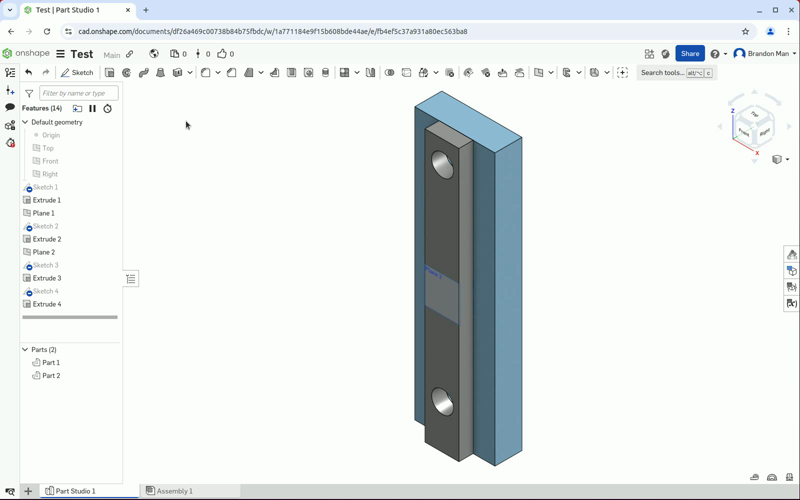
mouse_move(73, 189)
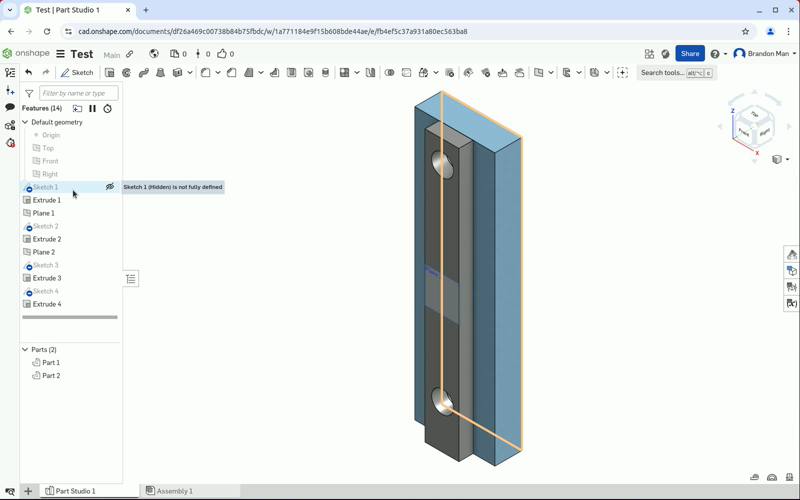
click(73, 189)